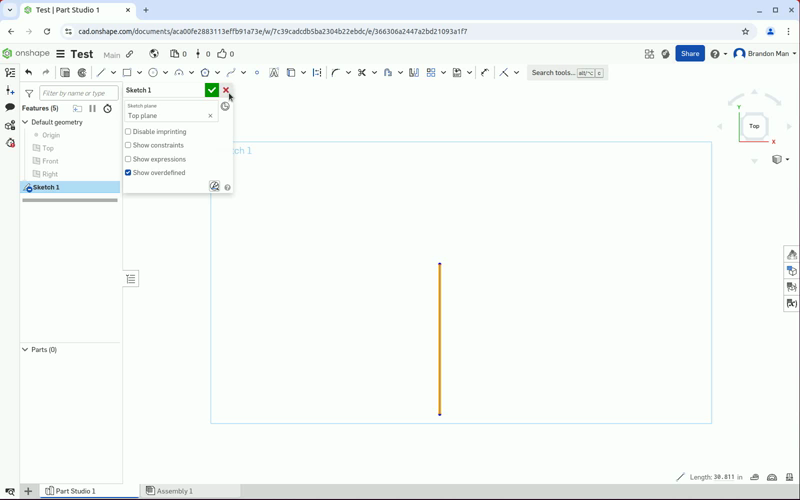
key(shift+h)
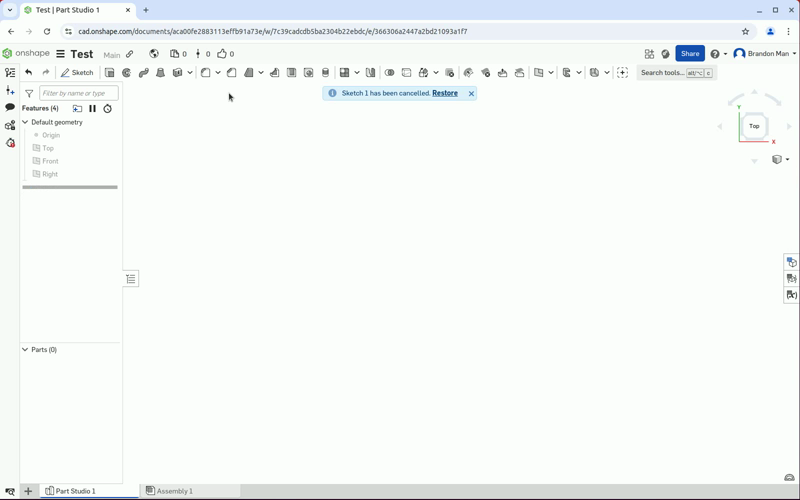
mouse_move(73, 352)
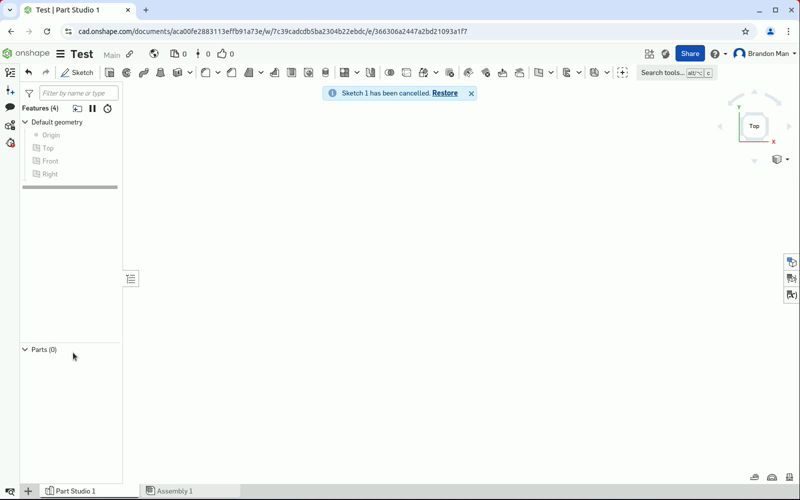
key(y)
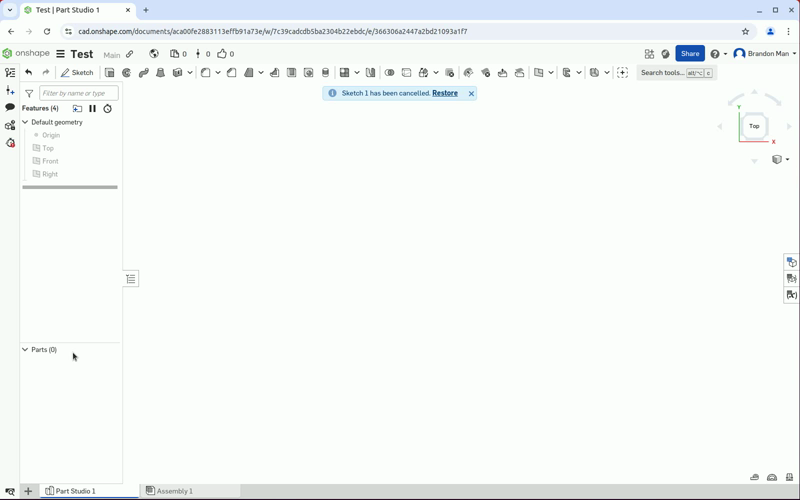
key(shift+p)
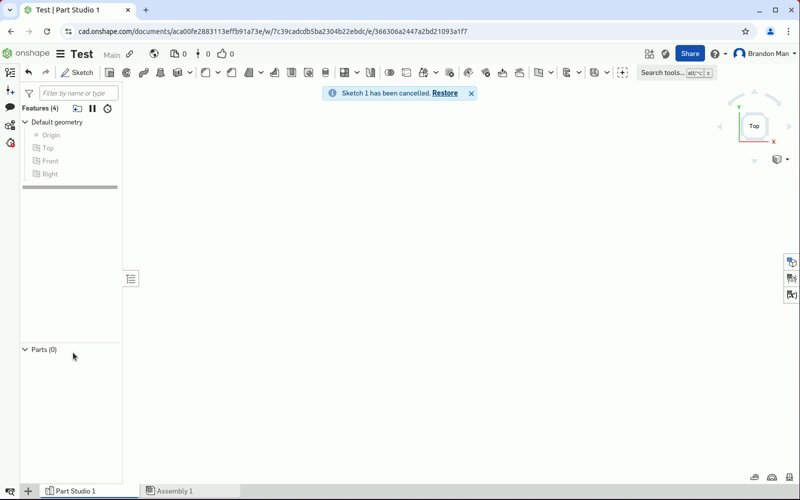
key(space)
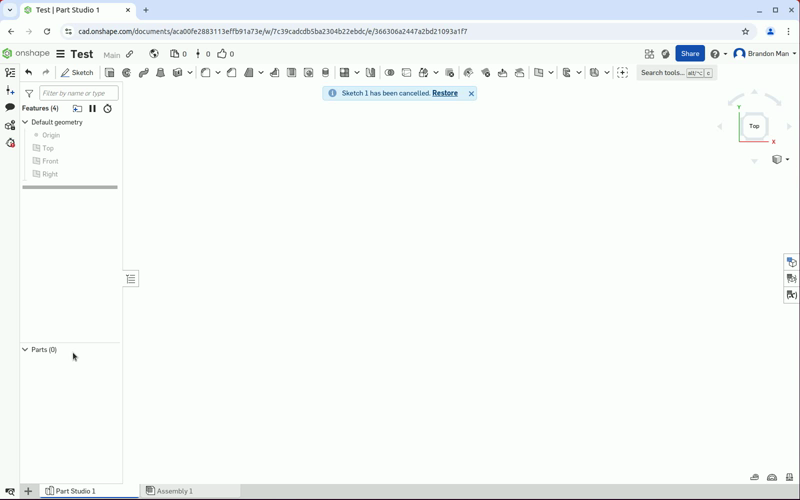
key_down(shift)
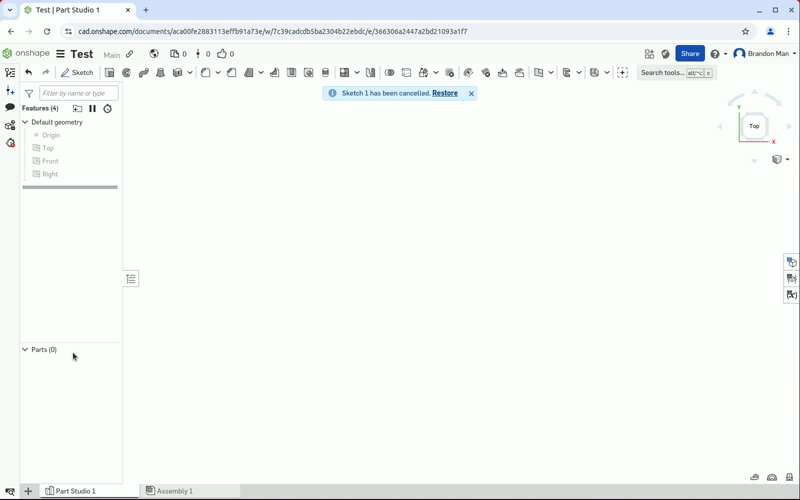
key(up)
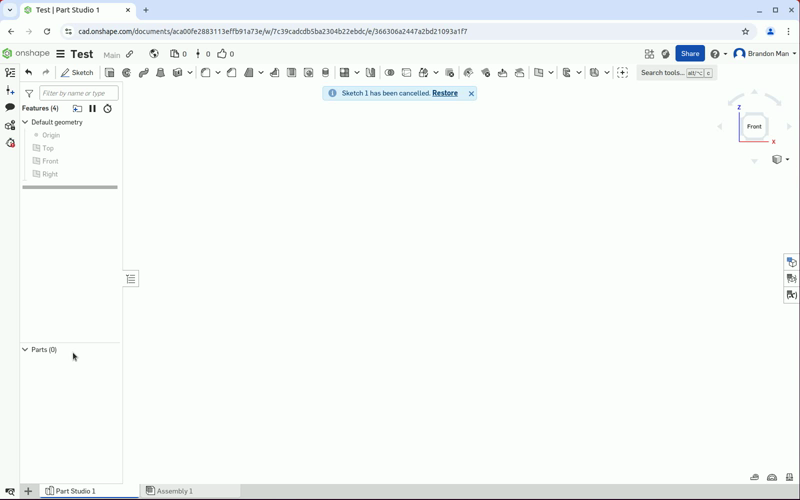
key_up(shift)
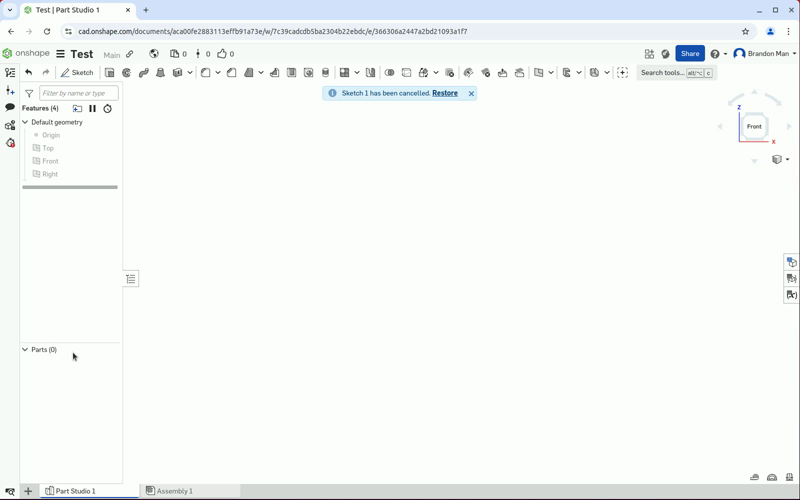
mouse_move(73, 352)
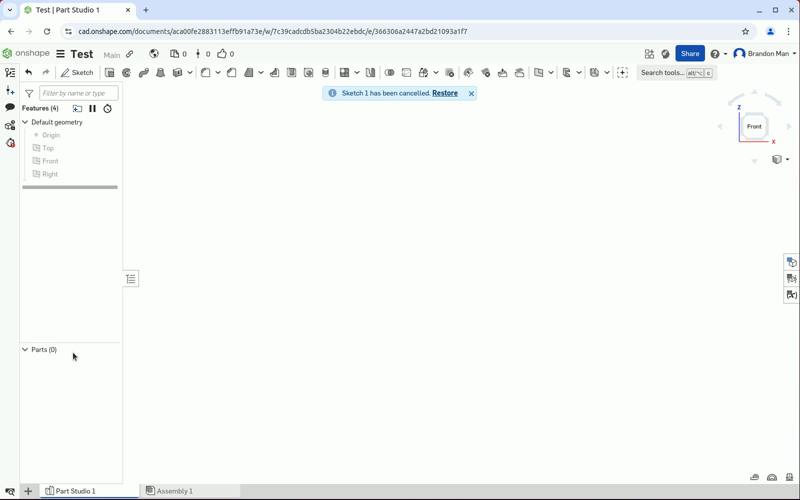
key(shift+y)
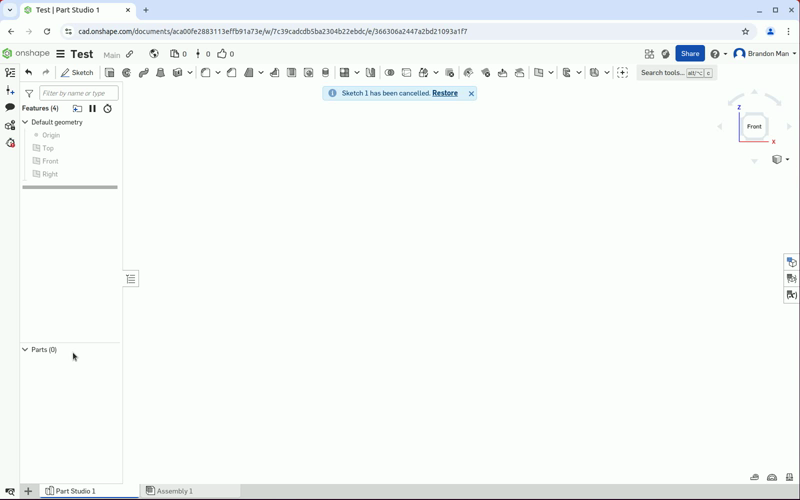
key(shift+s)
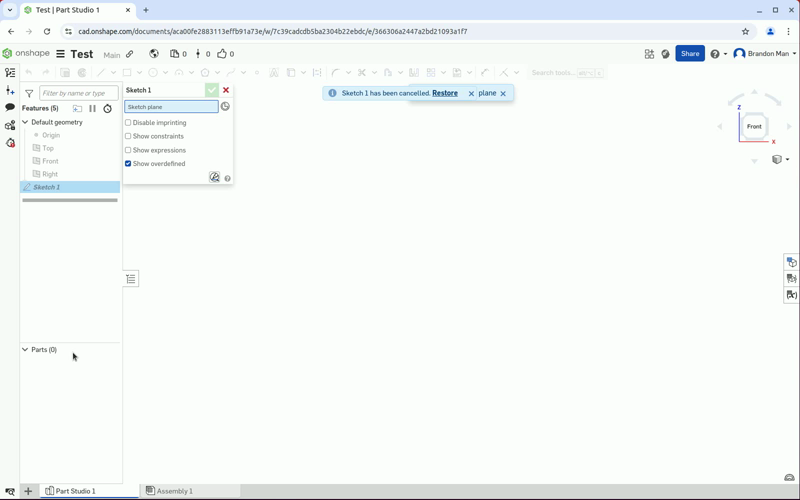
mouse_move(73, 163)
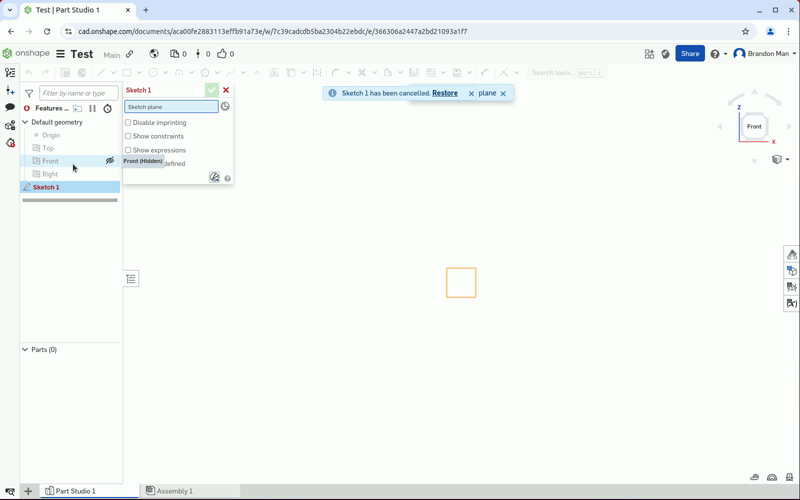
click(73, 163)
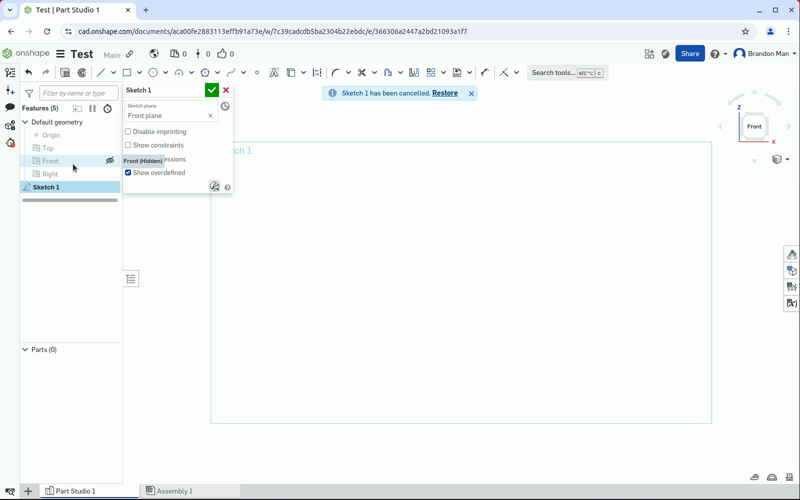
mouse_move(73, 352)
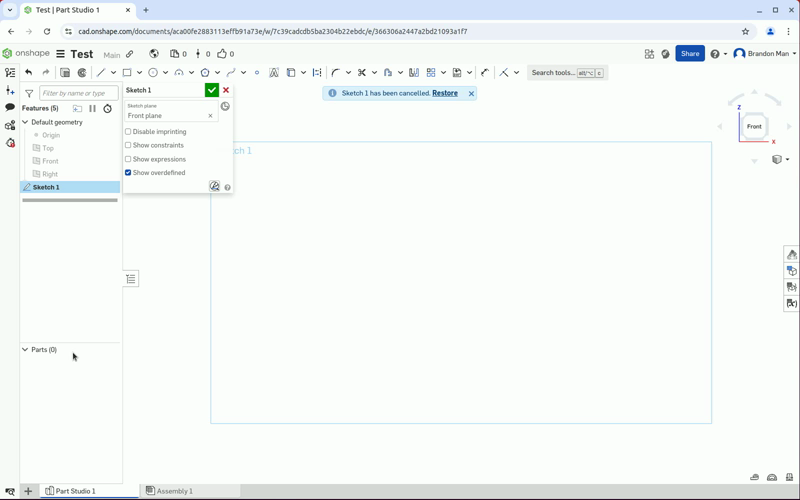
key(y)
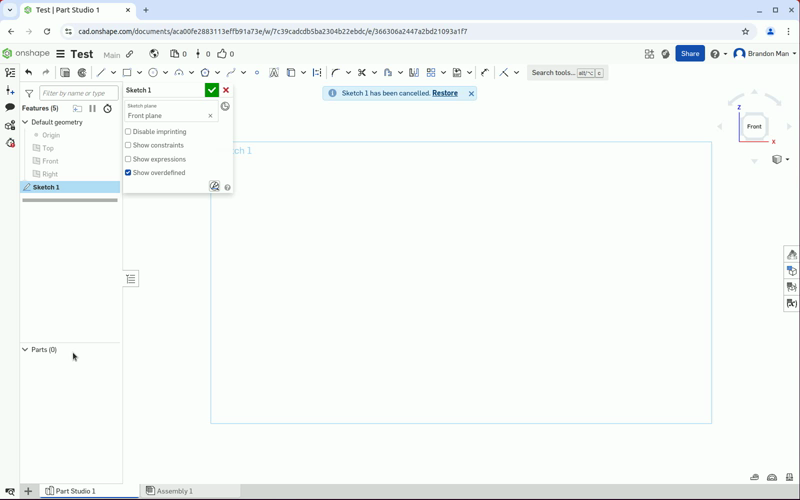
key(l)
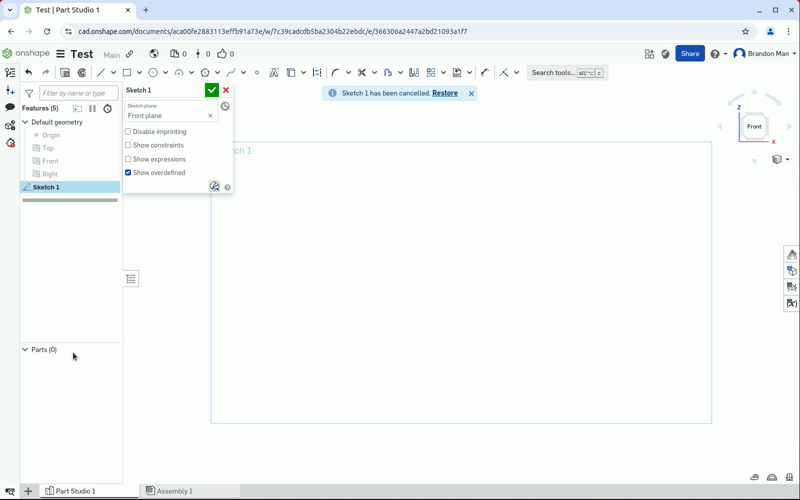
key_down(shift)
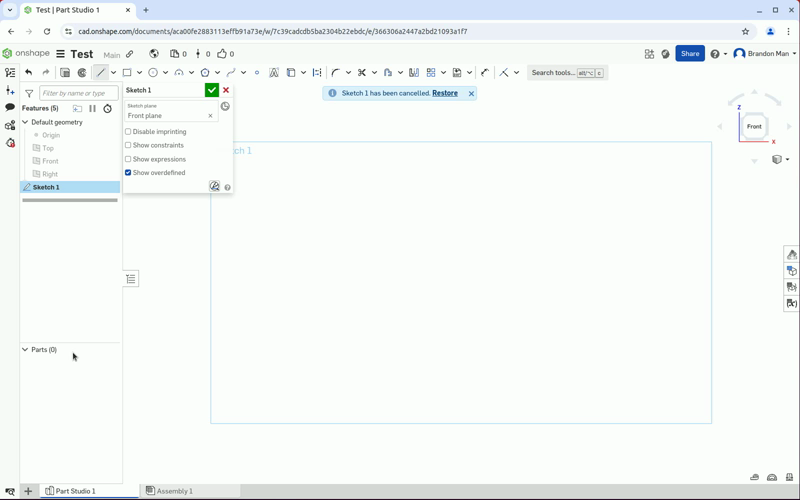
mouse_move(348, 282)
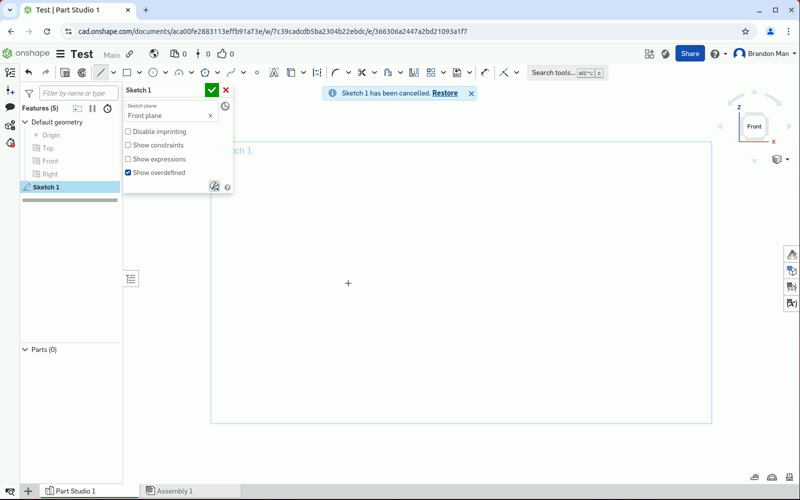
click(348, 282)
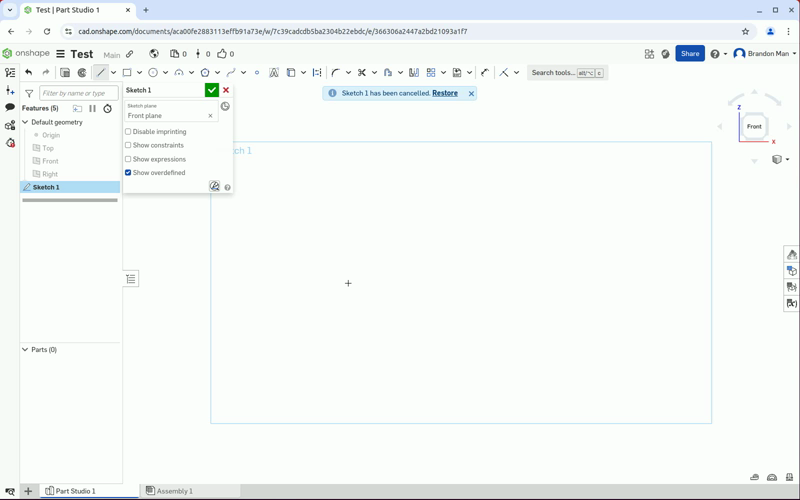
key_up(shift)
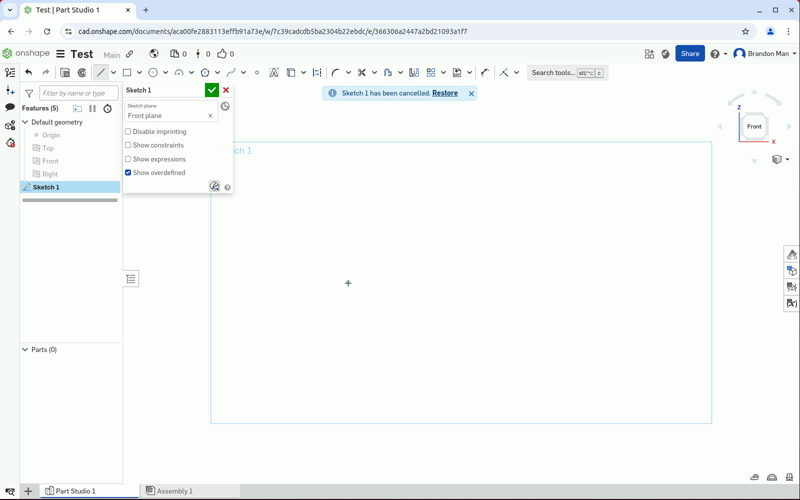
key_down(shift)
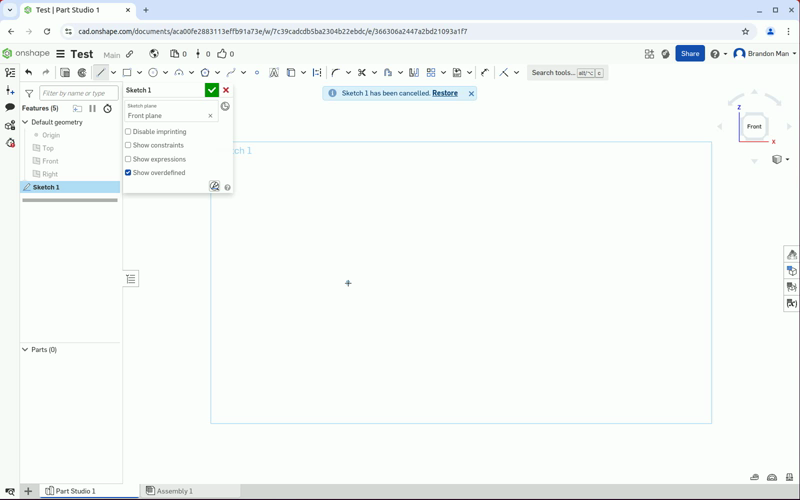
mouse_move(460, 282)
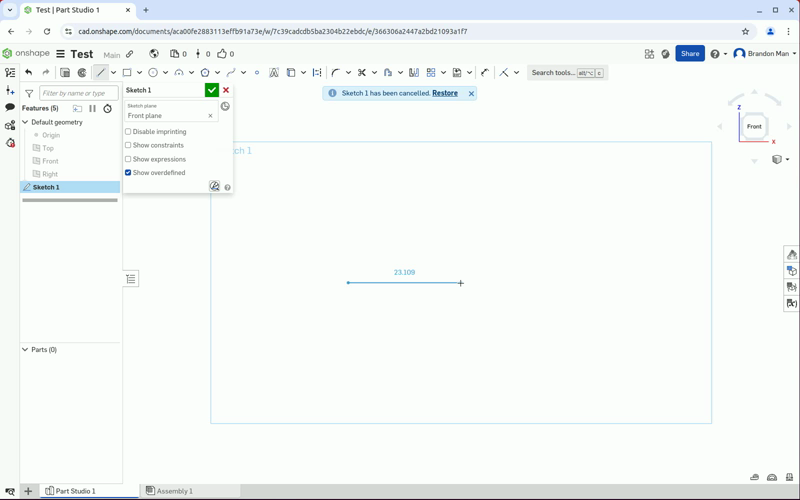
click(460, 282)
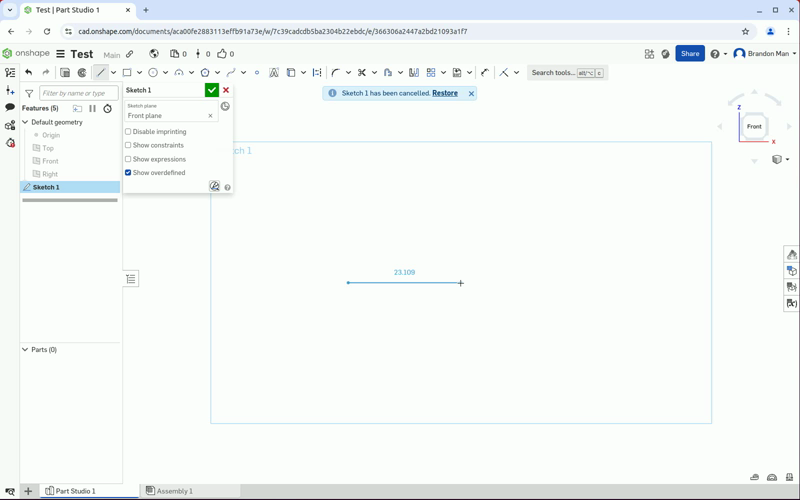
key_up(shift)
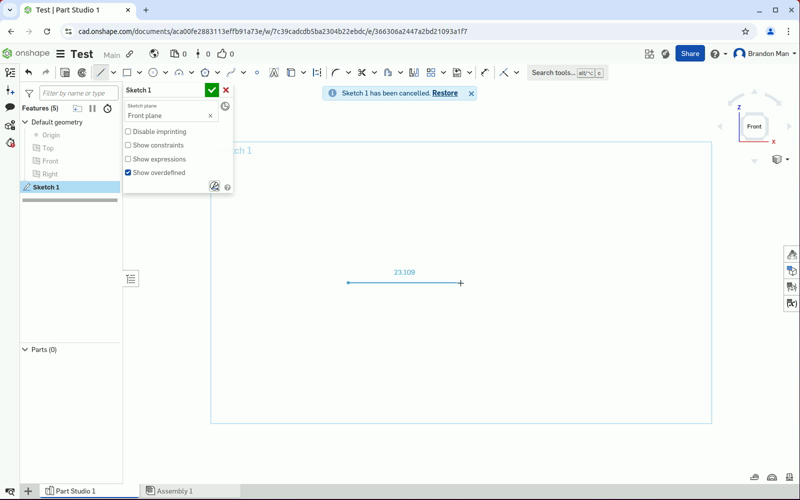
key_down(shift)
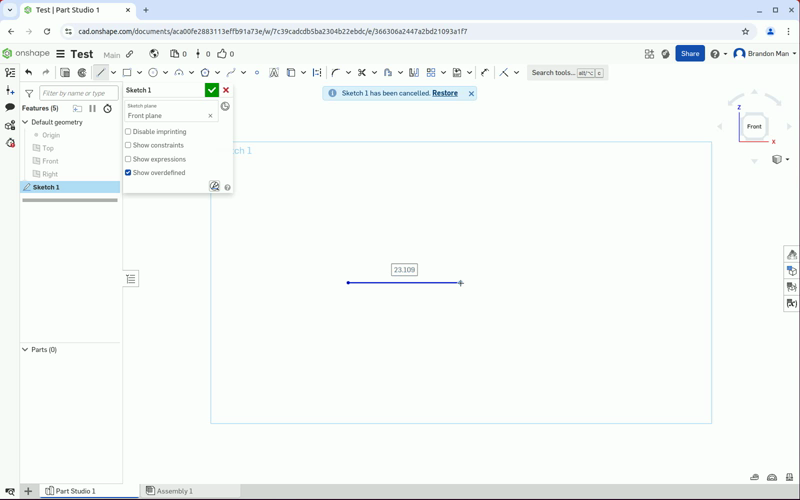
mouse_move(460, 170)
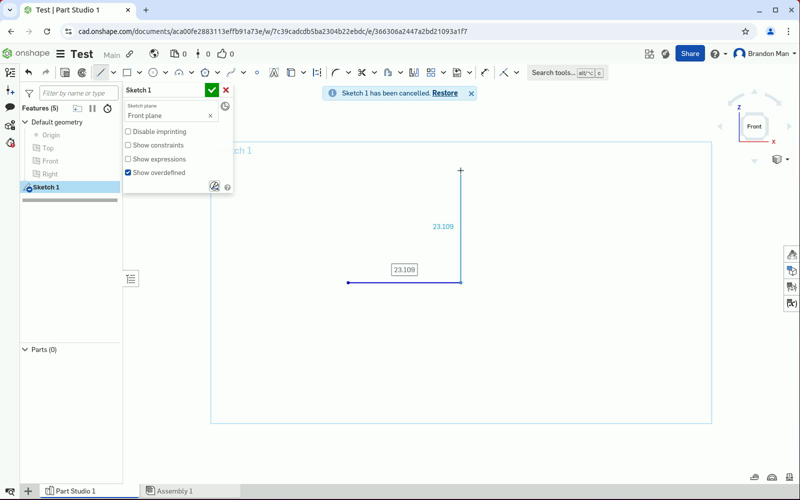
click(460, 170)
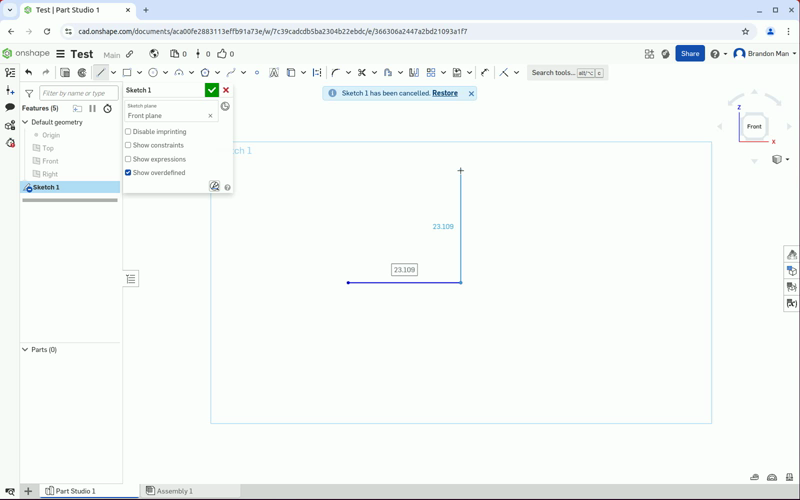
key_up(shift)
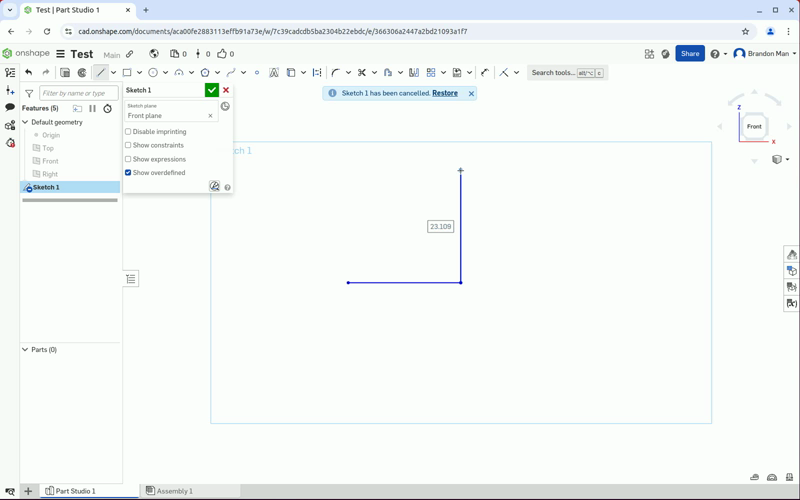
key(esc)
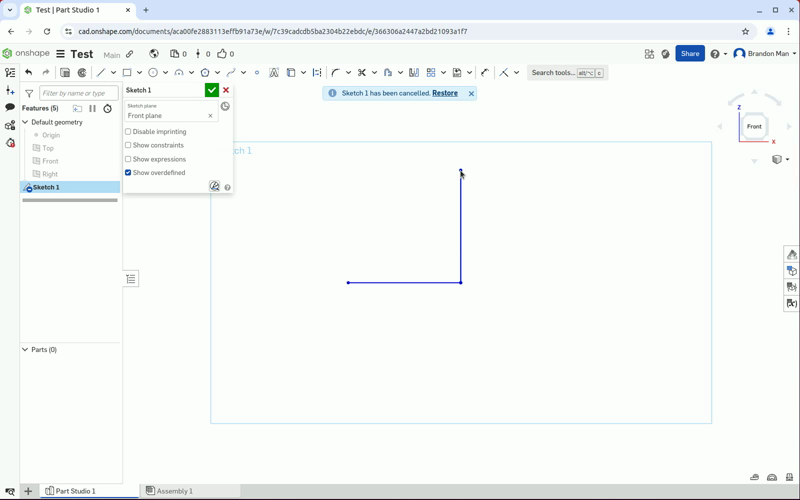
key(a)
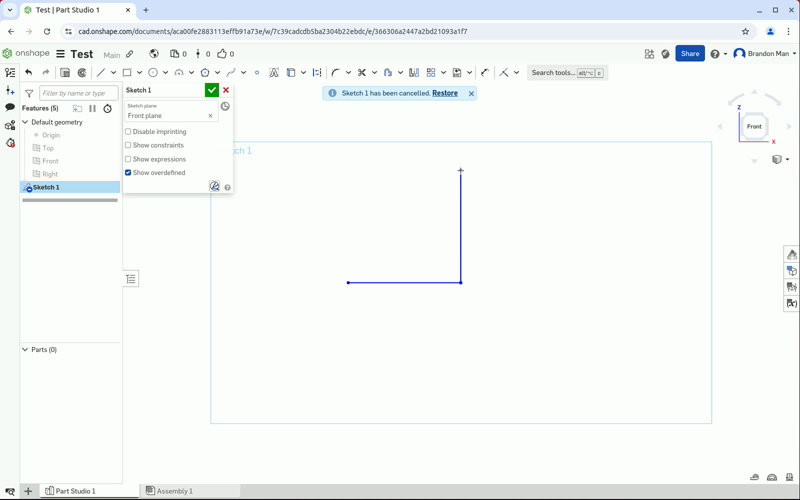
mouse_move(460, 170)
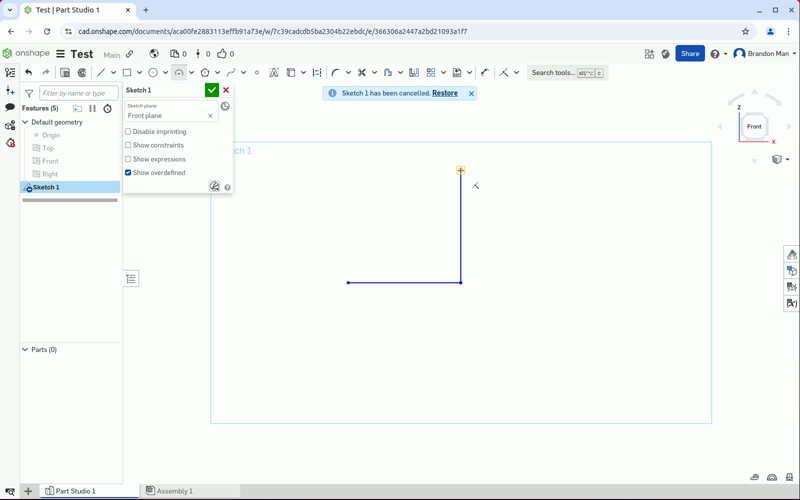
click(460, 170)
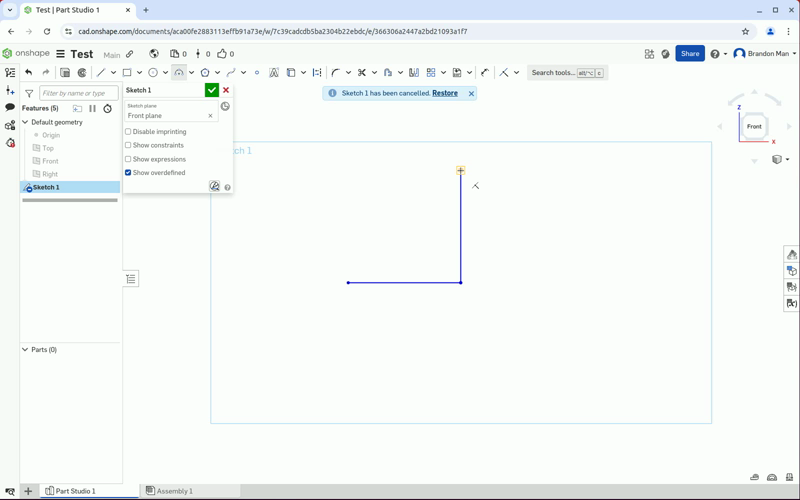
mouse_move(348, 282)
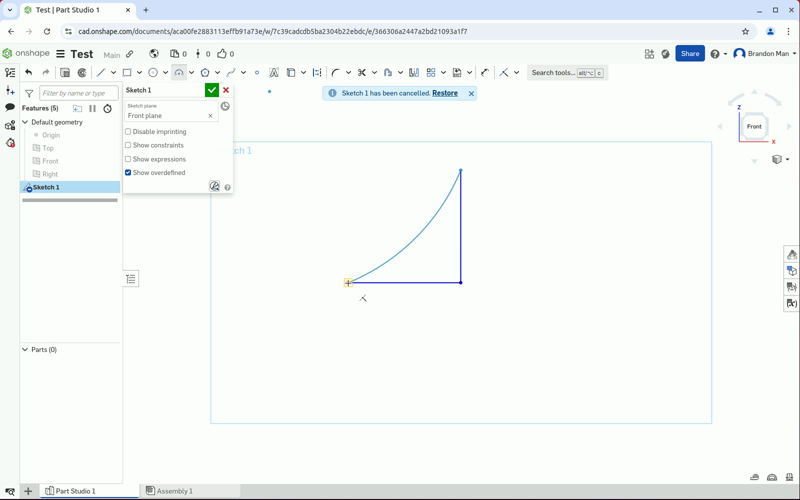
click(348, 282)
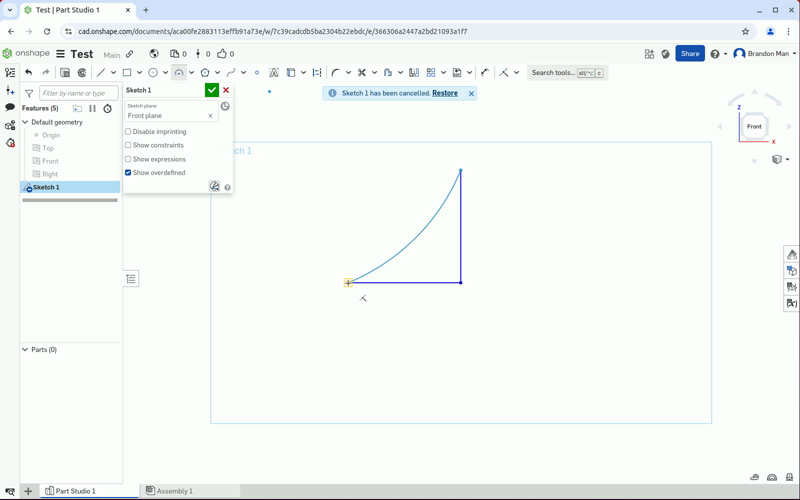
key_down(shift)
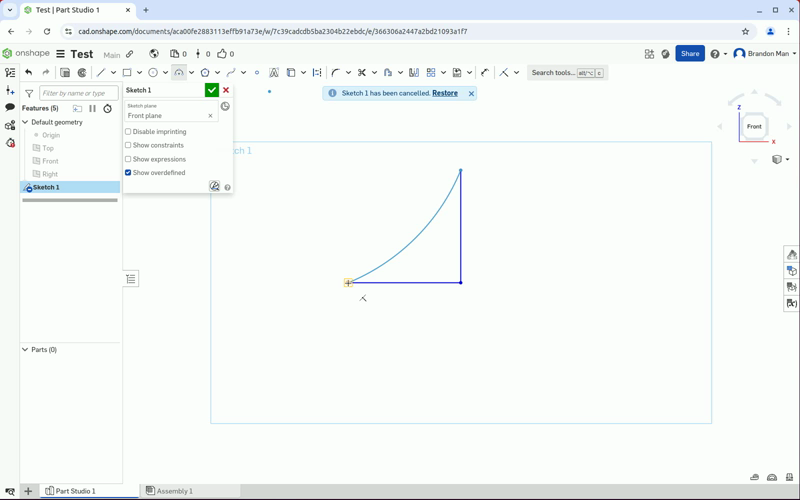
mouse_move(381, 203)
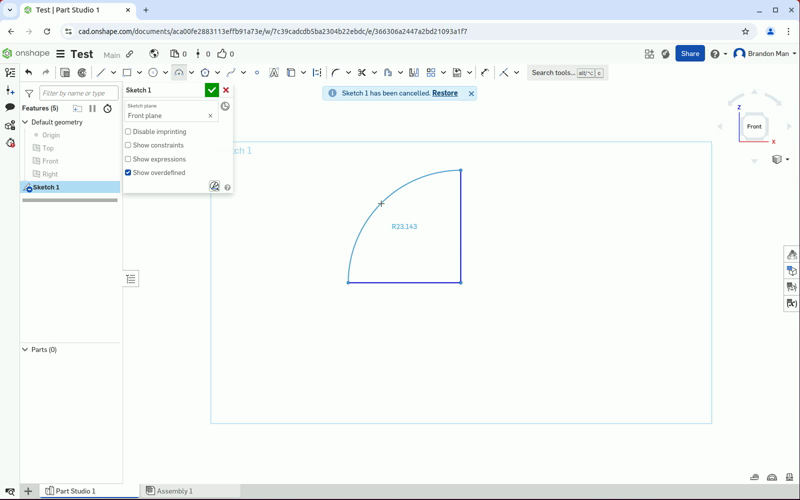
click(381, 203)
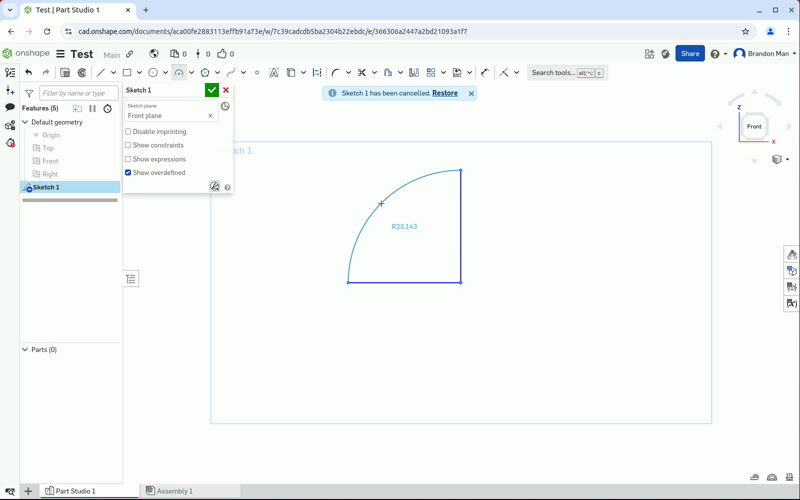
key_up(shift)
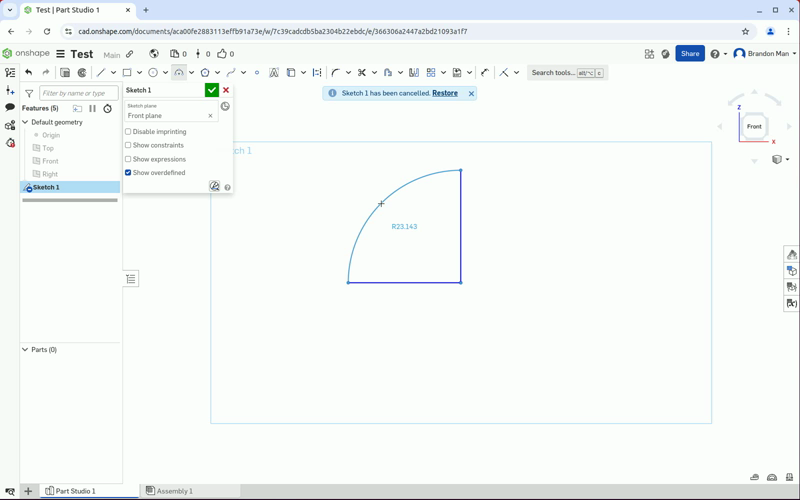
key(esc)
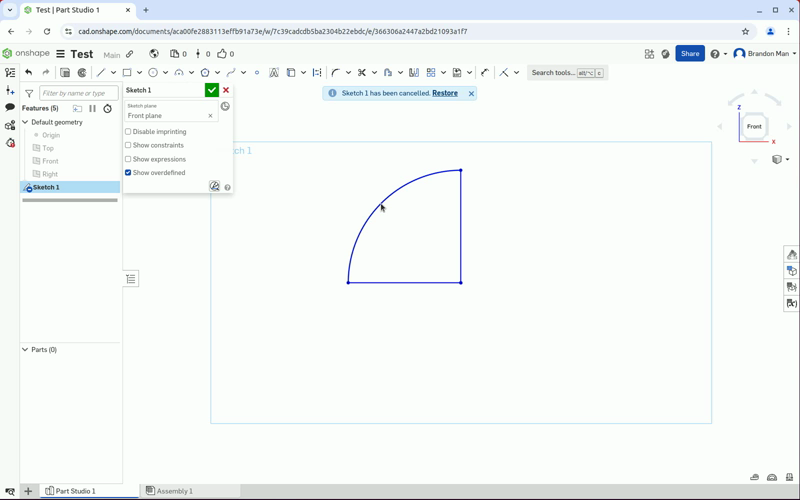
key(l)
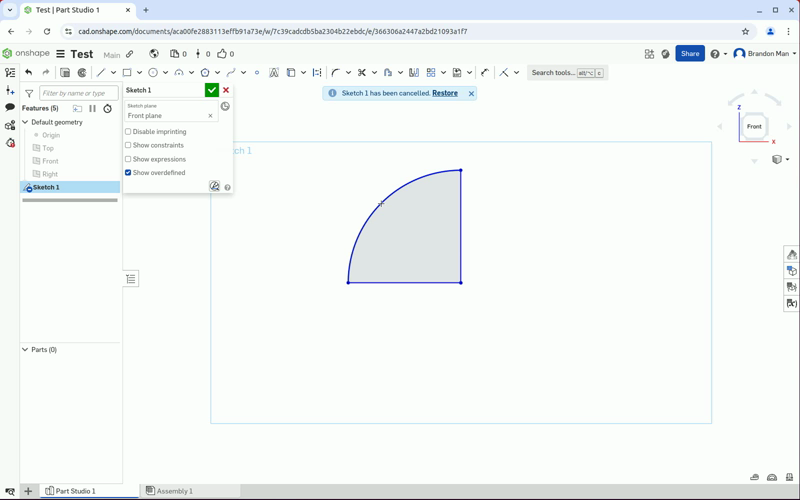
key_down(shift)
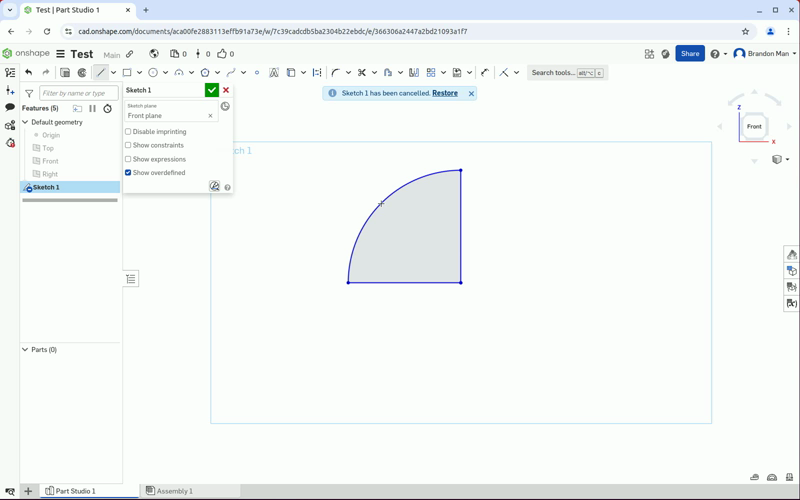
mouse_move(374, 268)
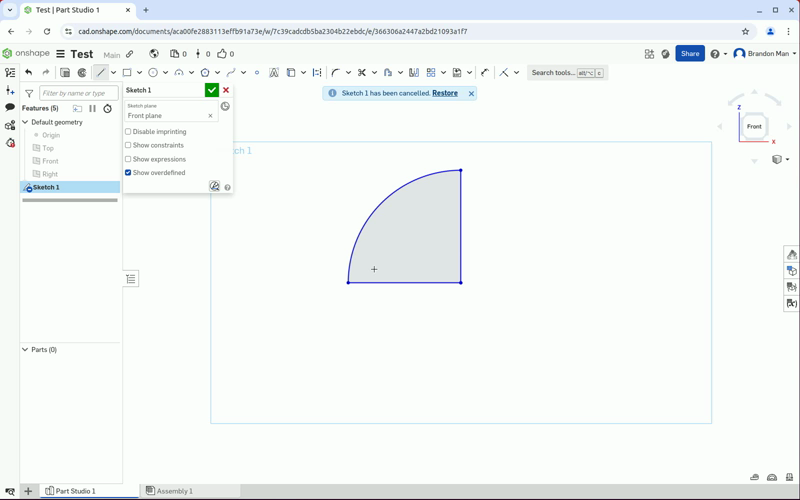
click(374, 268)
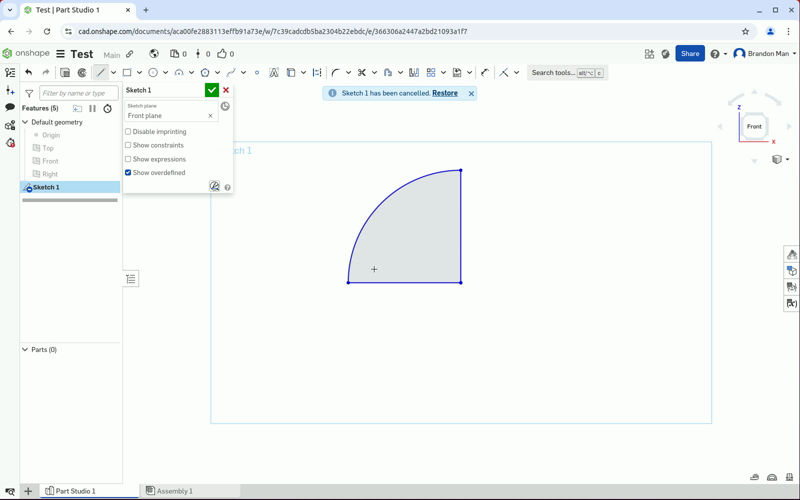
key_up(shift)
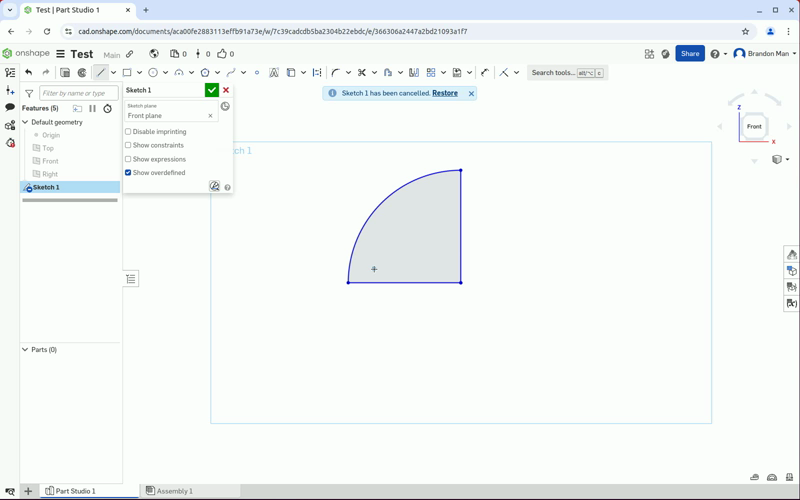
key_down(shift)
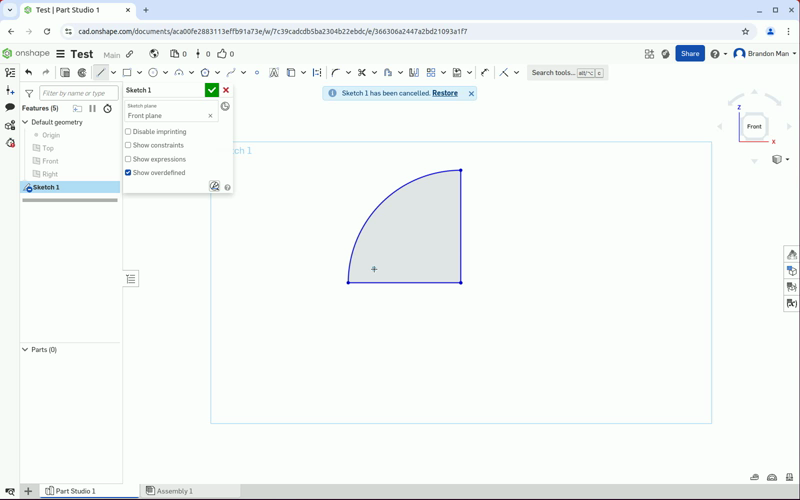
mouse_move(435, 268)
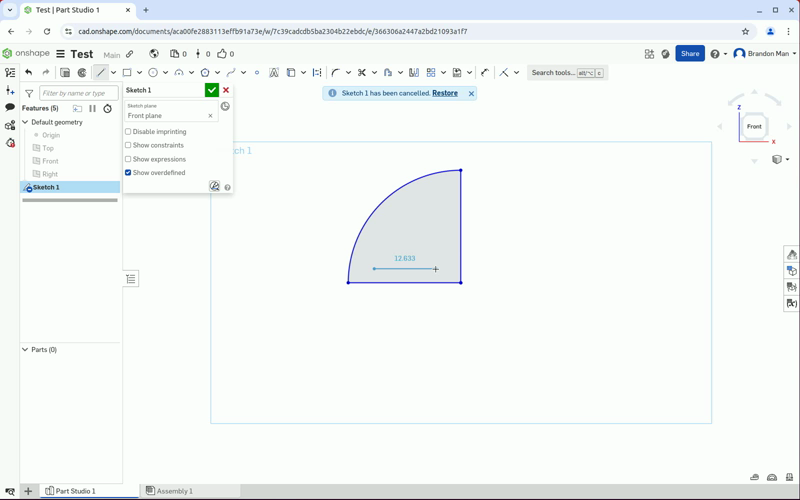
click(435, 268)
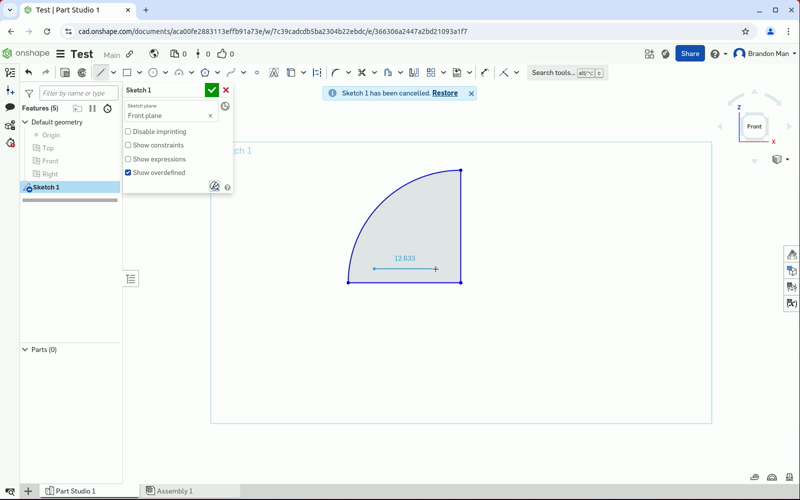
key_up(shift)
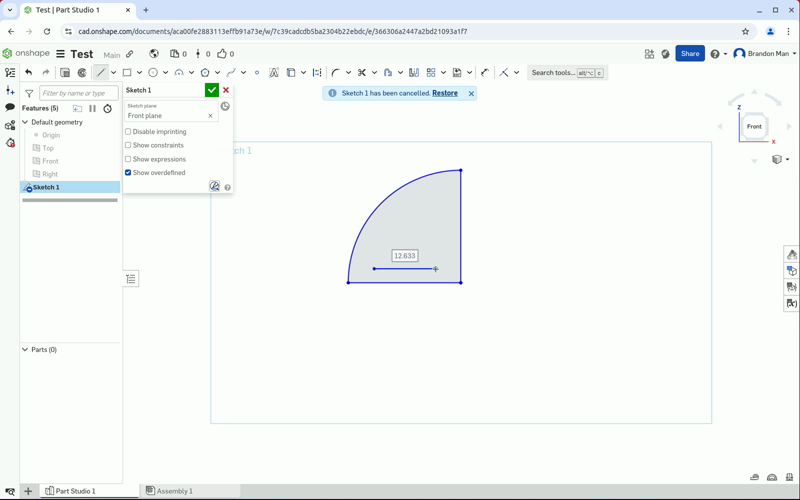
key(esc)
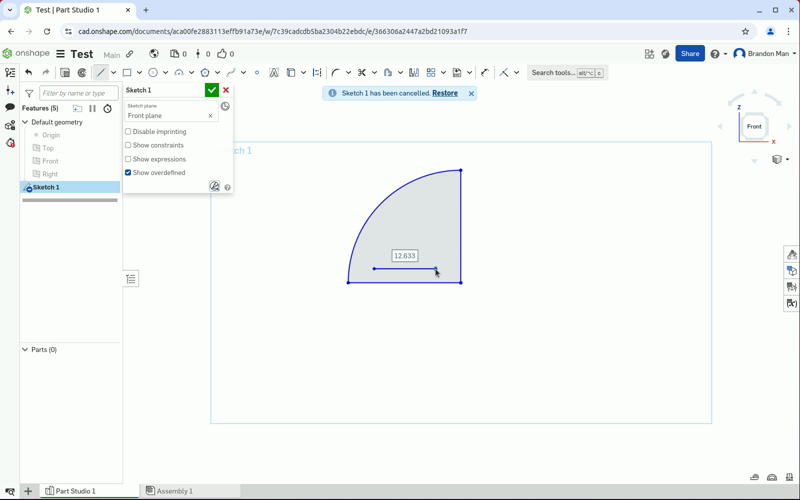
key(a)
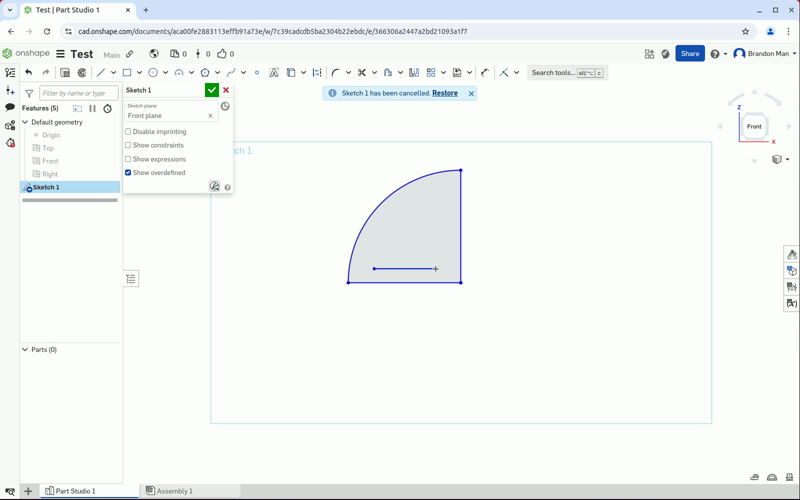
mouse_move(435, 268)
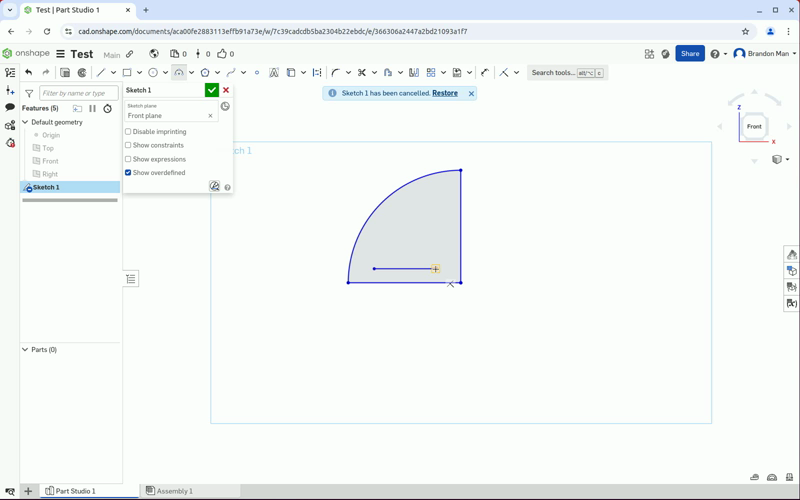
click(435, 268)
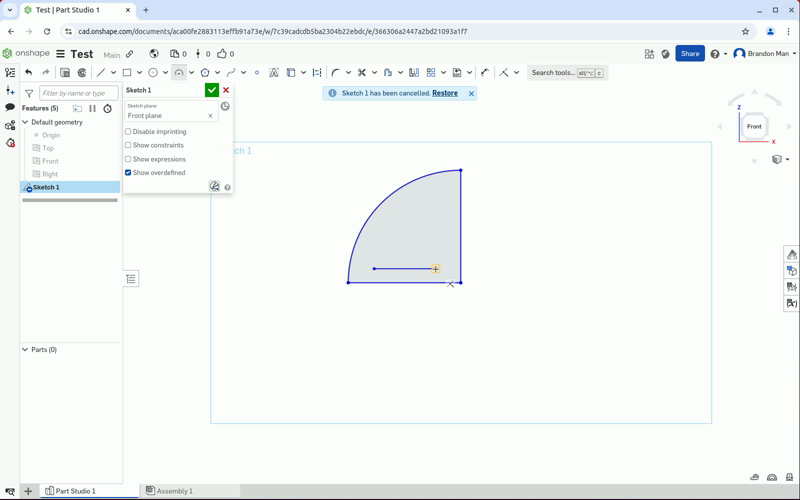
key_down(shift)
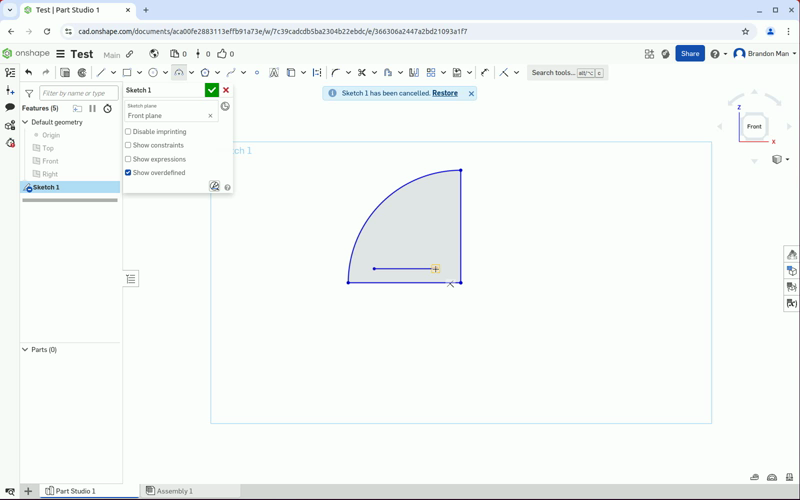
mouse_move(446, 258)
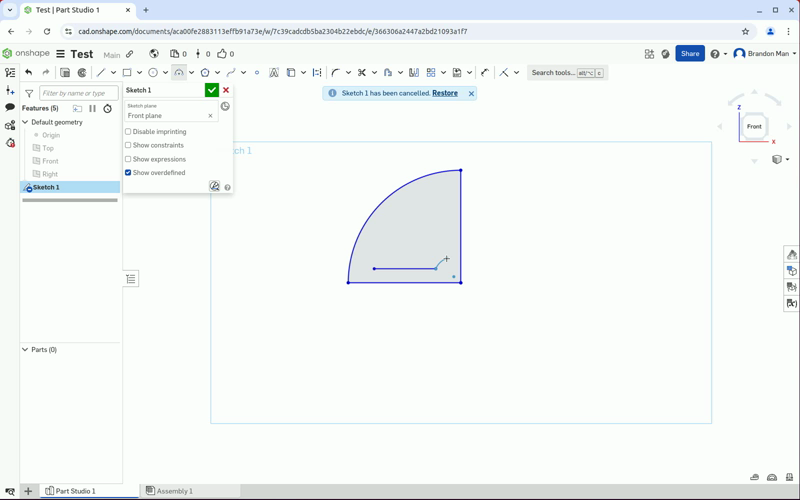
click(446, 258)
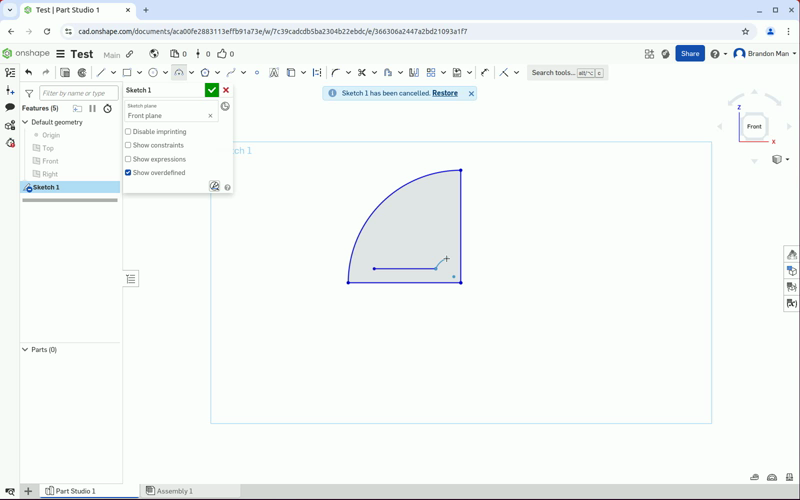
mouse_move(440, 262)
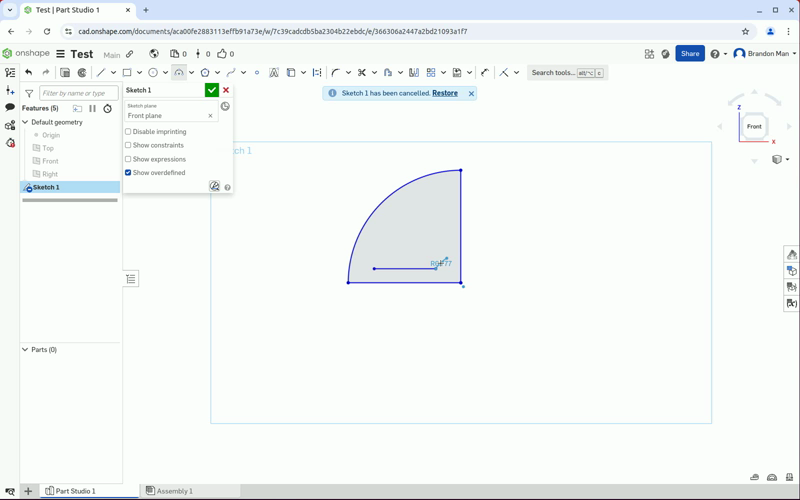
click(440, 262)
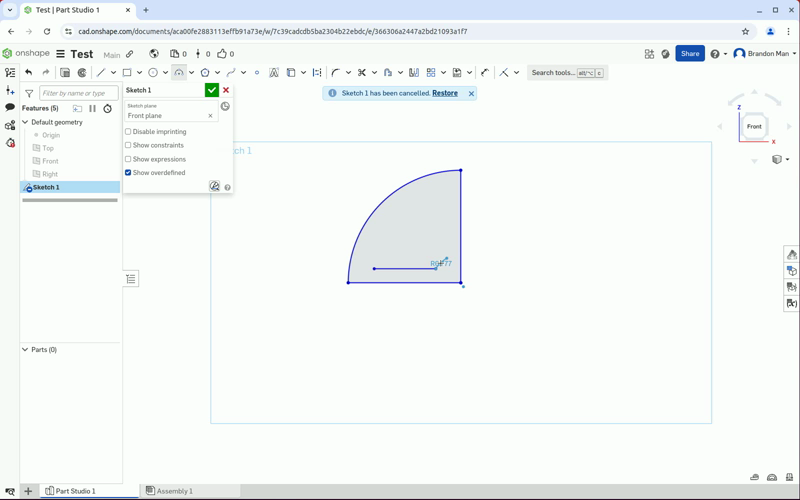
key_up(shift)
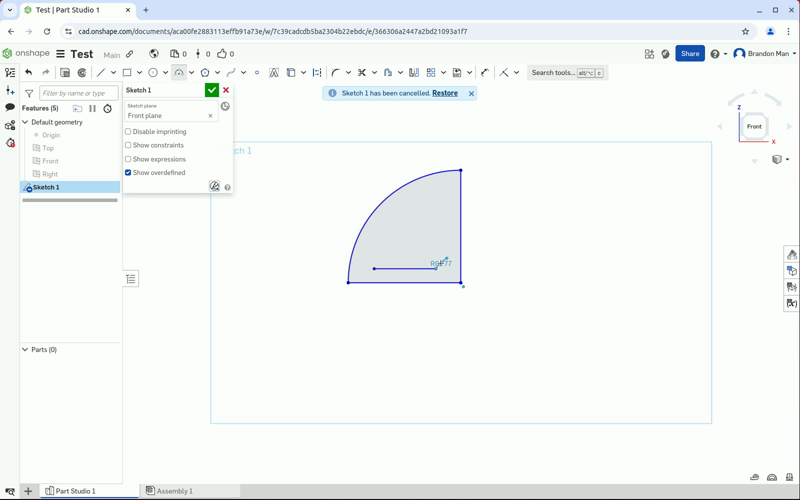
key(esc)
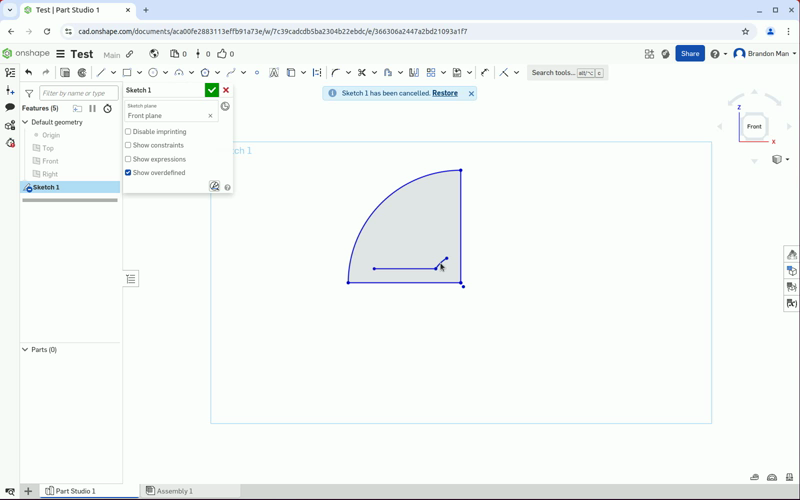
key(l)
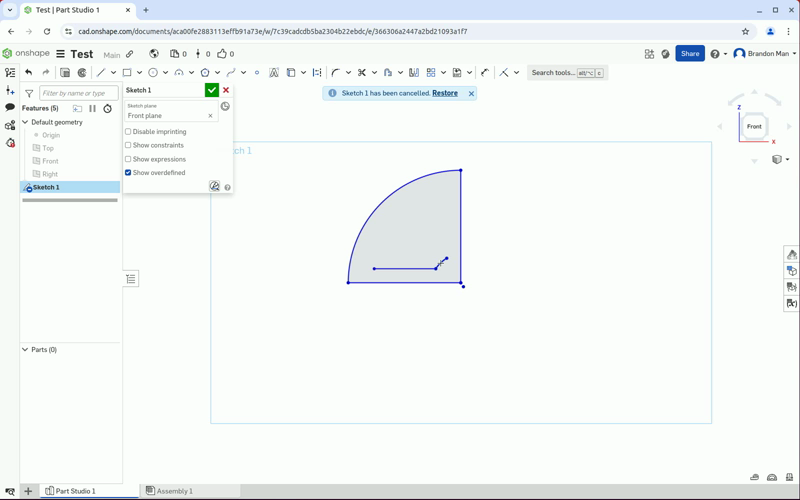
mouse_move(446, 258)
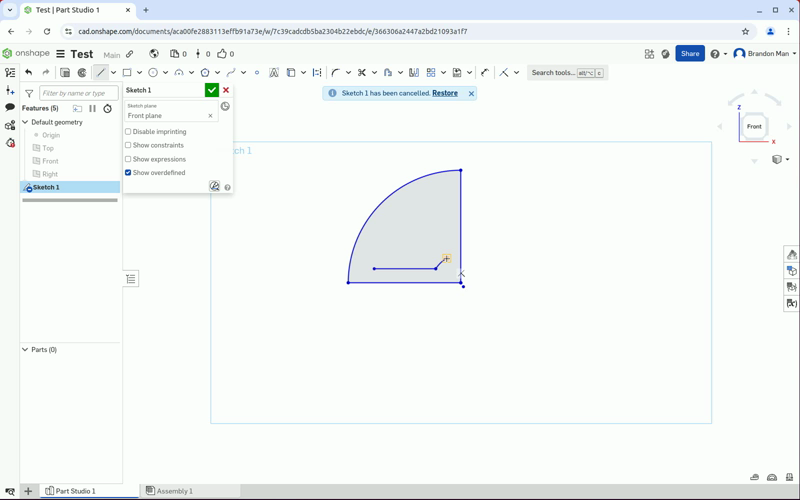
click(446, 258)
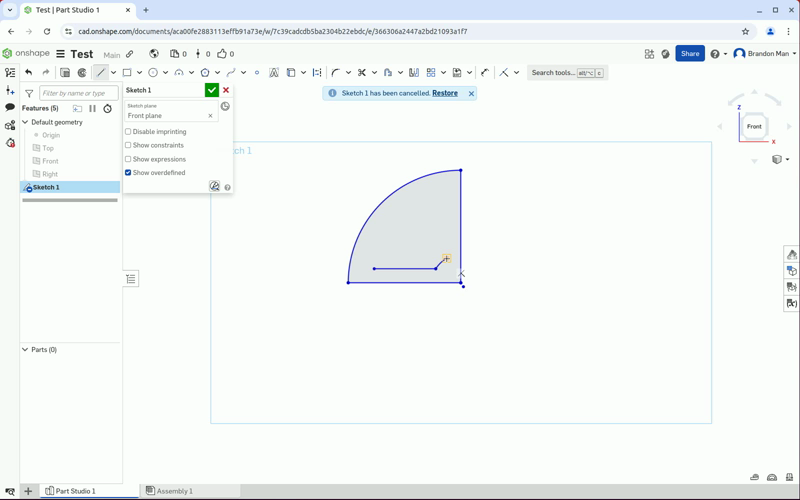
key_down(shift)
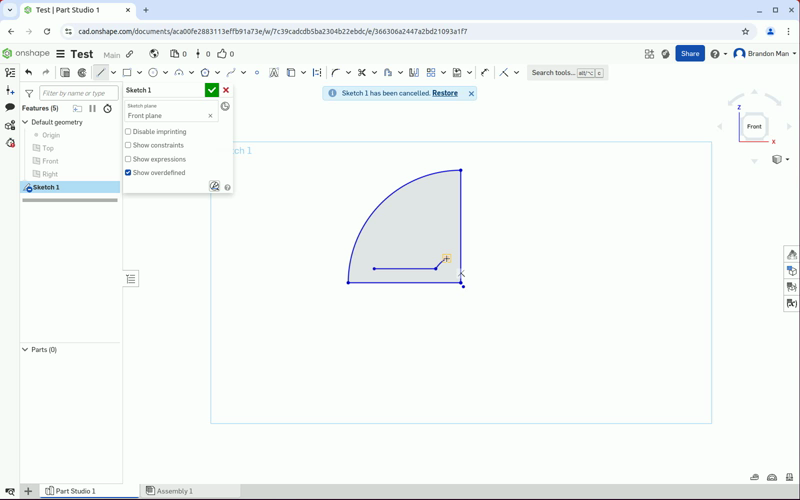
mouse_move(446, 196)
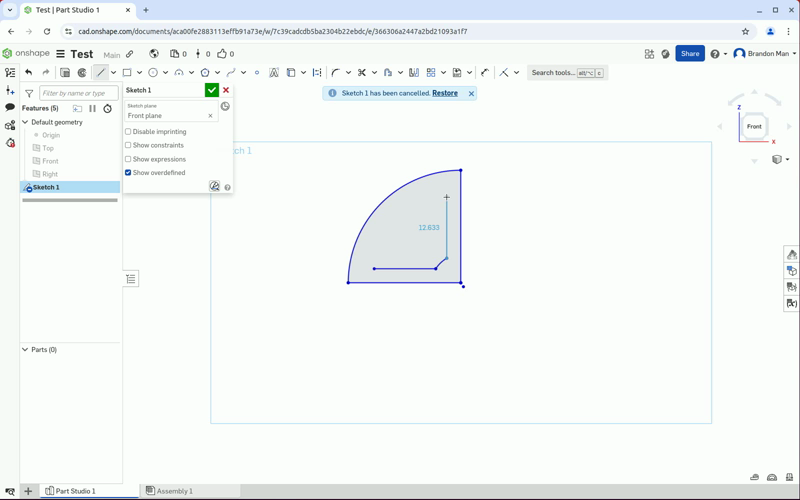
click(446, 196)
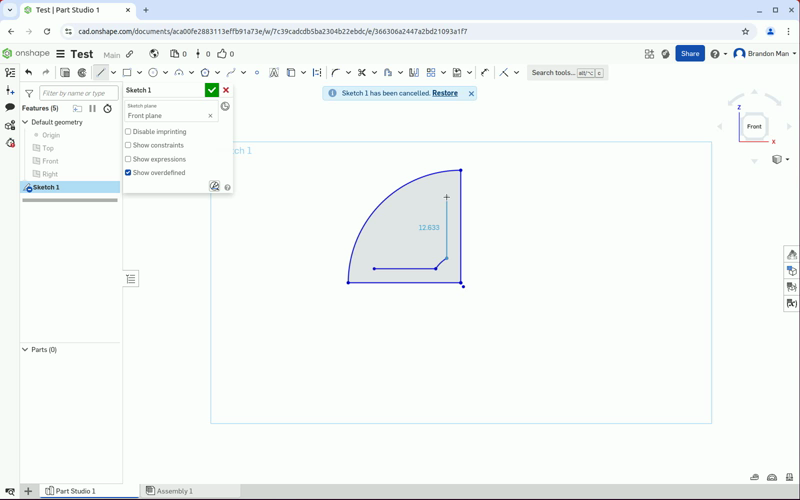
key_up(shift)
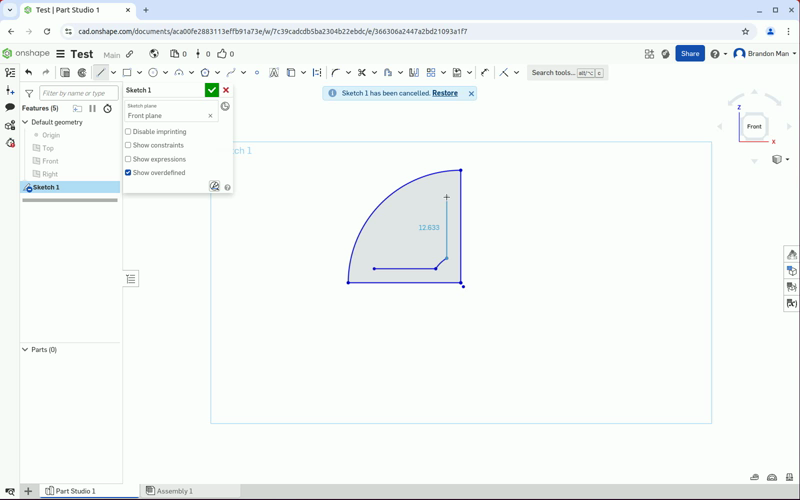
key(esc)
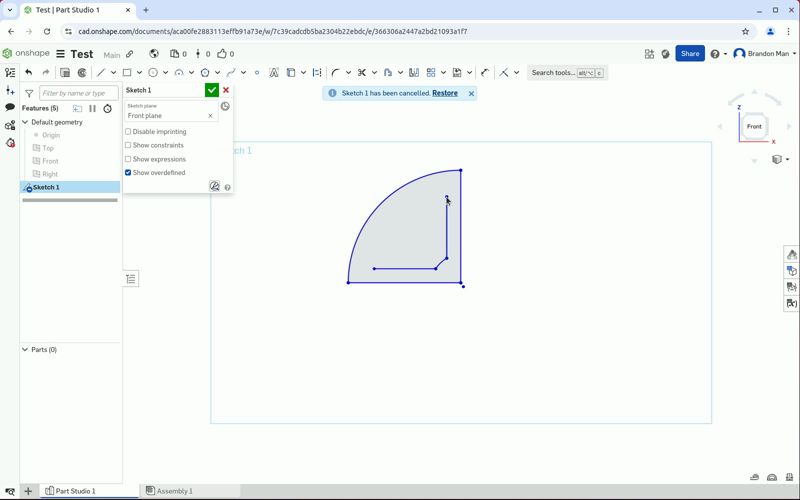
key(a)
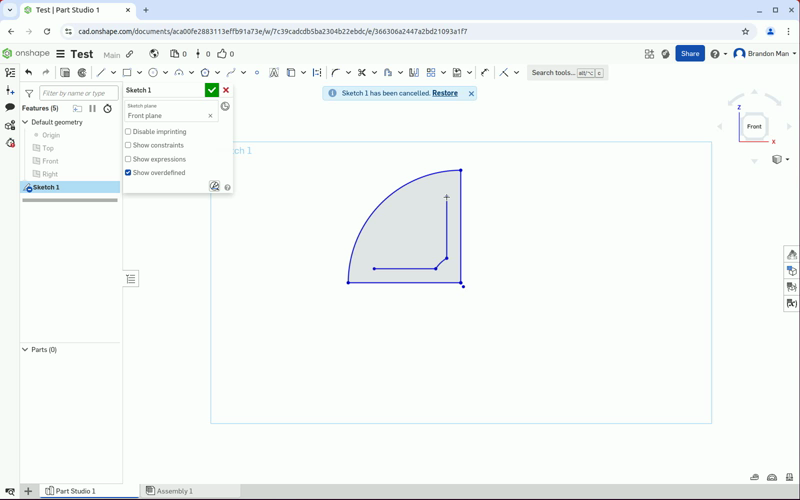
mouse_move(446, 196)
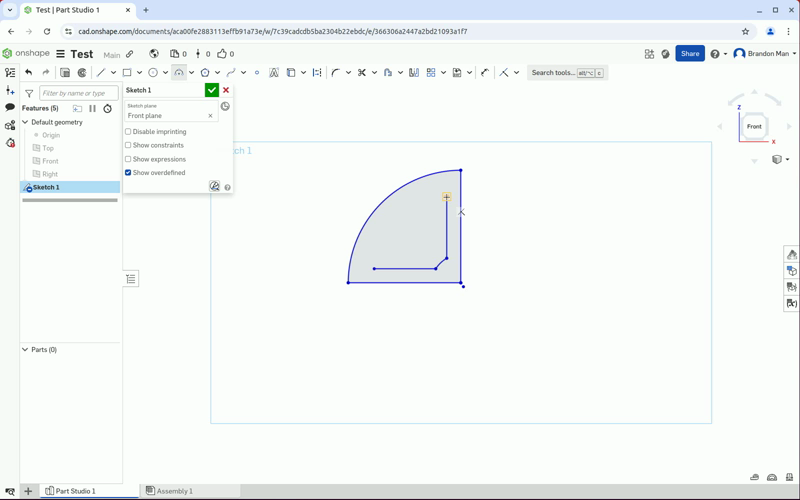
click(446, 196)
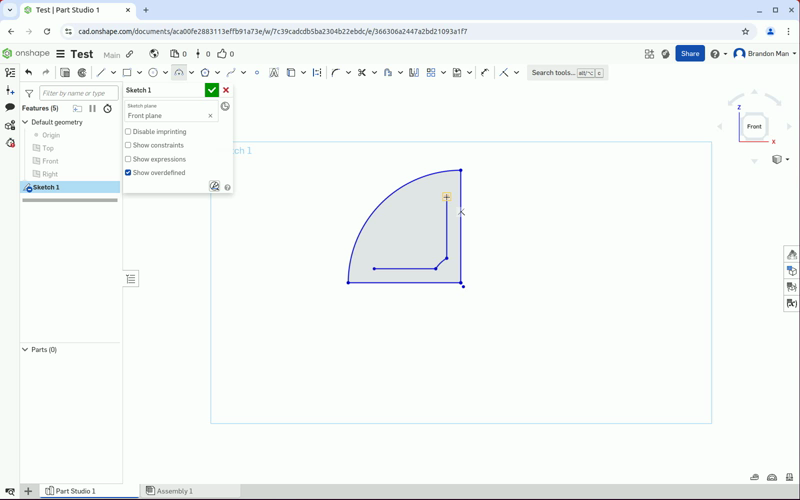
mouse_move(374, 268)
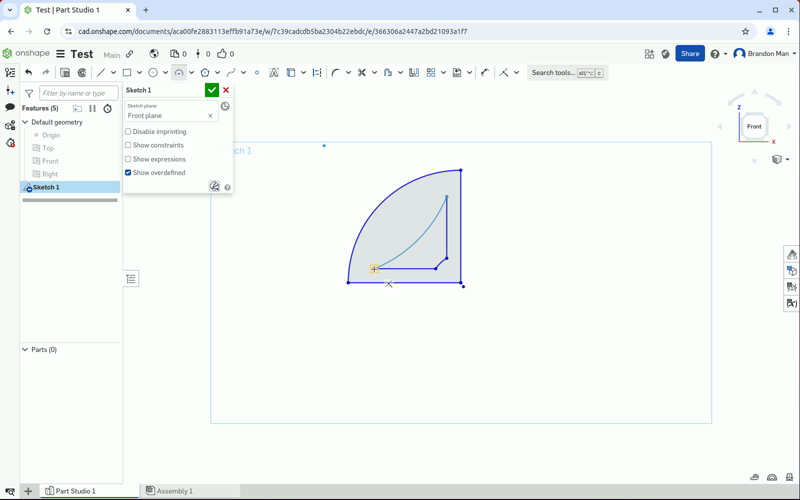
click(374, 268)
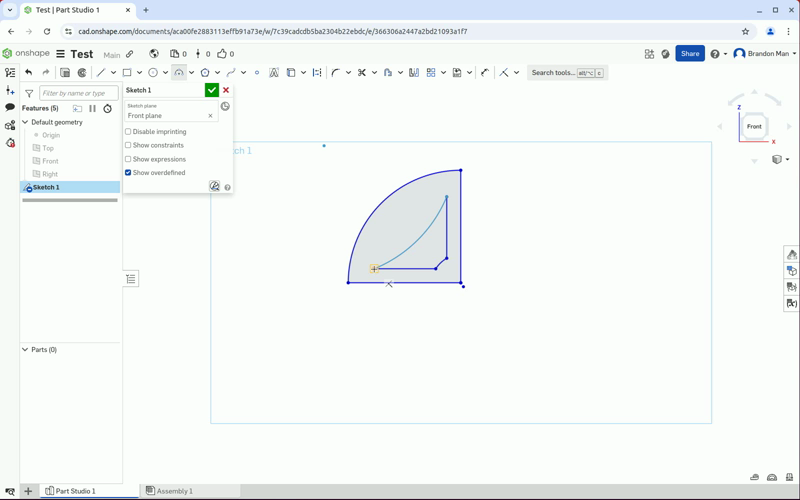
key_down(shift)
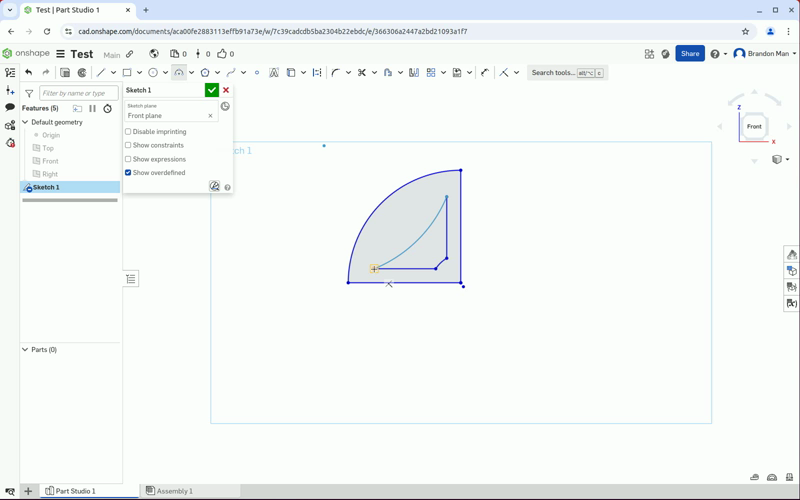
mouse_move(398, 220)
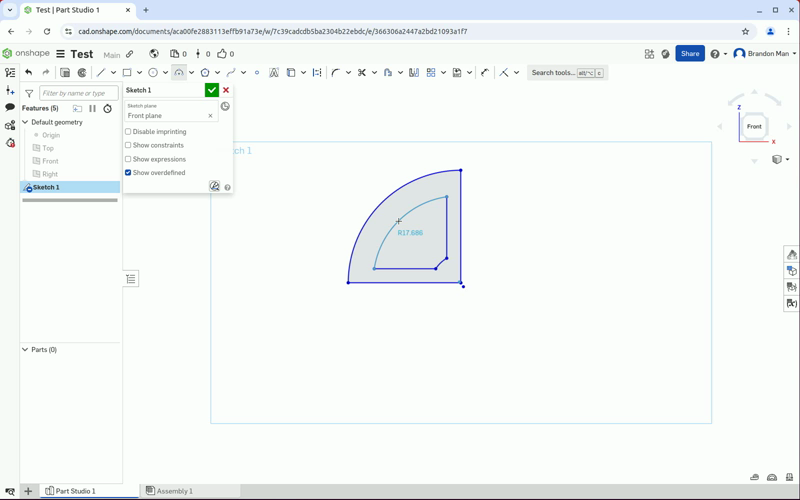
click(398, 220)
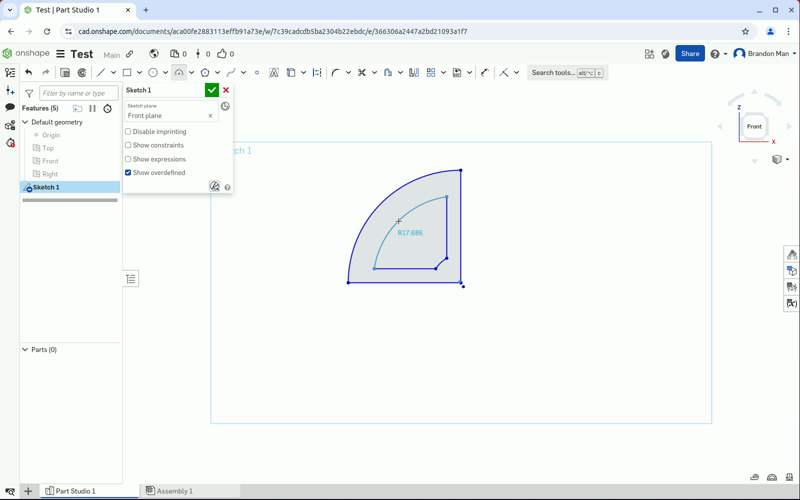
key_up(shift)
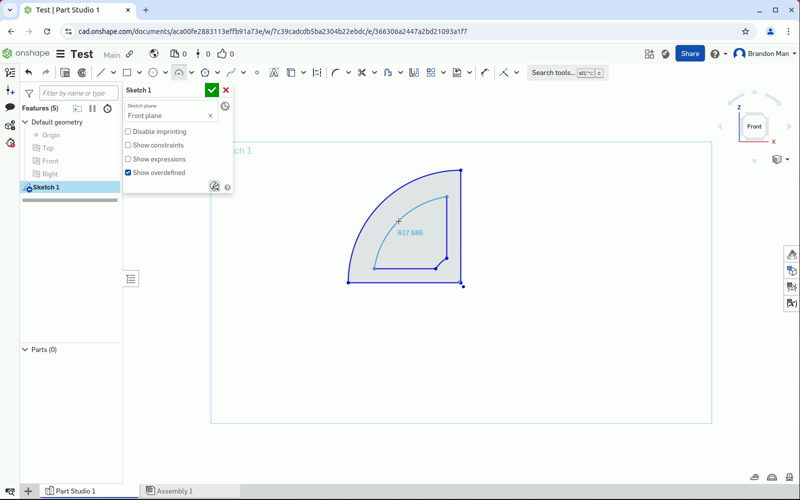
key(esc)
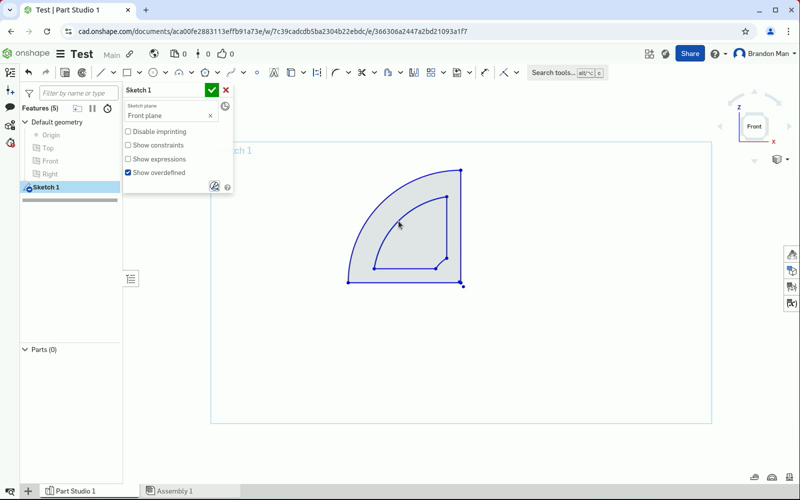
mouse_move(370, 264)
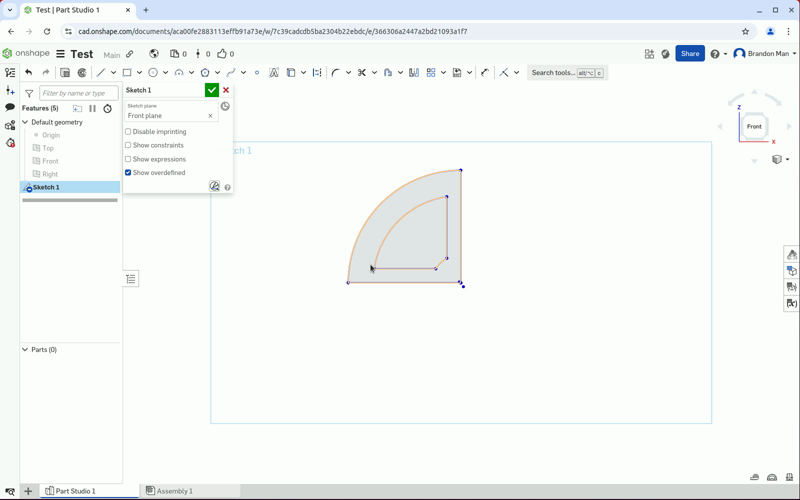
scroll(6)
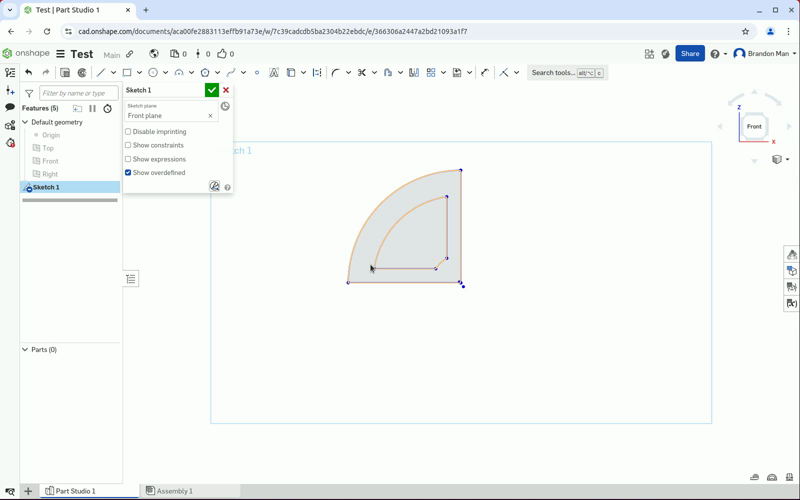
scroll(6)
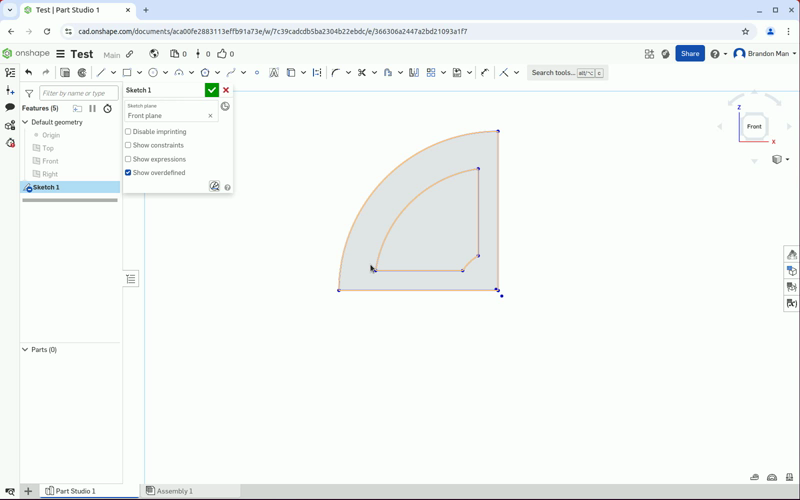
scroll(6)
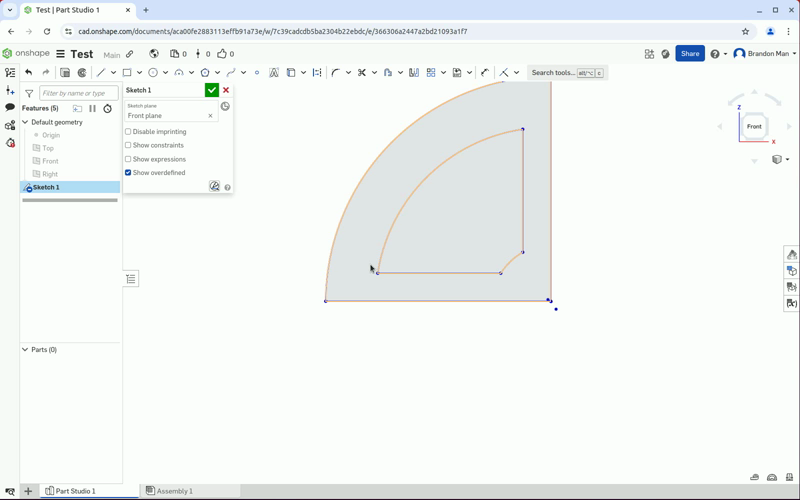
scroll(6)
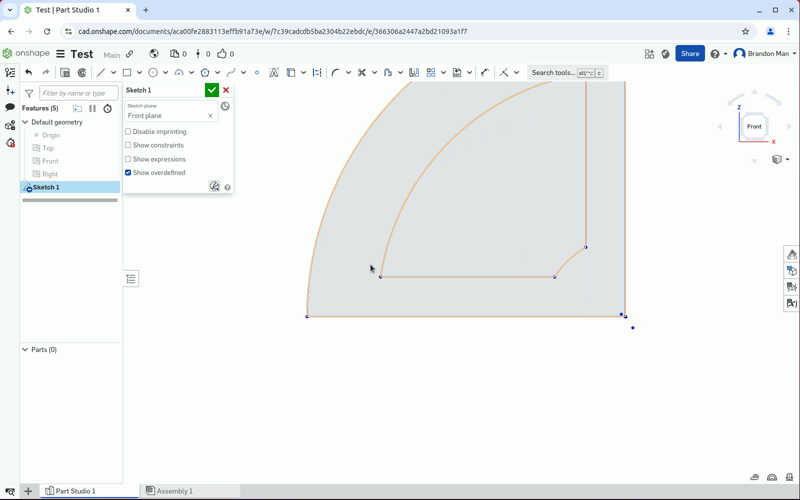
scroll(6)
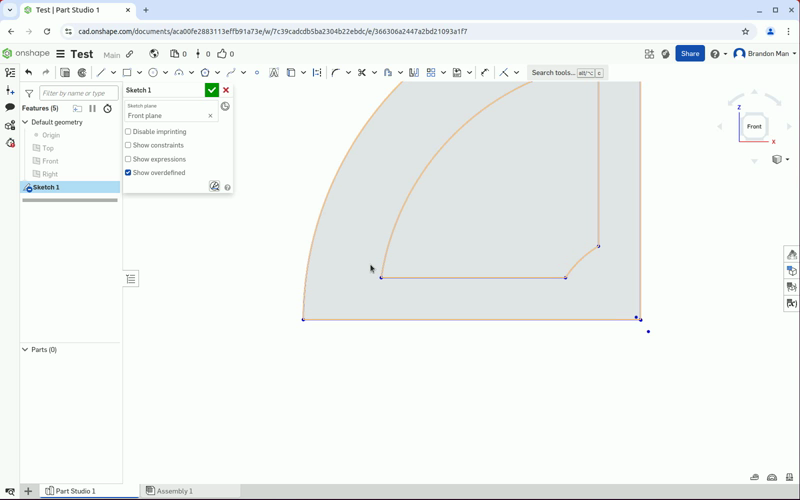
scroll(6)
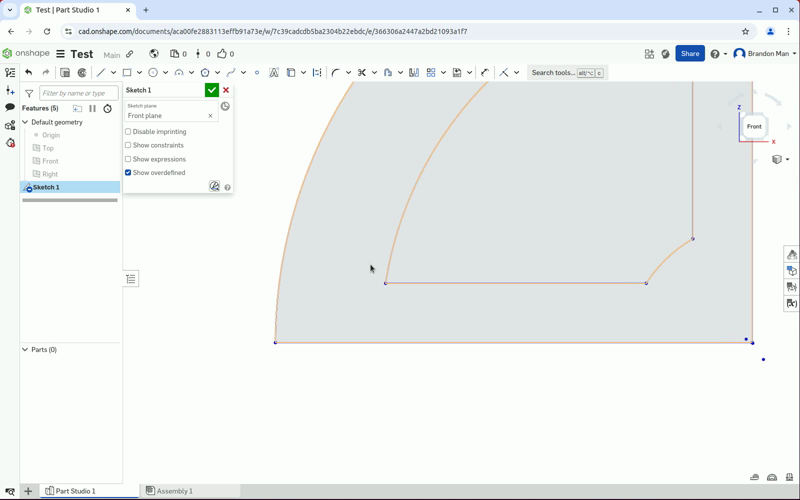
scroll(6)
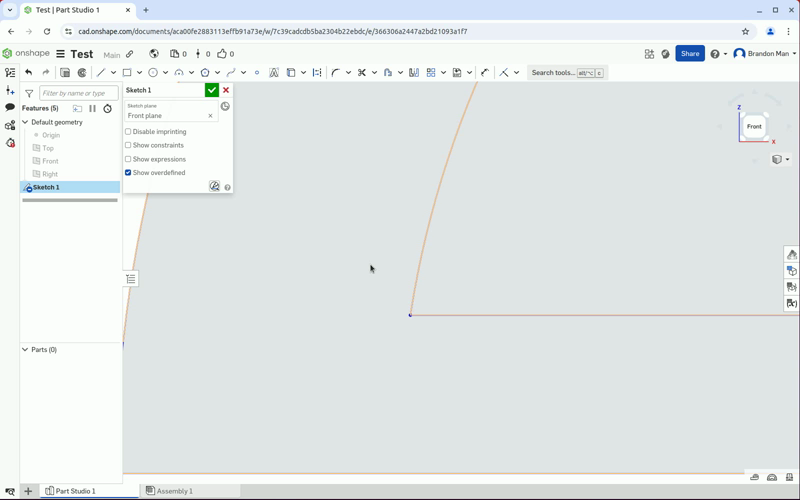
click(370, 264)
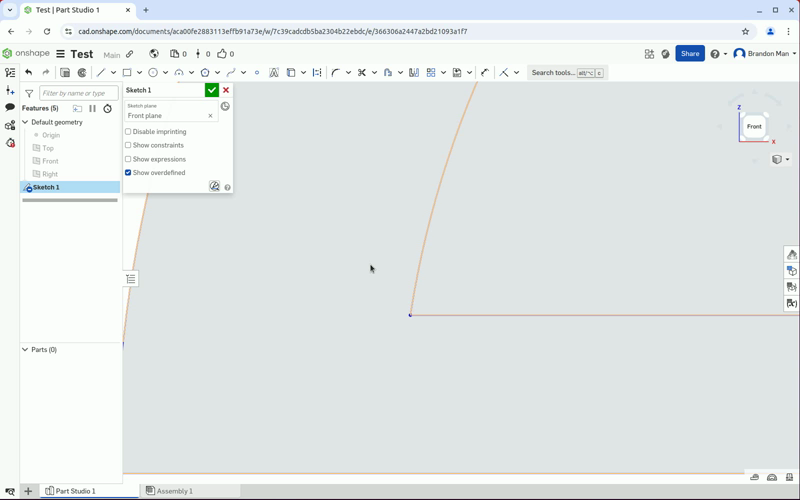
scroll(-6)
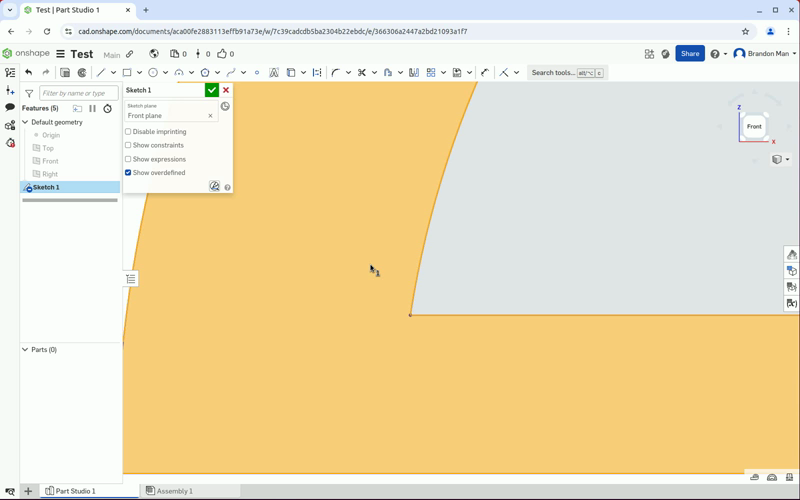
scroll(-6)
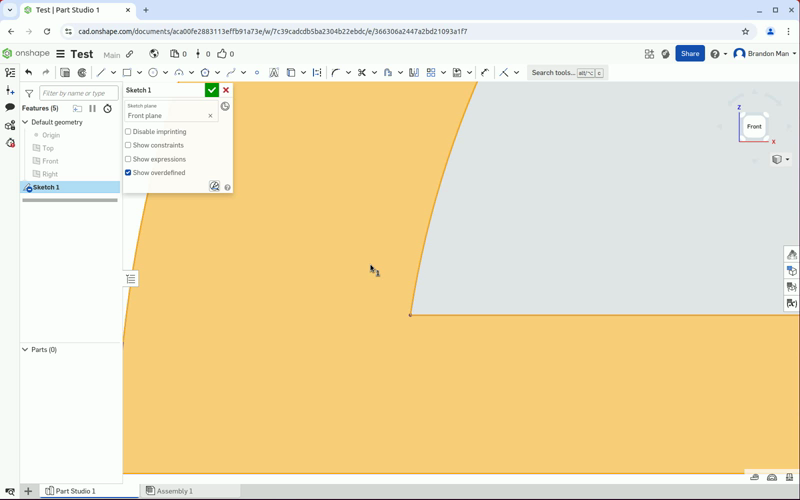
scroll(-6)
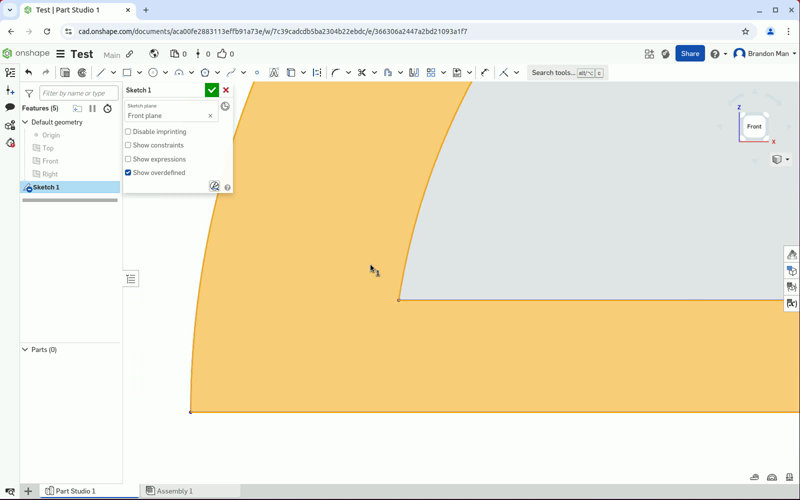
scroll(-6)
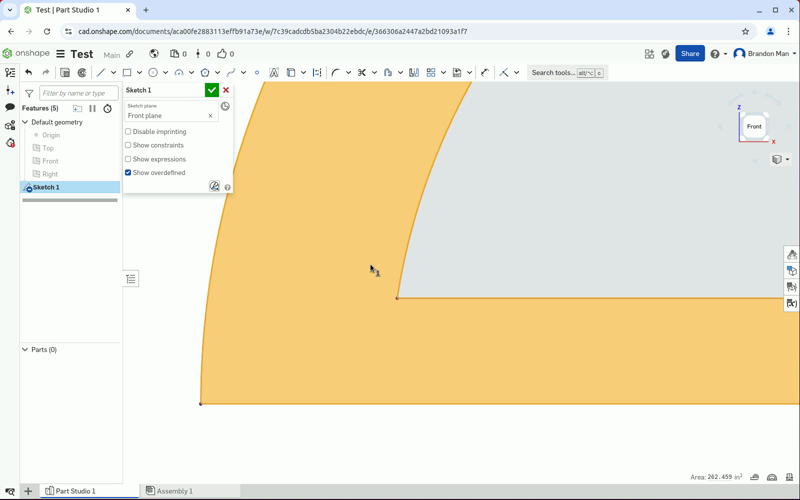
scroll(-6)
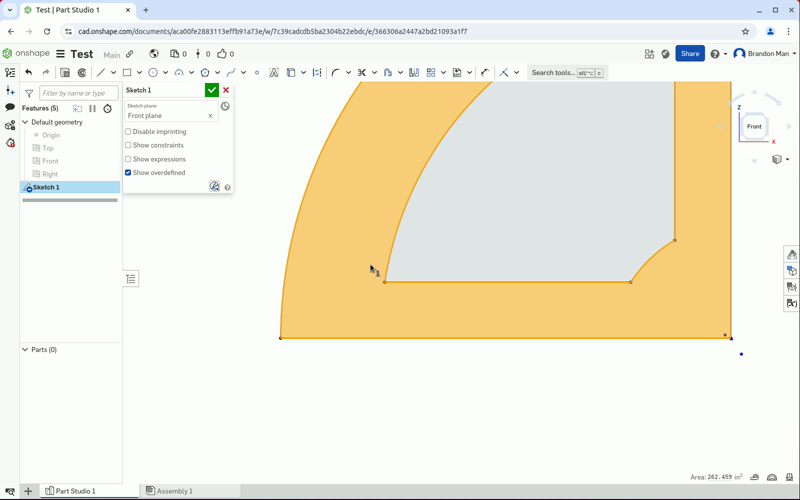
scroll(-6)
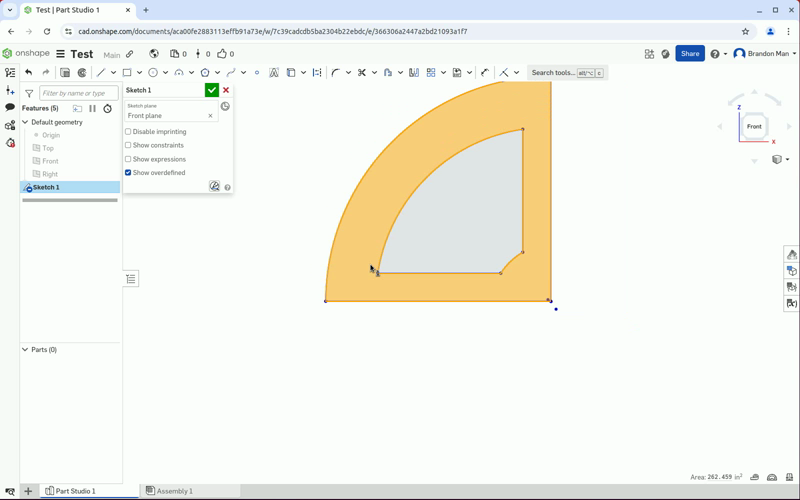
scroll(-6)
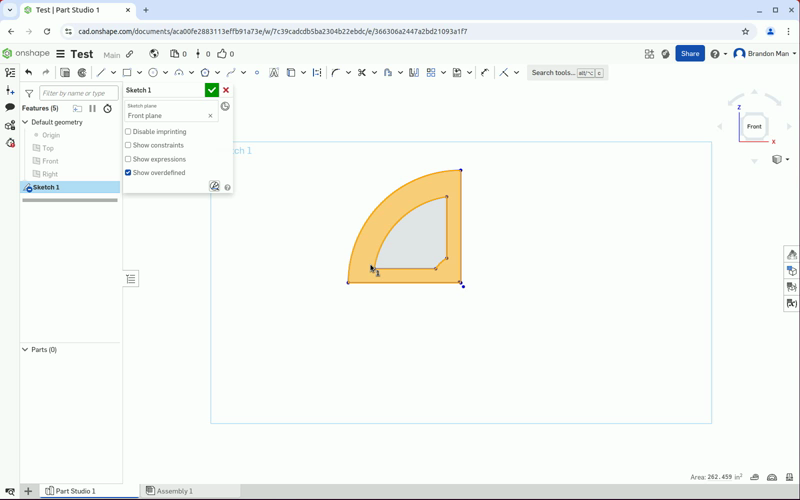
mouse_move(73, 352)
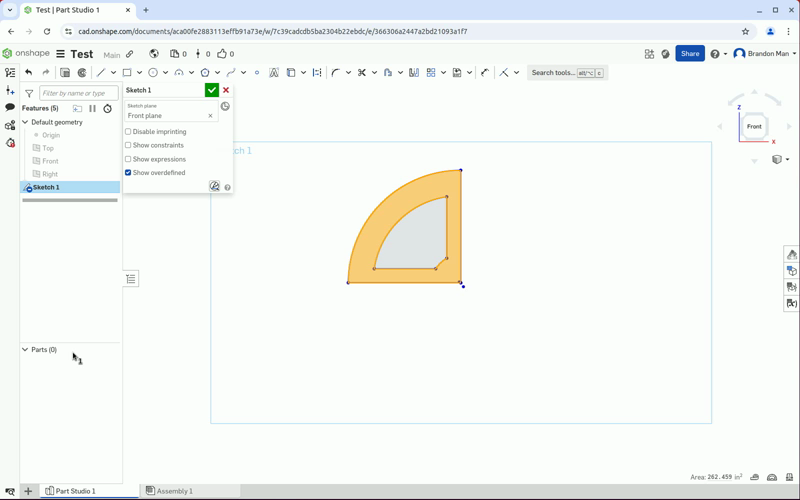
key(shift+y)
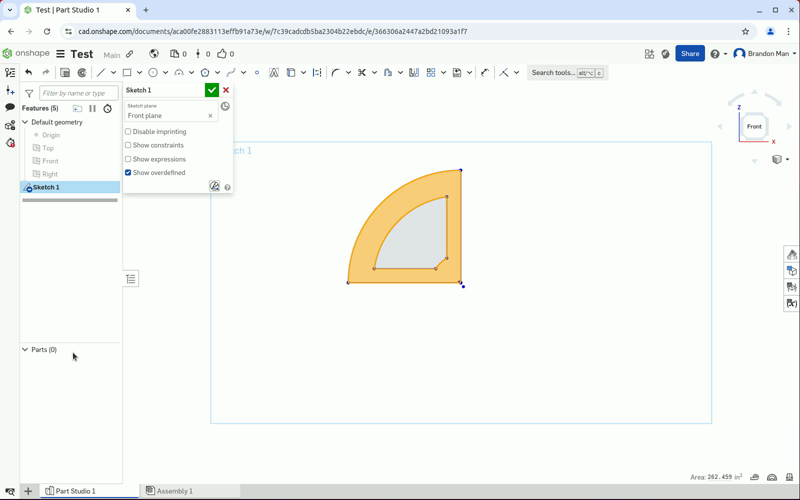
key(shift+e)
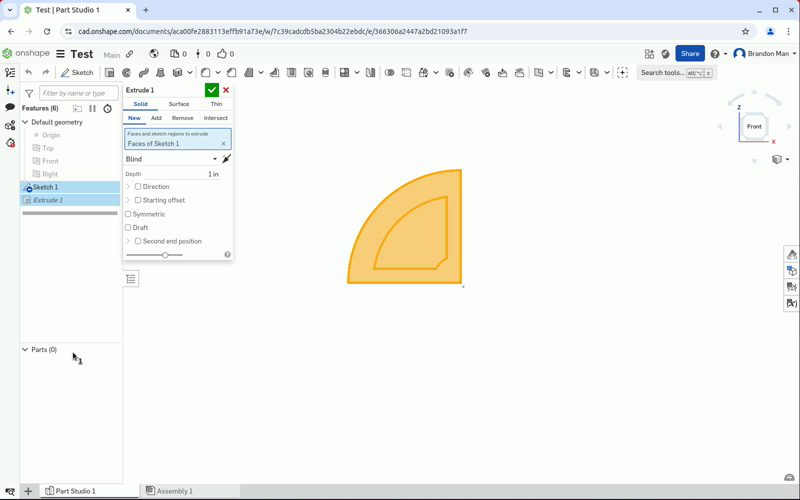
mouse_move(143, 106)
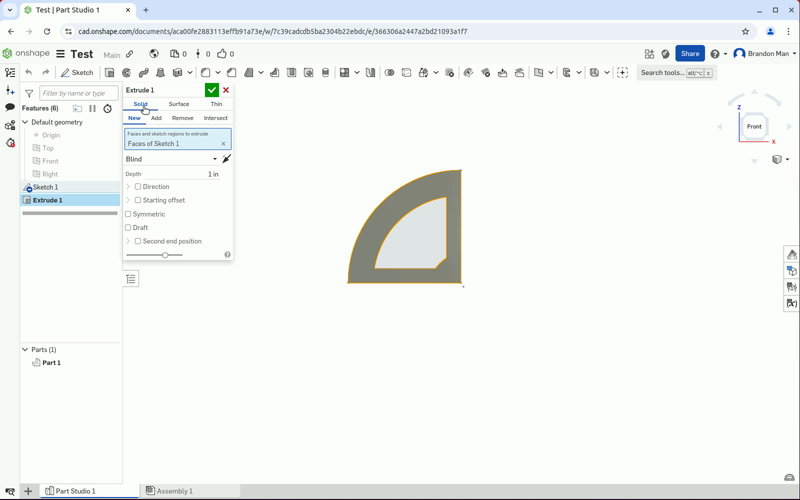
click(143, 106)
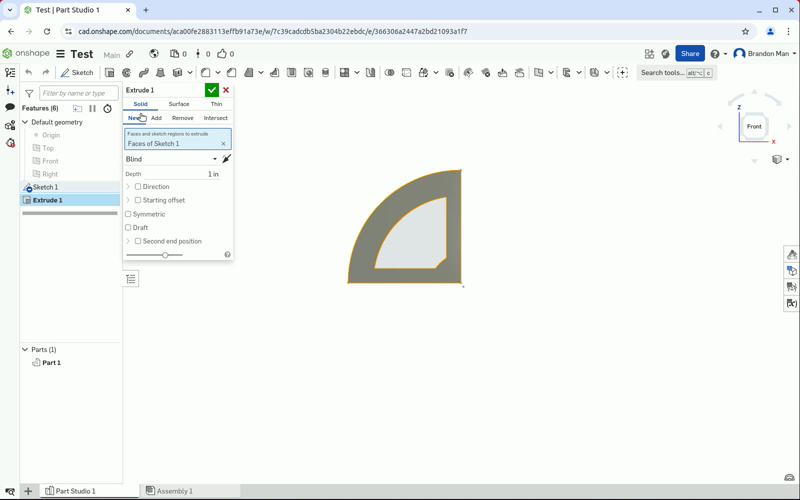
mouse_move(137, 120)
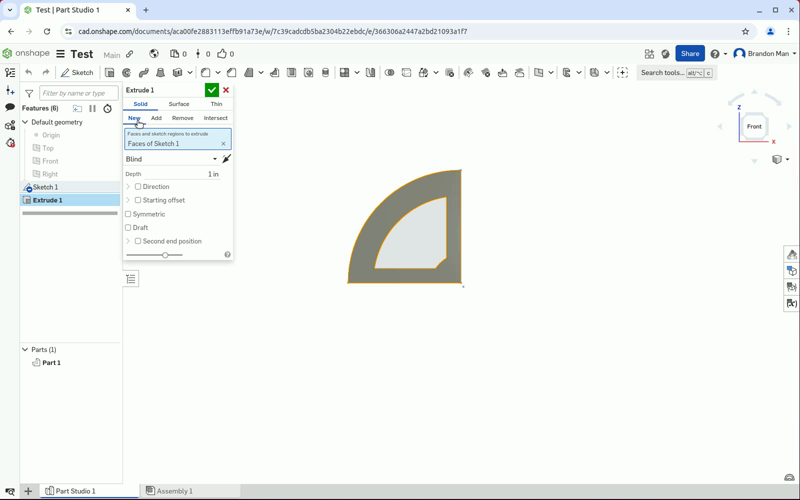
click(137, 120)
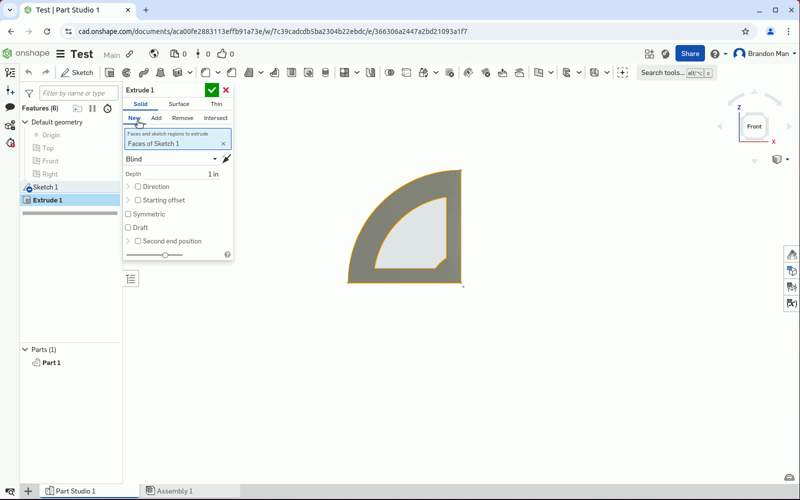
key(tab, 4)
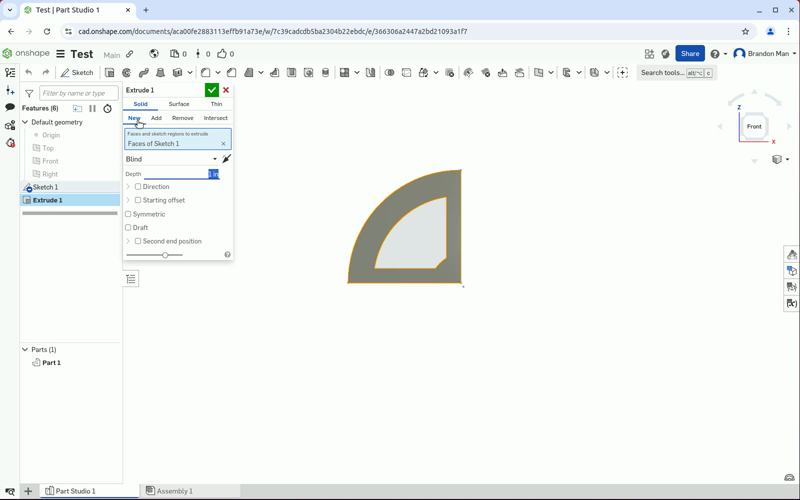
text(14.442)
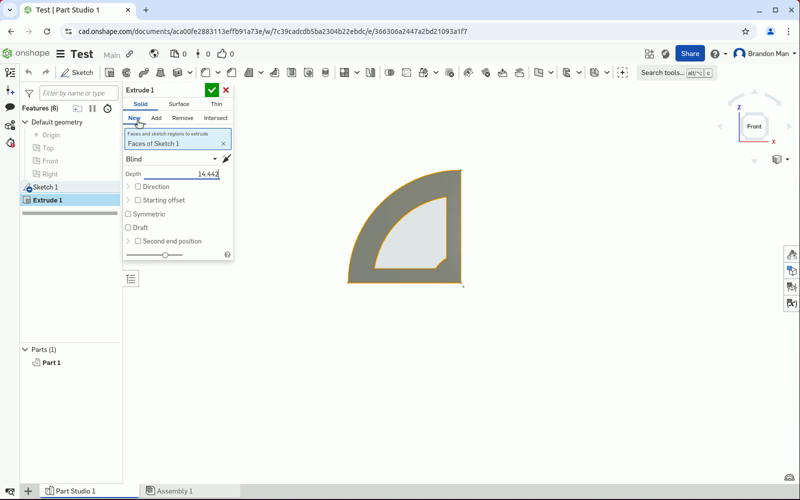
key(tab, 3)
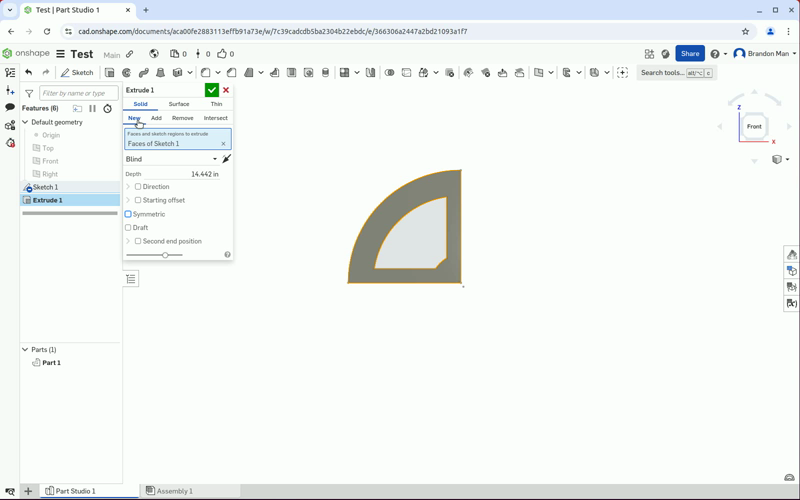
key(space)
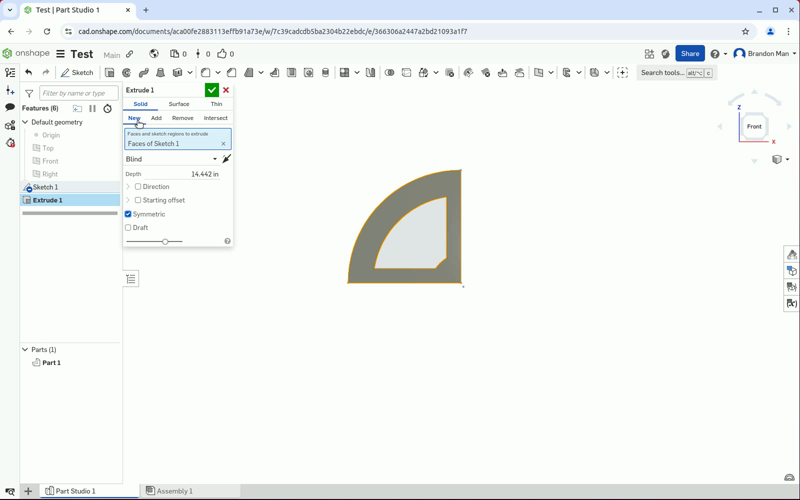
key(enter)
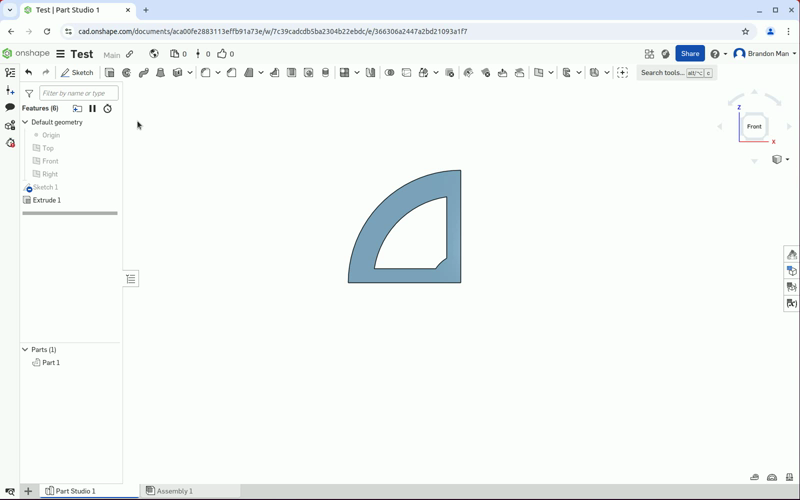
key(shift+h)
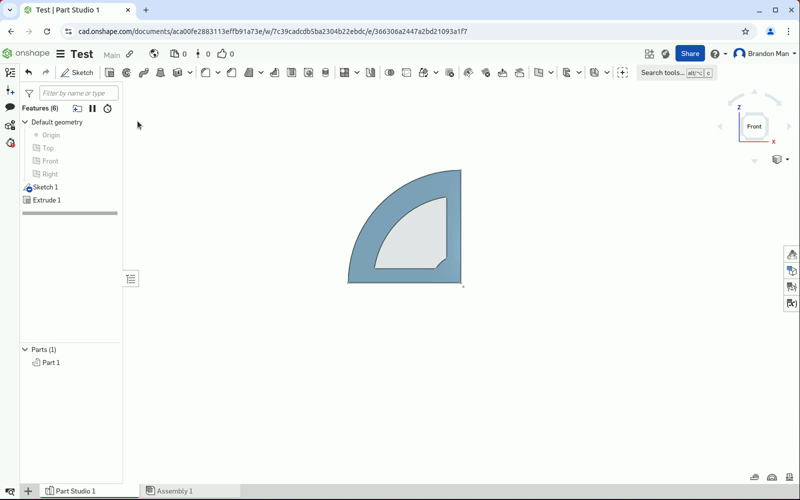
key(shift+h)
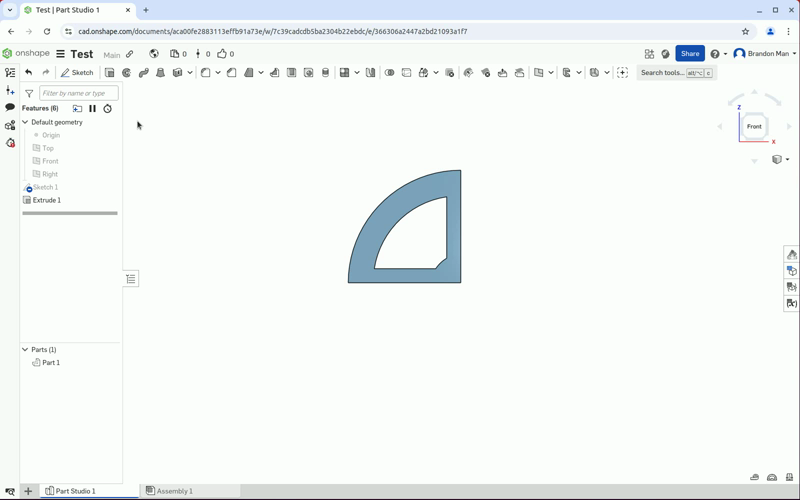
mouse_move(73, 189)
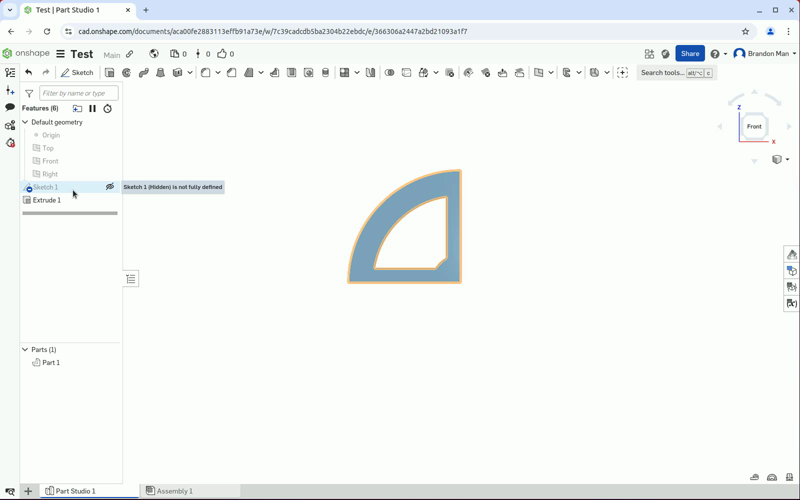
click(73, 189)
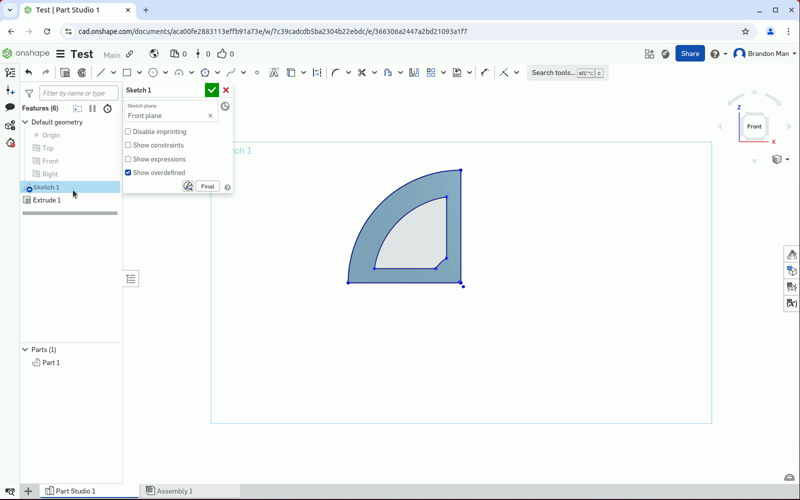
mouse_move(229, 92)
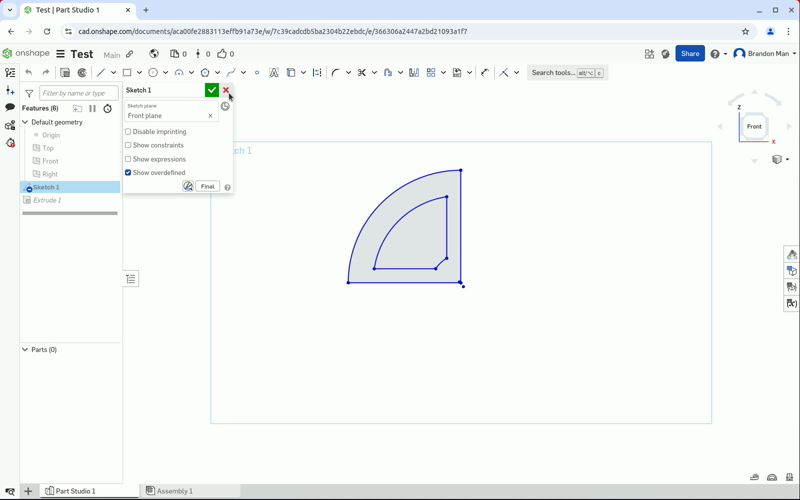
click(229, 92)
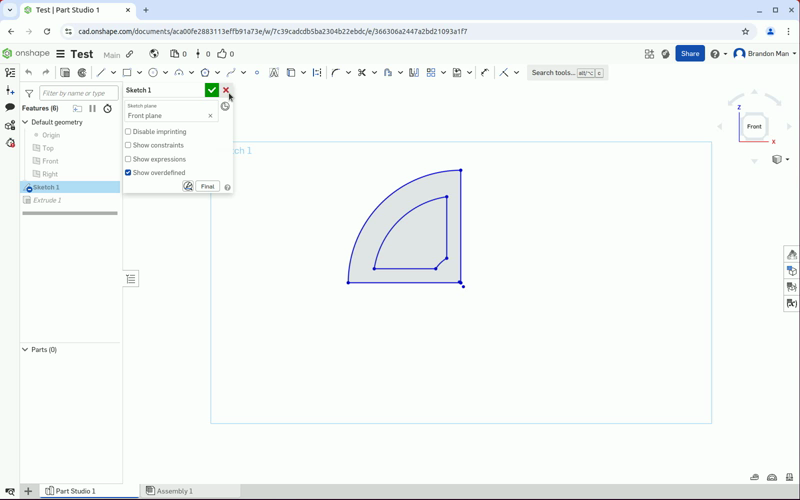
key(shift+s)
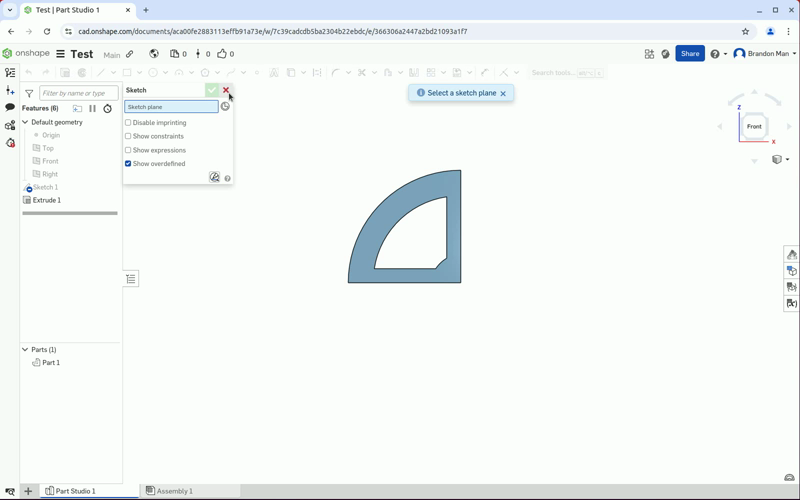
mouse_move(73, 163)
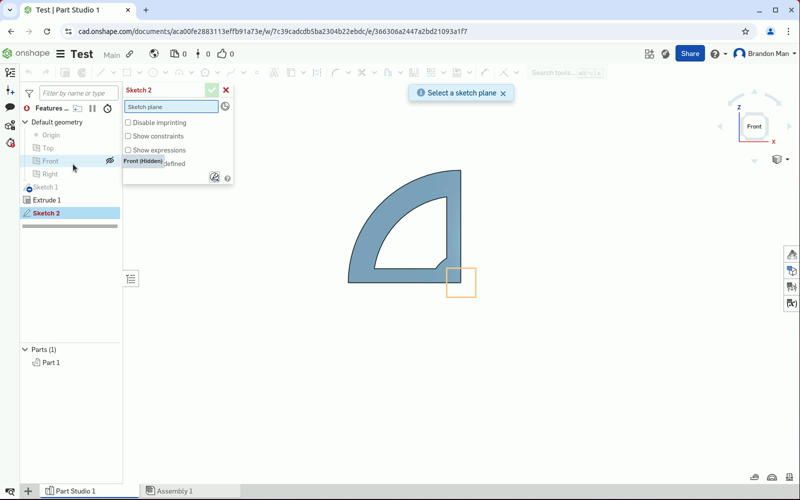
click(73, 163)
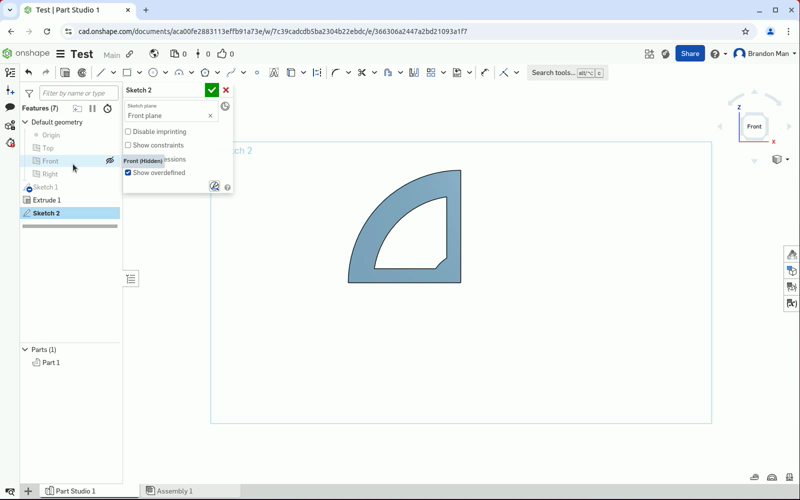
mouse_move(73, 352)
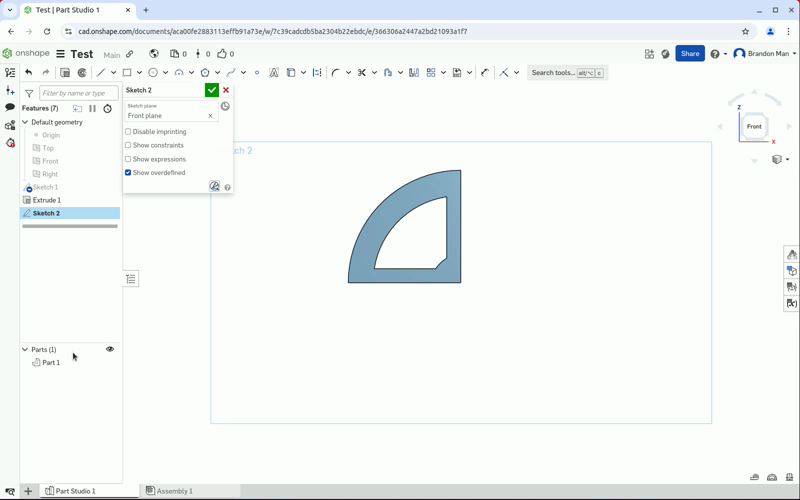
key(y)
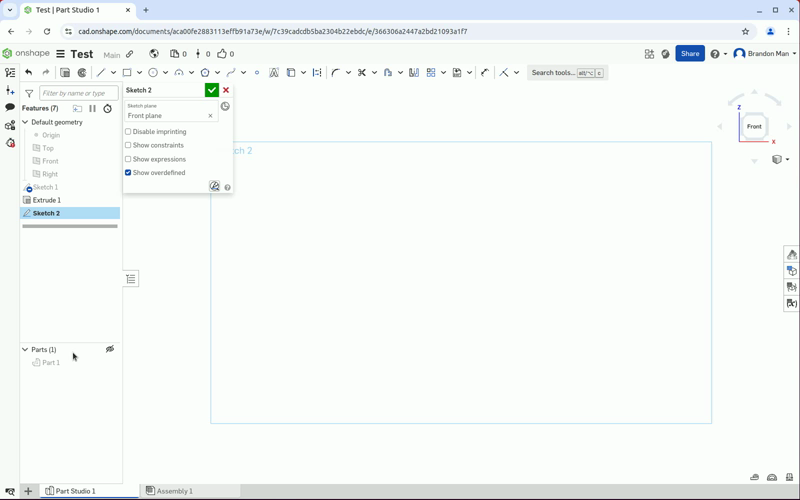
key(a)
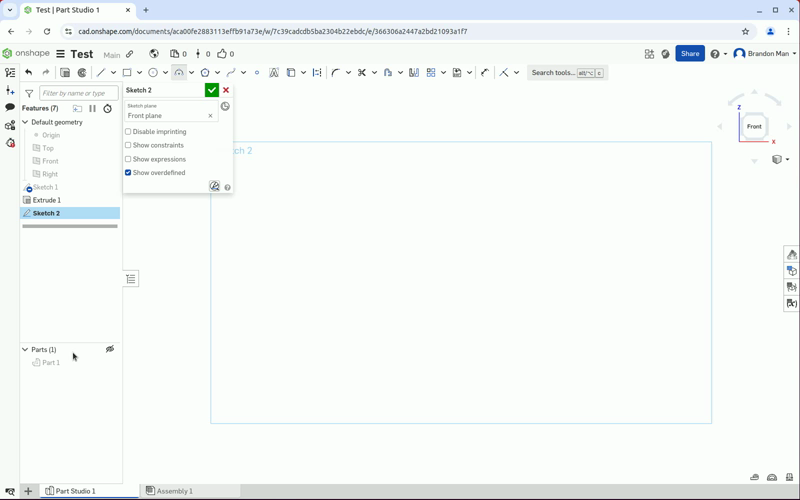
key_down(shift)
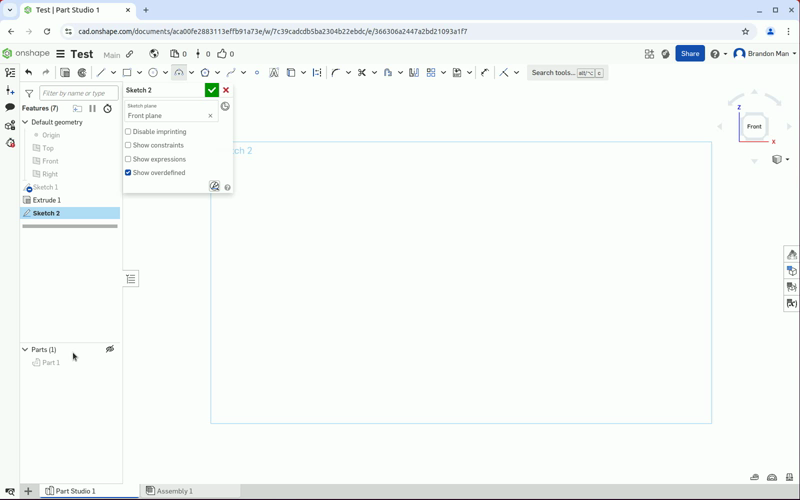
mouse_move(460, 395)
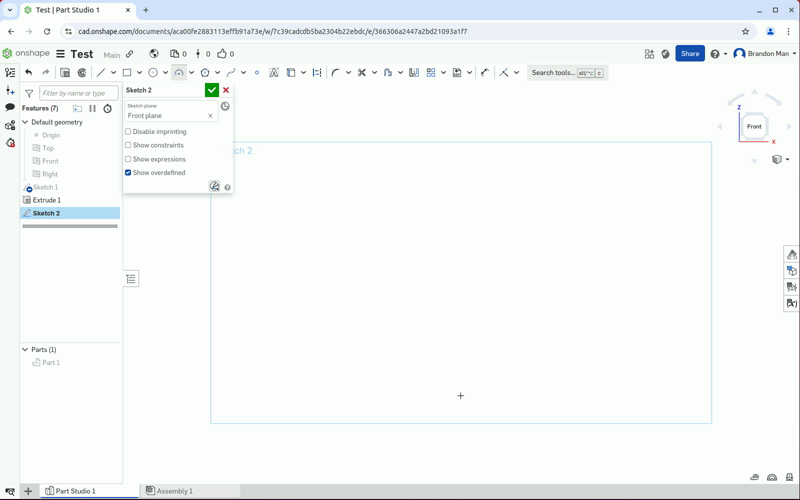
click(460, 395)
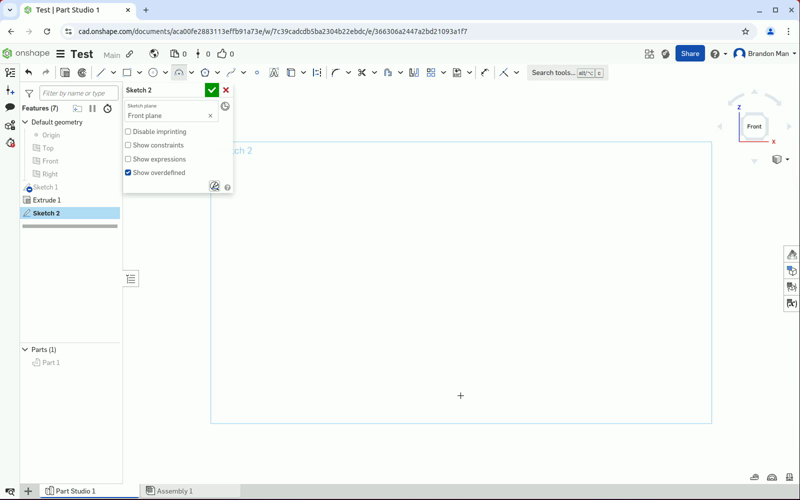
key_up(shift)
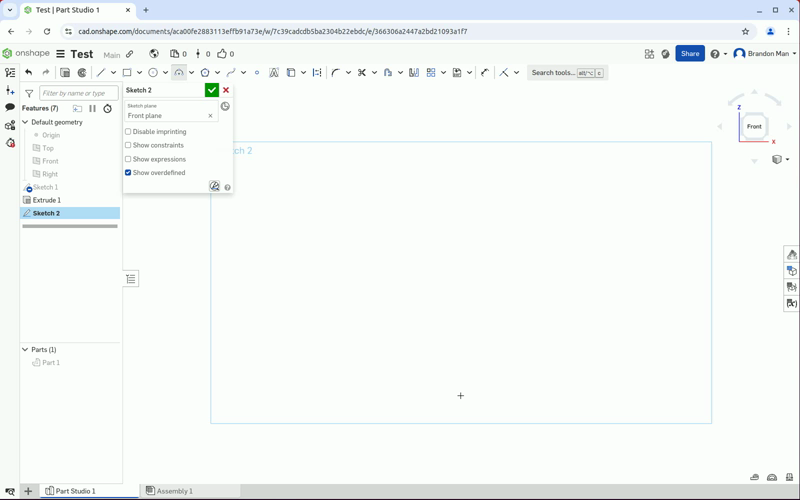
key_down(shift)
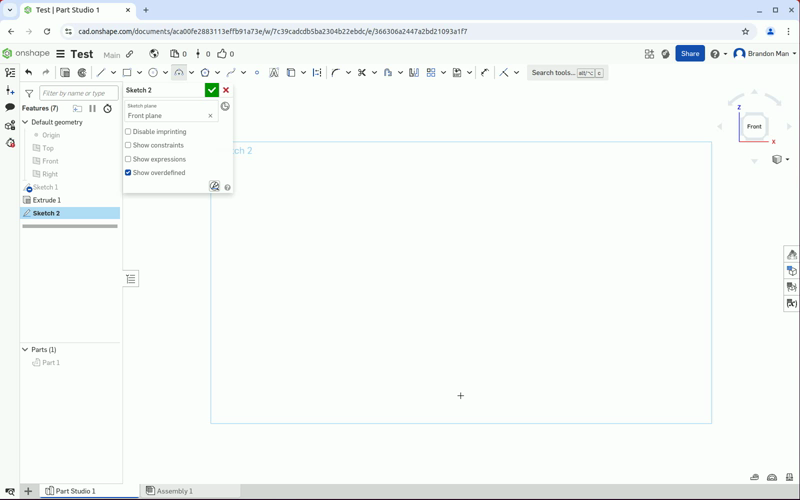
mouse_move(460, 171)
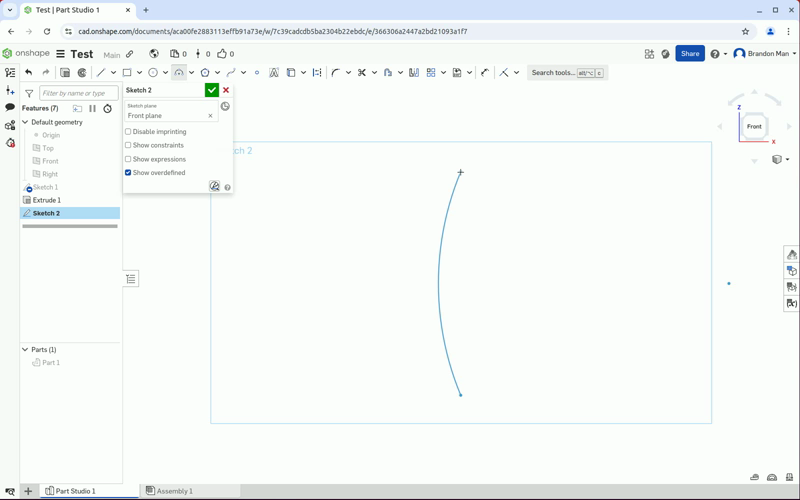
click(460, 171)
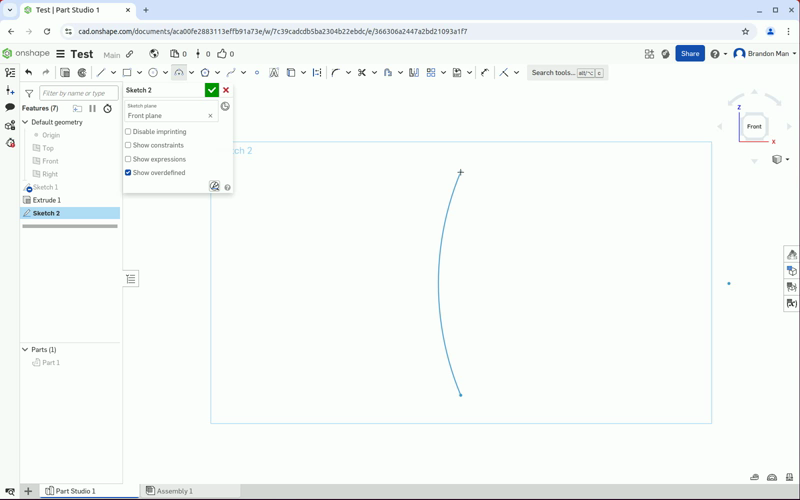
mouse_move(572, 283)
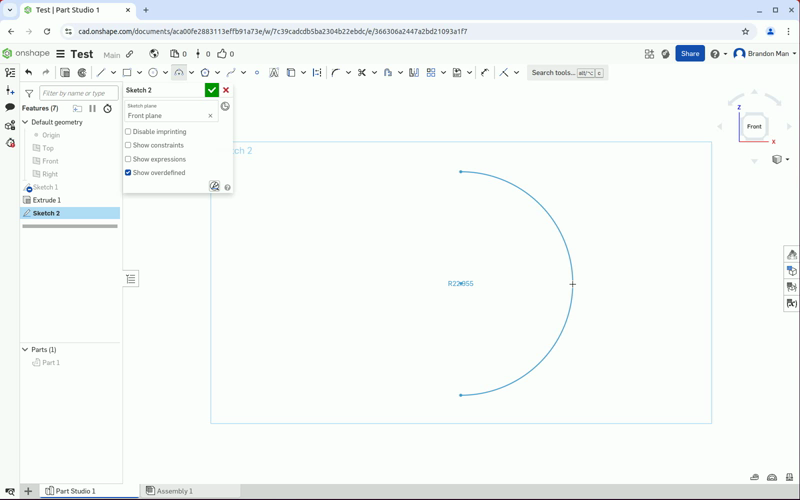
click(572, 283)
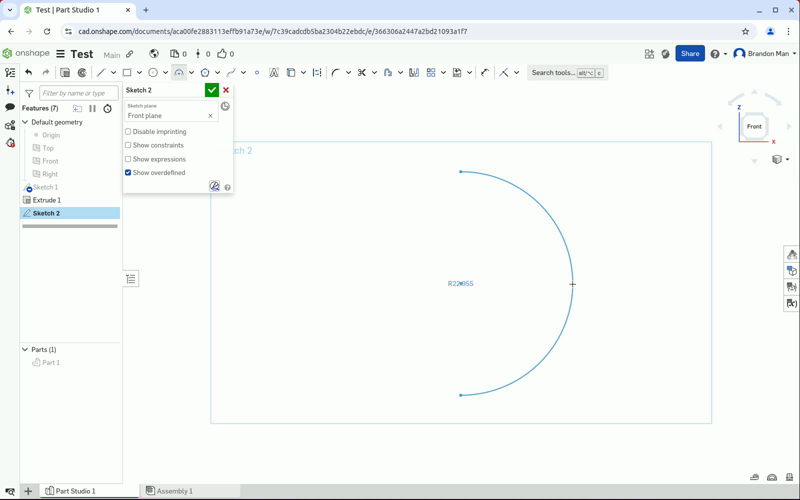
key_up(shift)
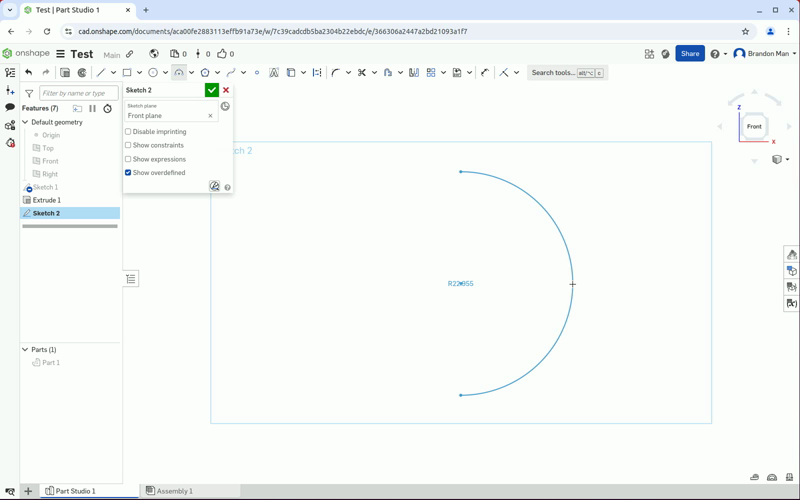
key(esc)
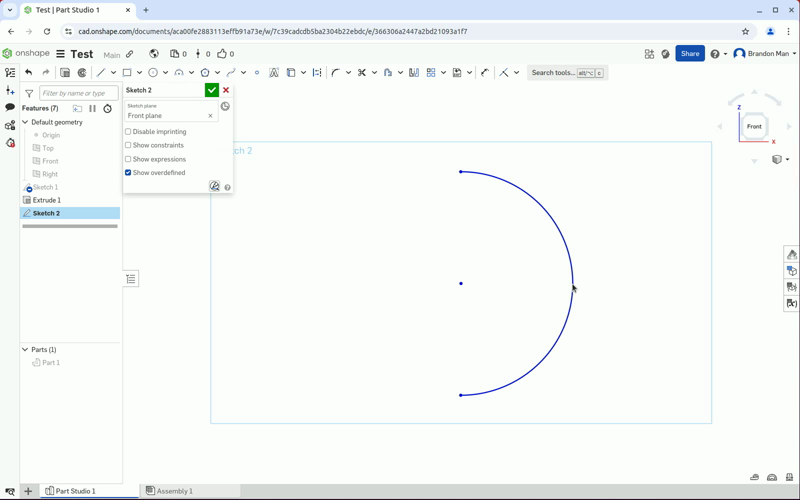
key(l)
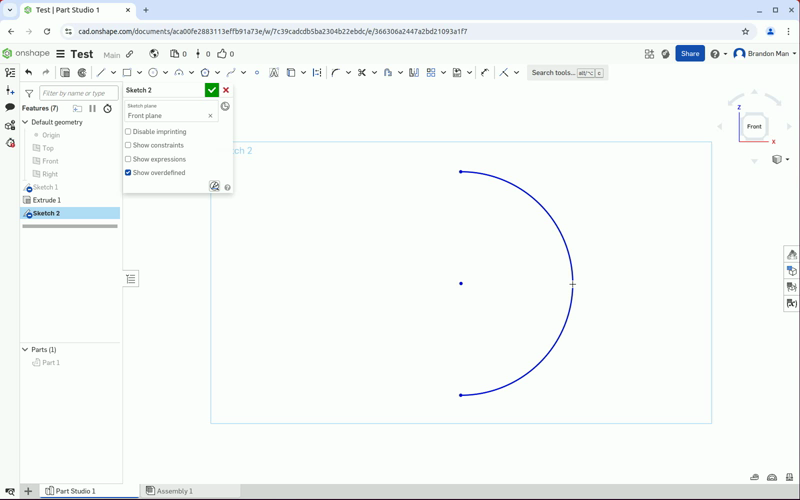
mouse_move(460, 171)
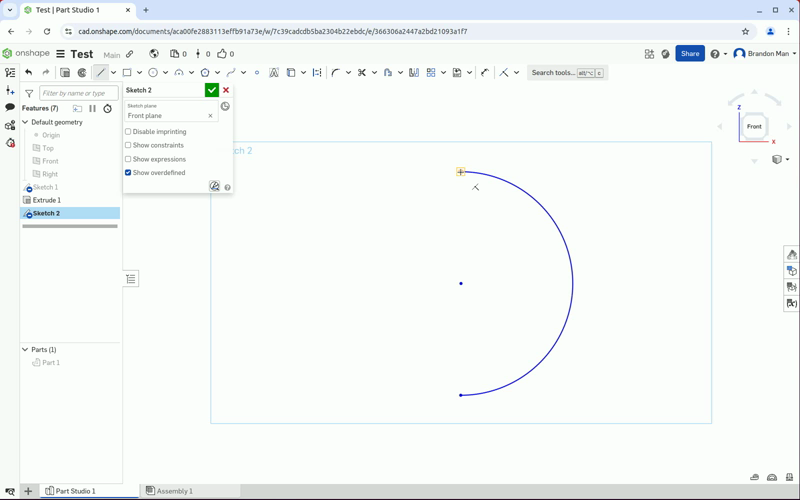
click(460, 171)
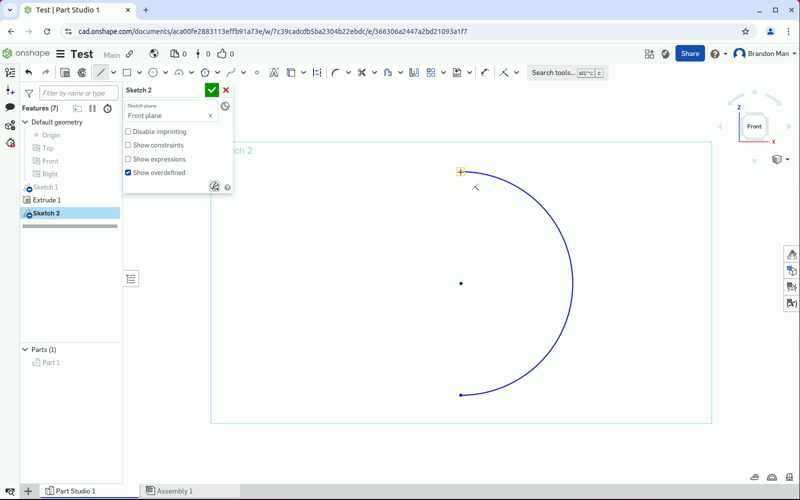
key_down(shift)
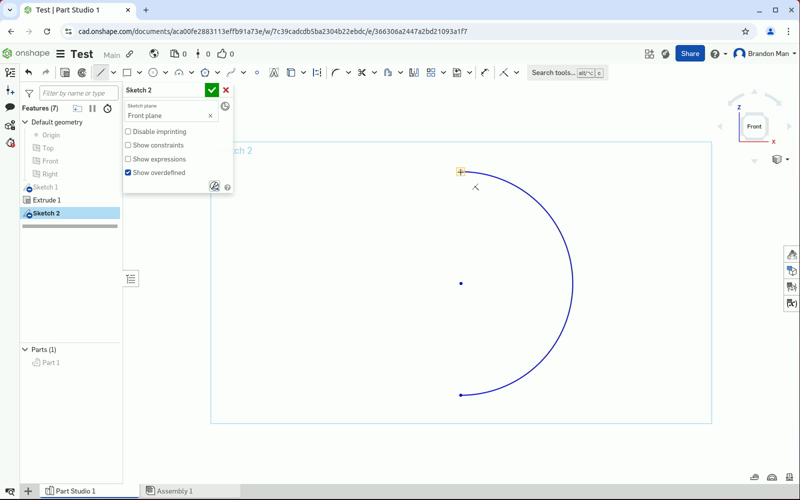
mouse_move(460, 282)
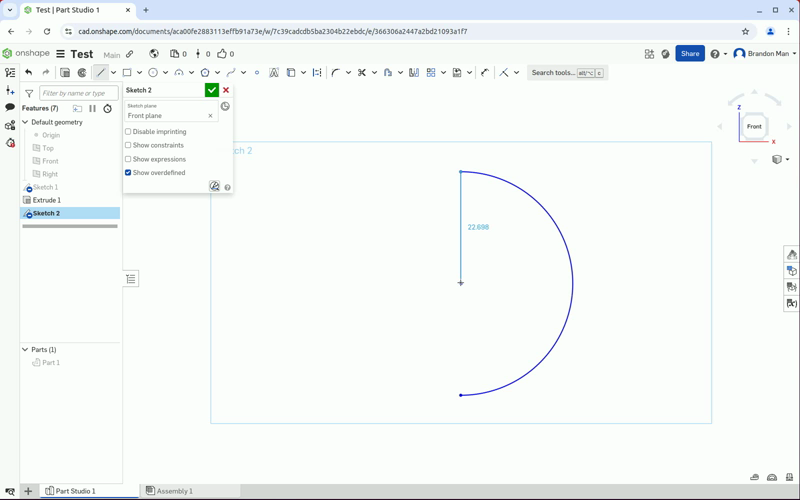
scroll(6)
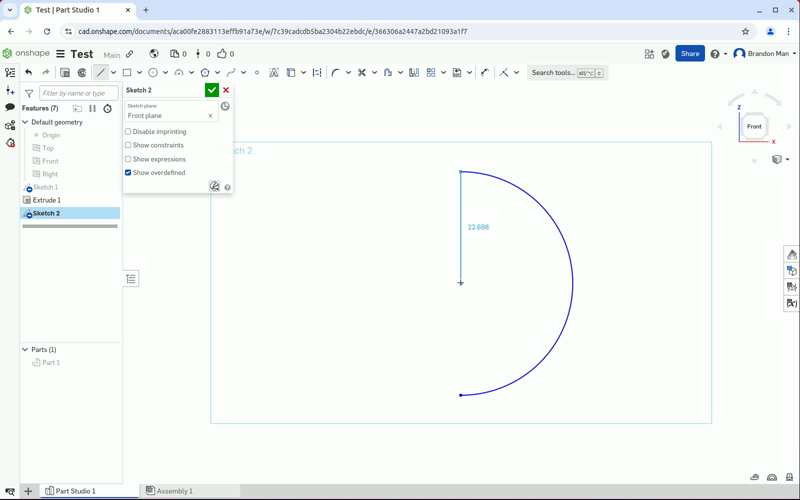
scroll(6)
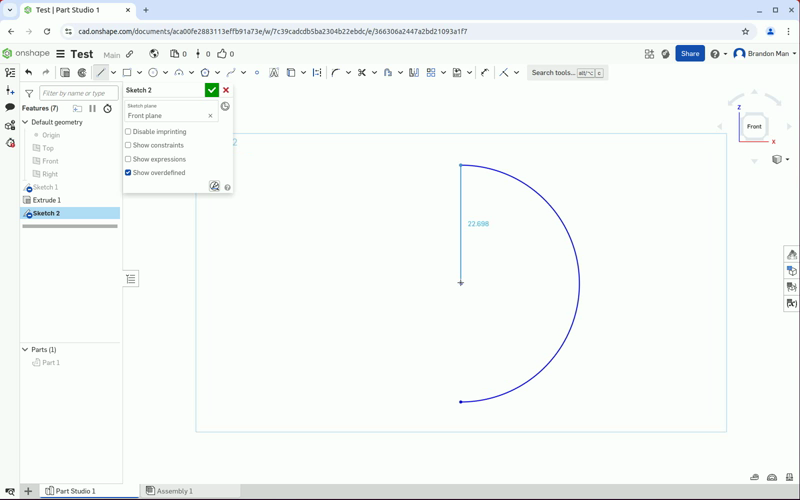
scroll(6)
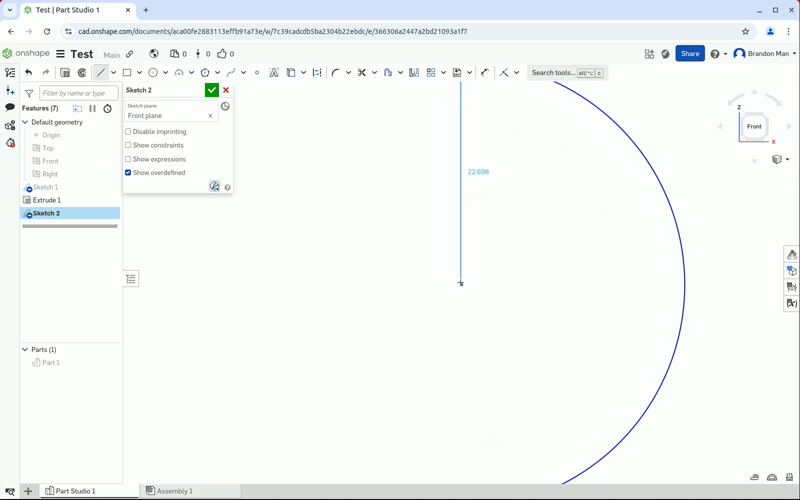
scroll(6)
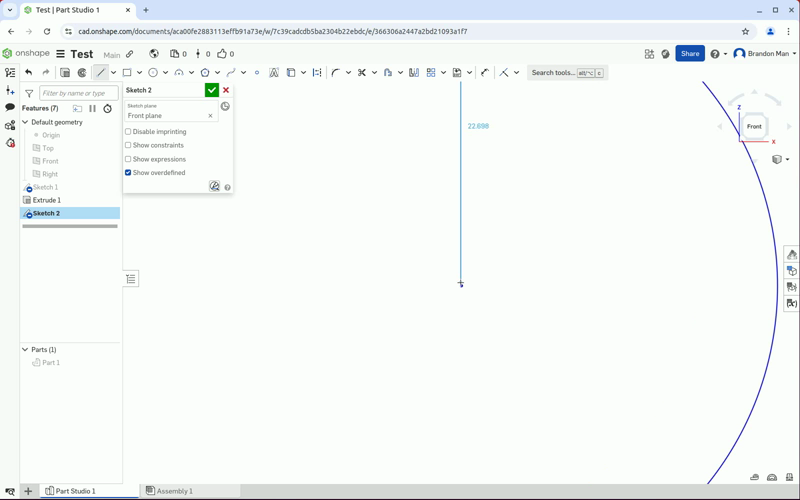
scroll(6)
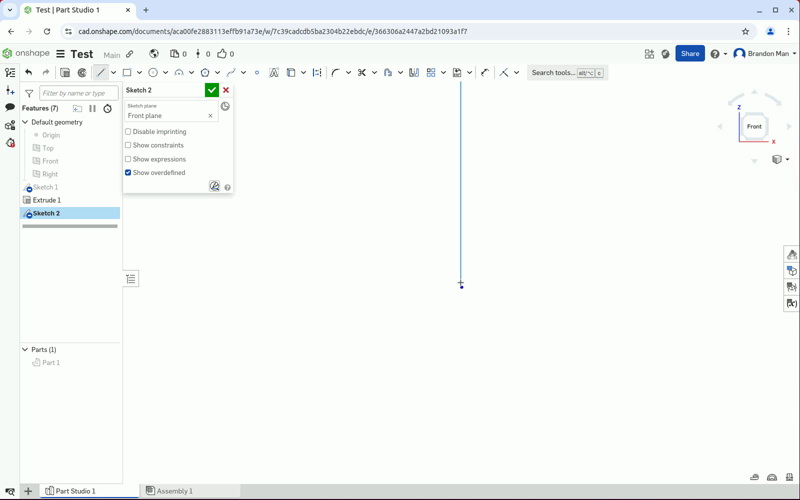
scroll(6)
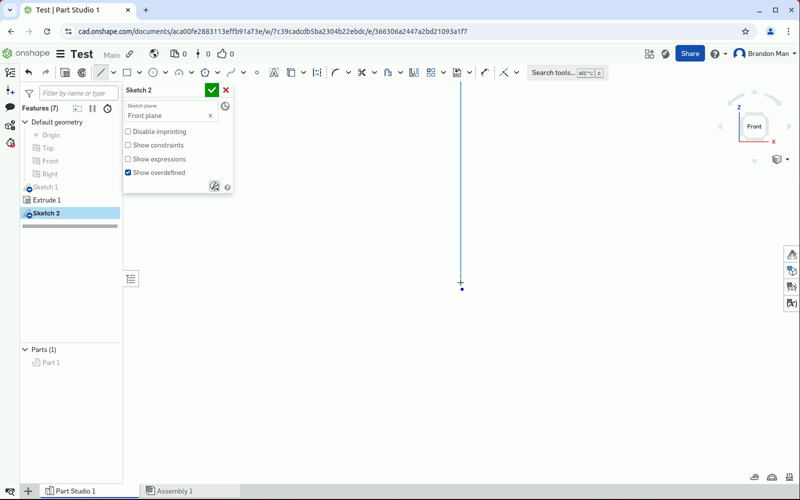
scroll(6)
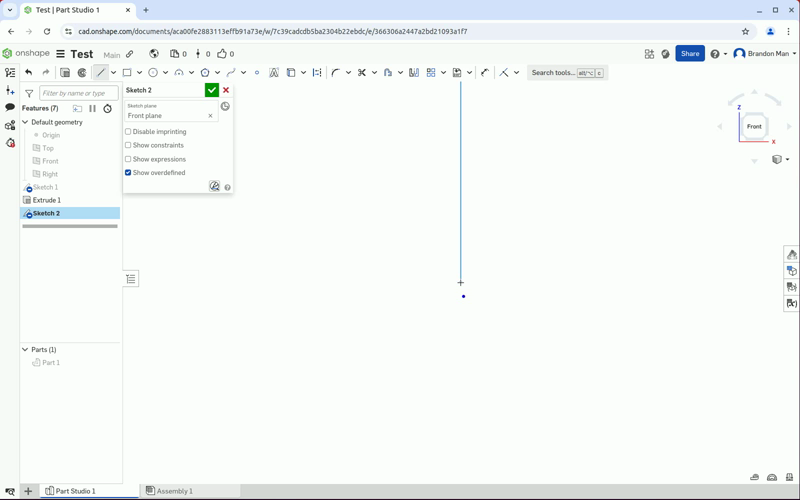
click(460, 282)
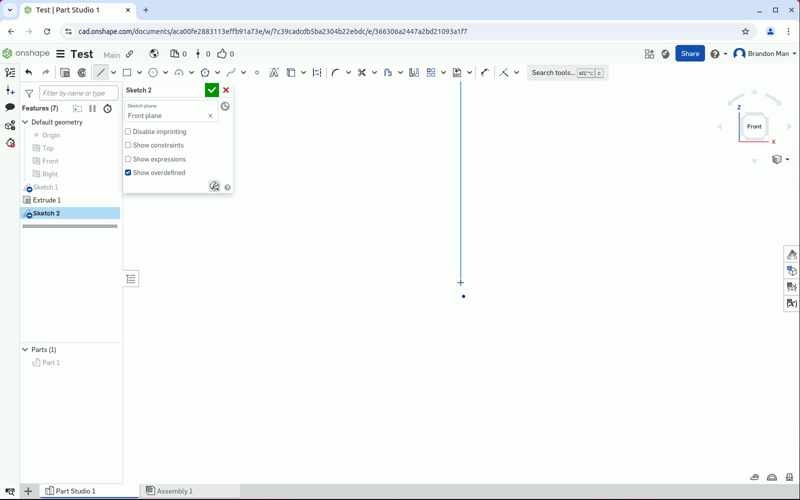
scroll(-6)
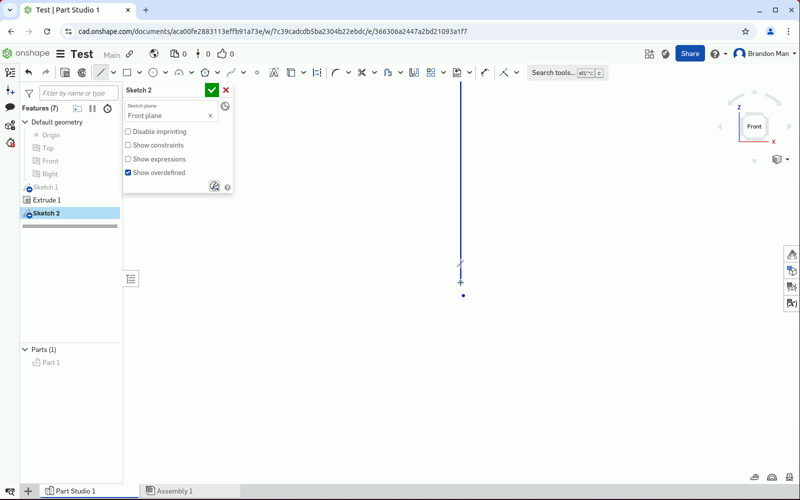
scroll(-6)
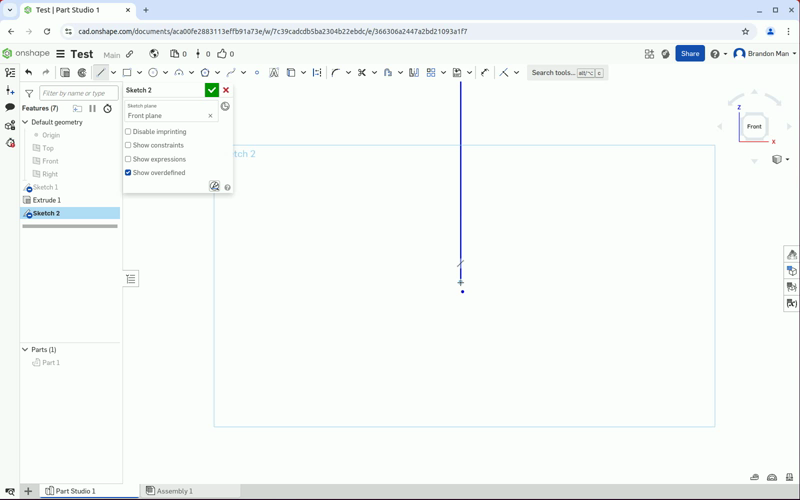
scroll(-6)
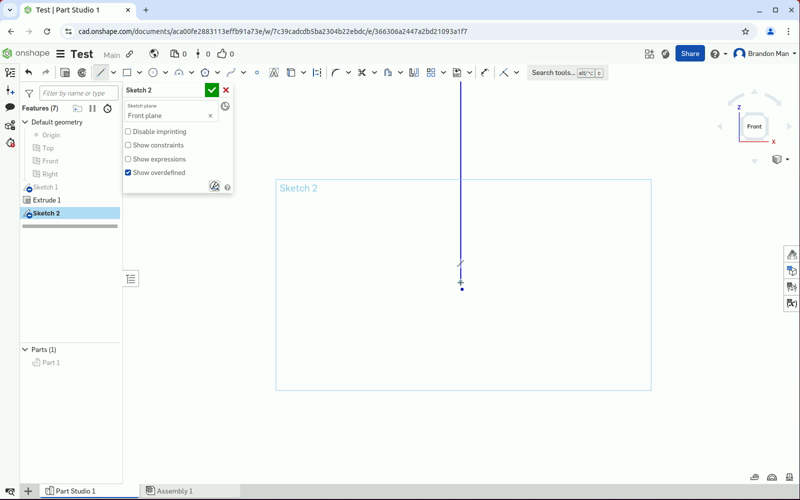
scroll(-6)
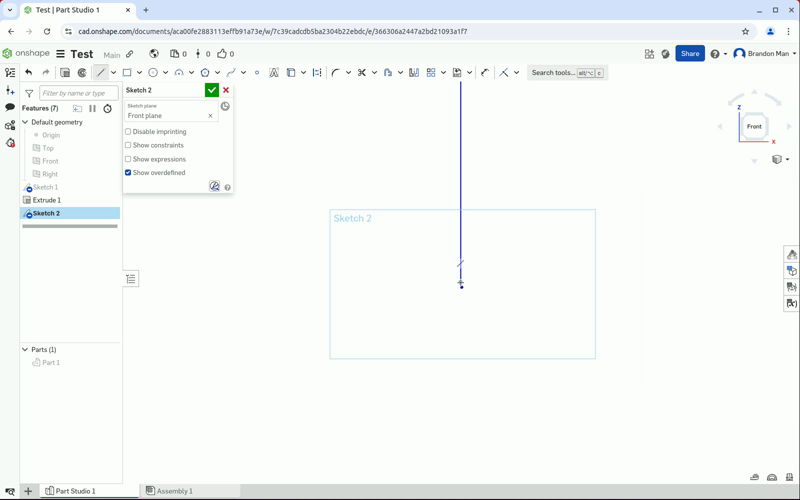
scroll(-6)
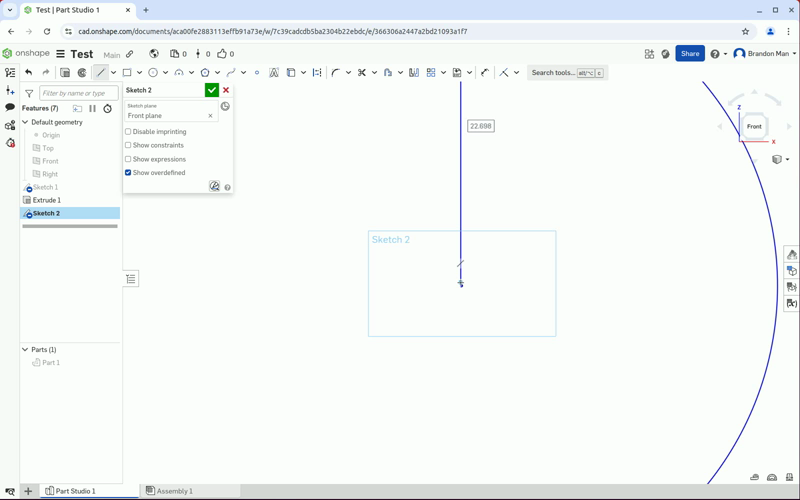
scroll(-6)
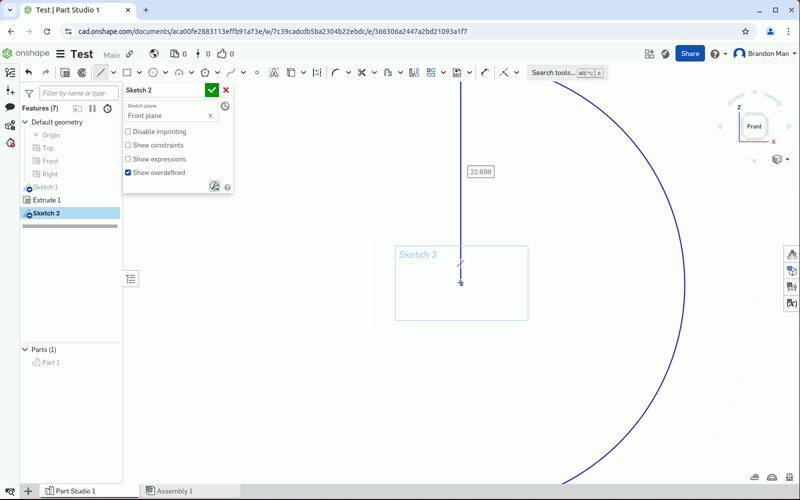
scroll(-6)
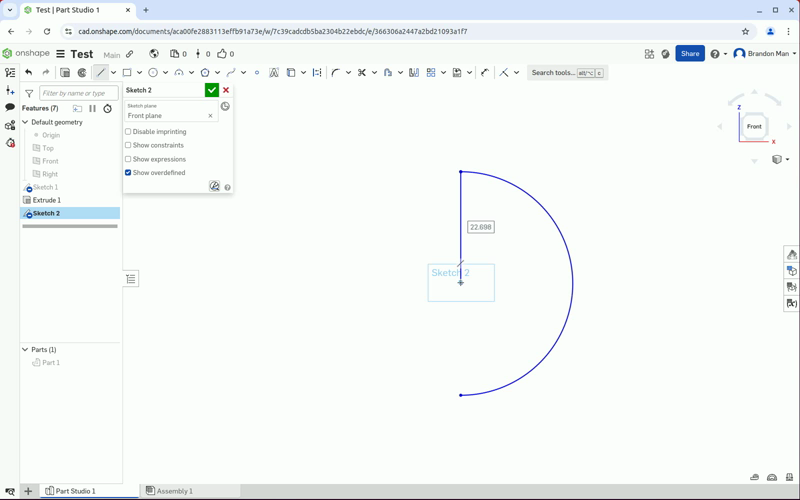
key_up(shift)
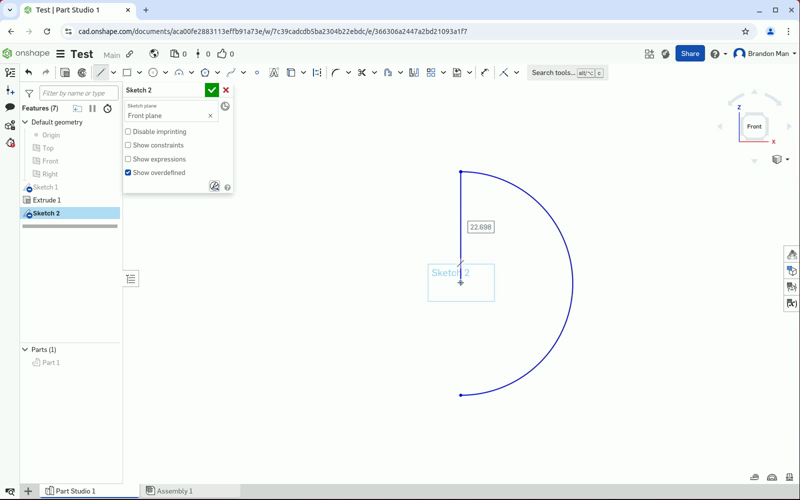
key_down(shift)
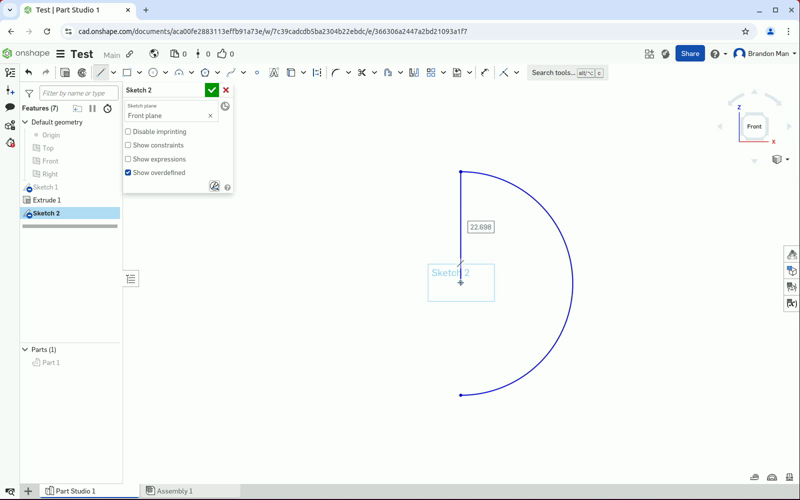
mouse_move(460, 395)
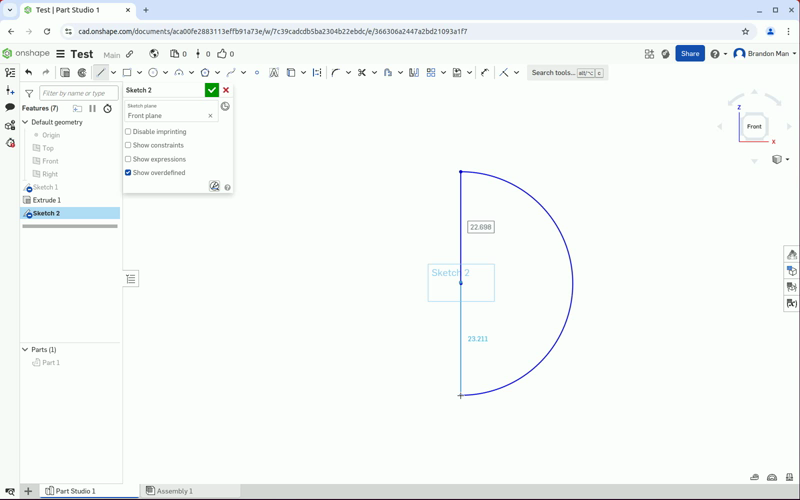
key_up(shift)
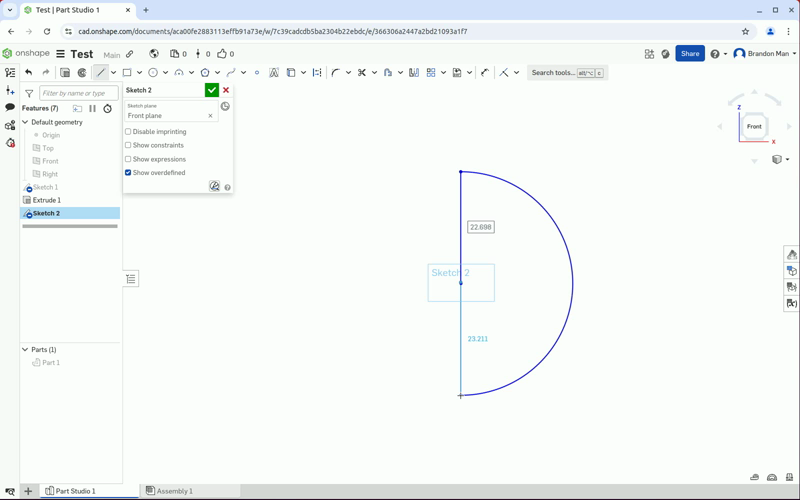
click(460, 395)
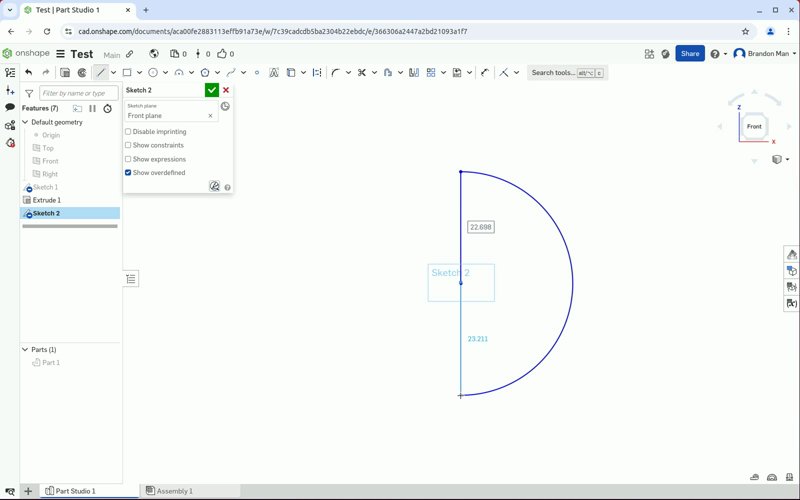
key(esc)
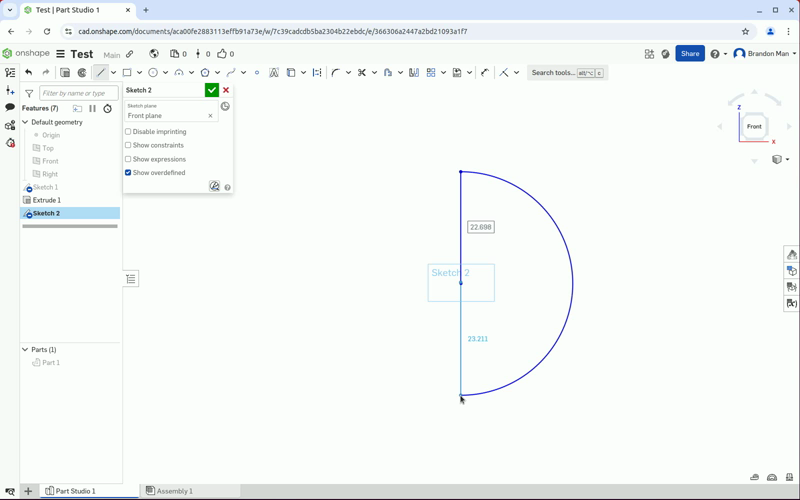
key(a)
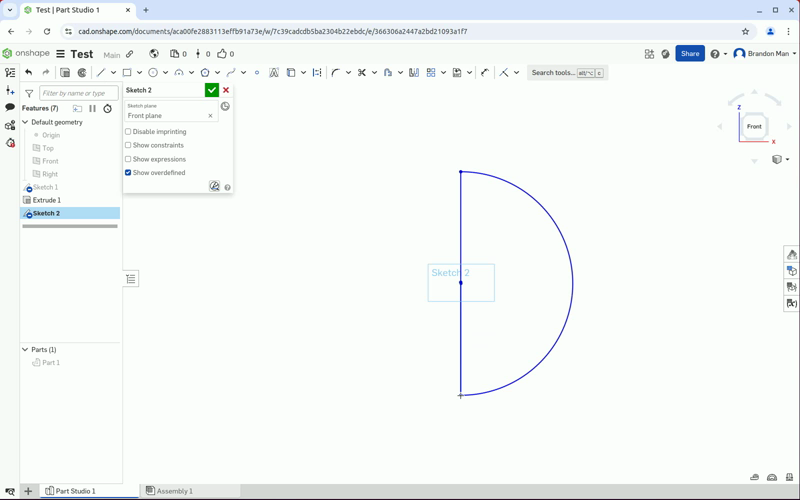
key_down(shift)
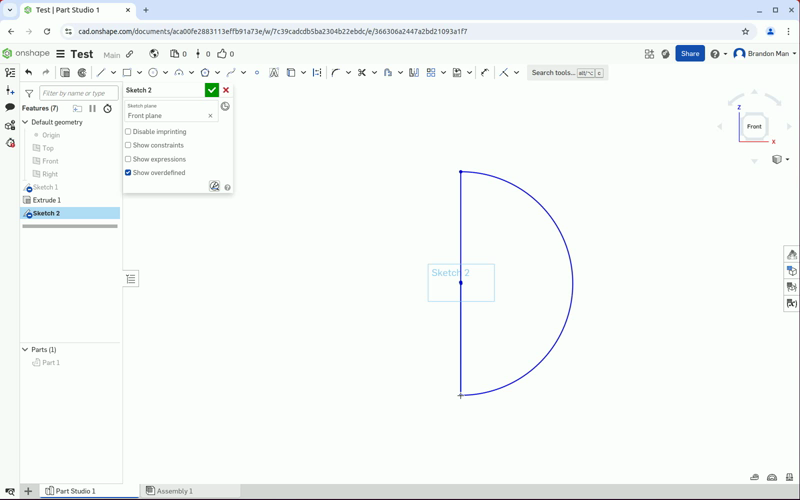
mouse_move(474, 369)
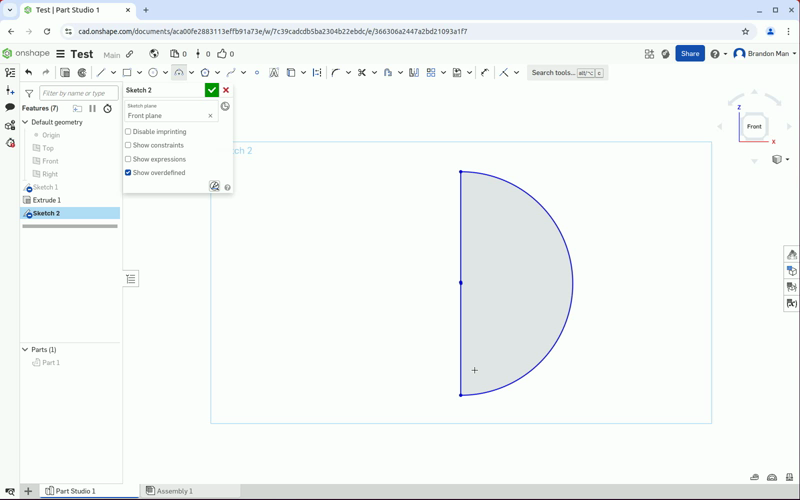
click(474, 369)
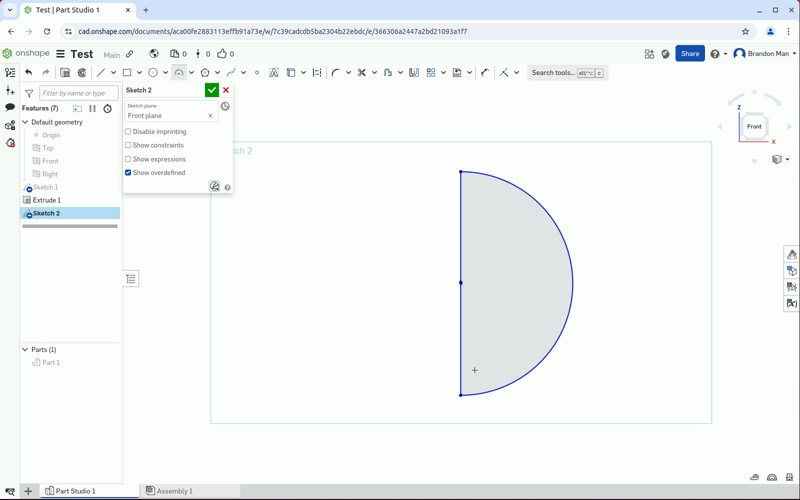
key_up(shift)
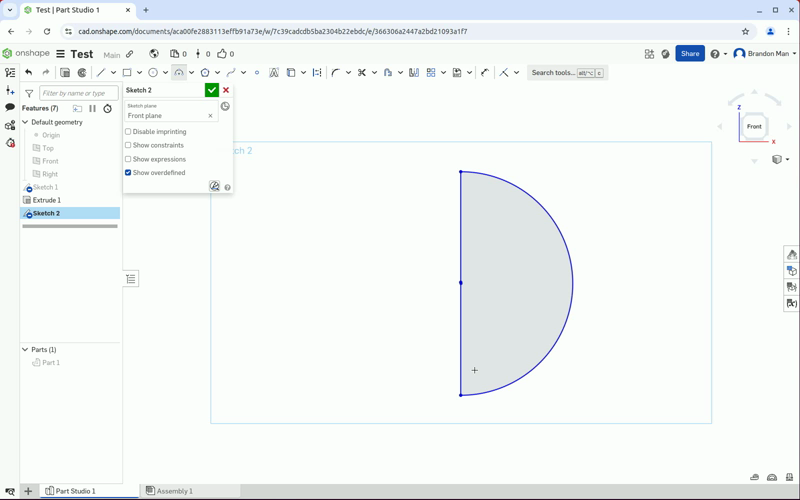
key_down(shift)
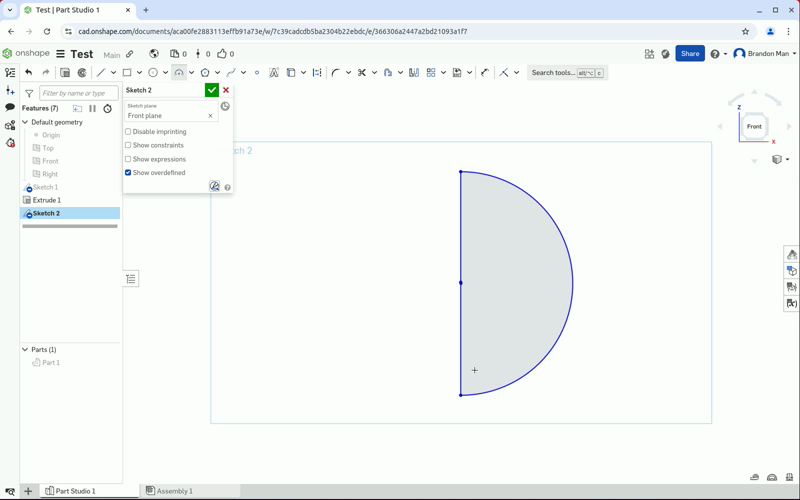
mouse_move(545, 296)
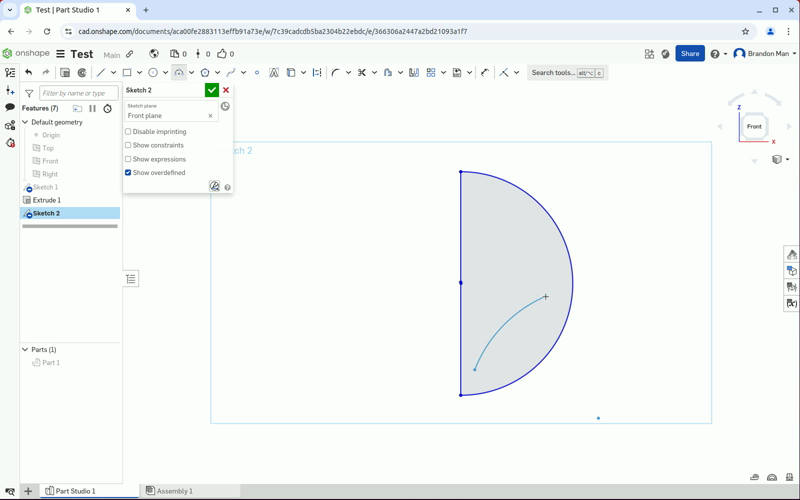
click(545, 296)
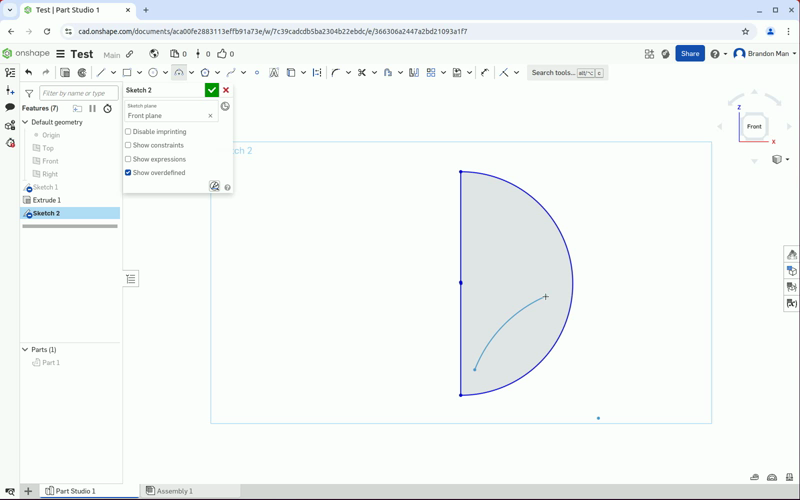
mouse_move(522, 344)
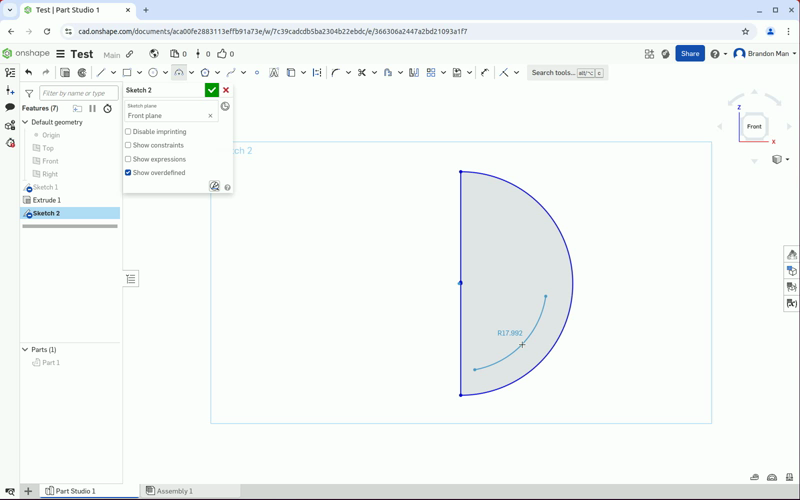
click(522, 344)
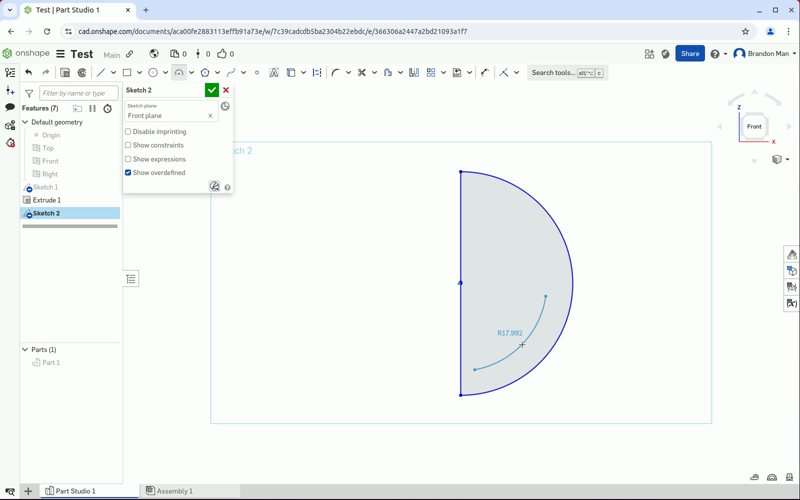
key_up(shift)
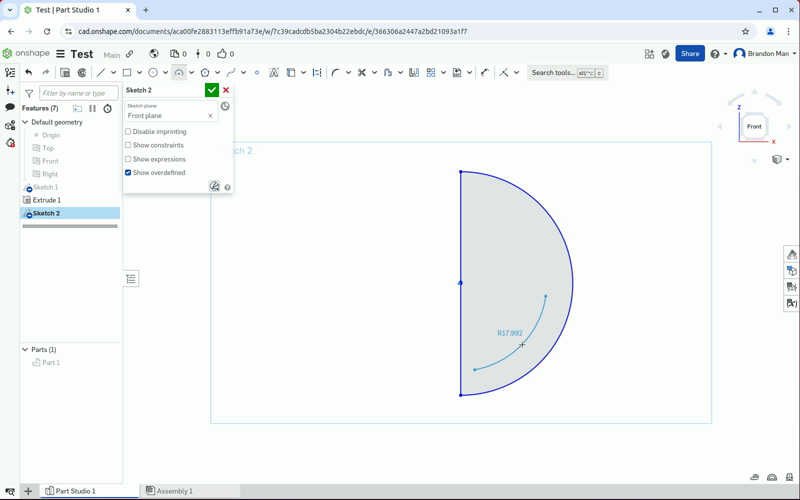
key(esc)
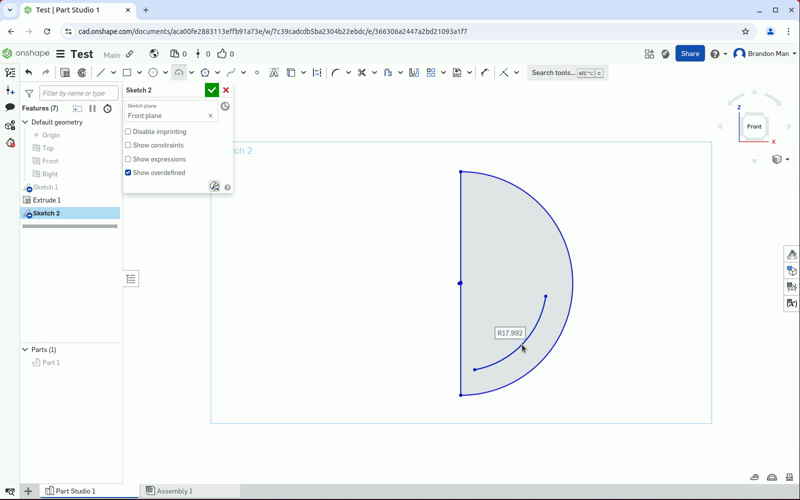
key(l)
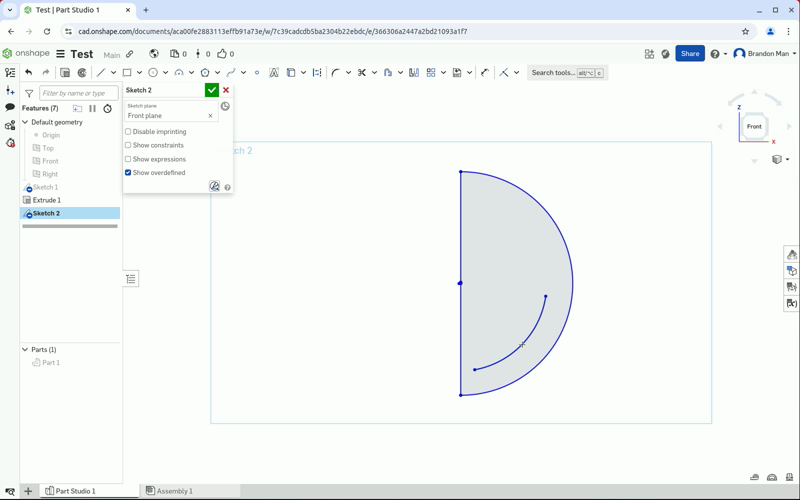
mouse_move(545, 296)
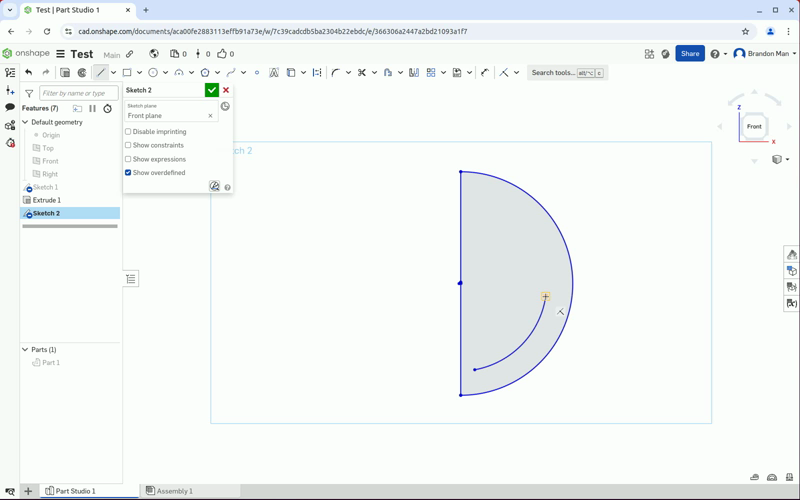
click(545, 296)
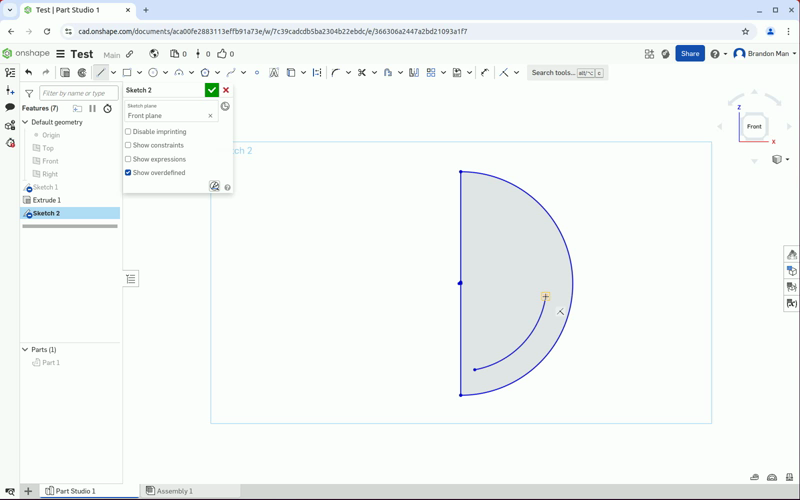
key_down(shift)
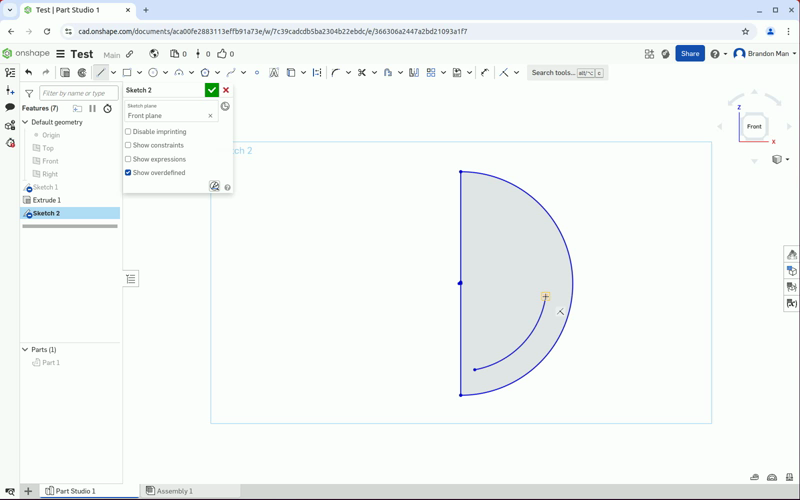
mouse_move(484, 296)
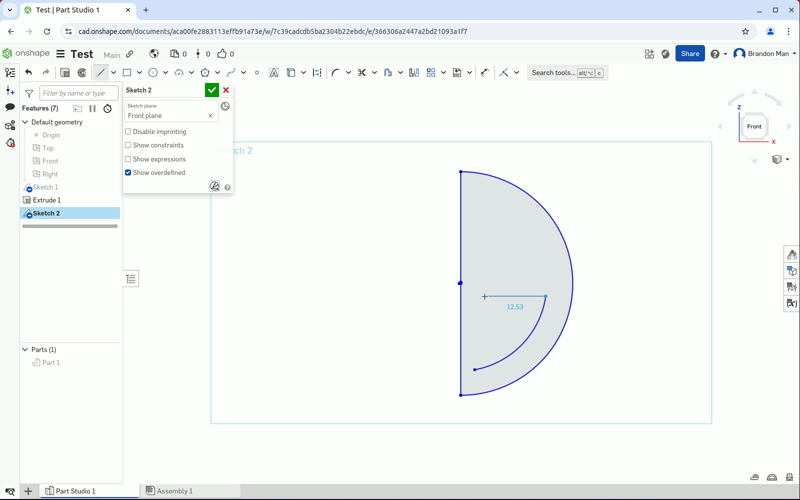
click(484, 296)
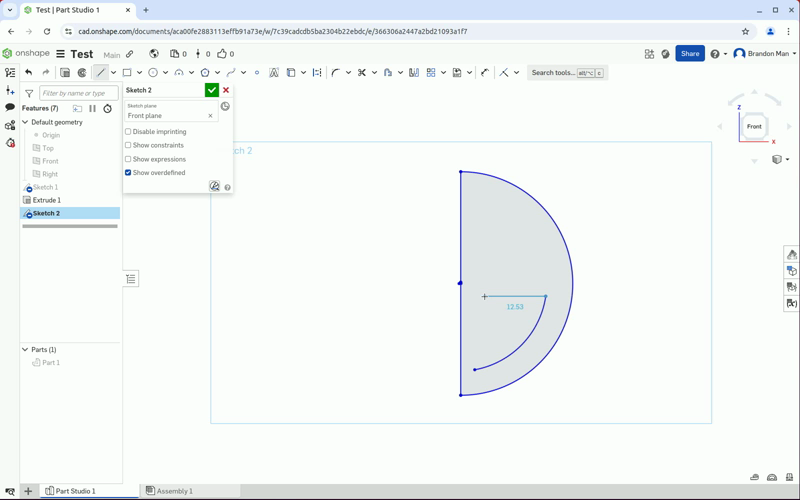
key_up(shift)
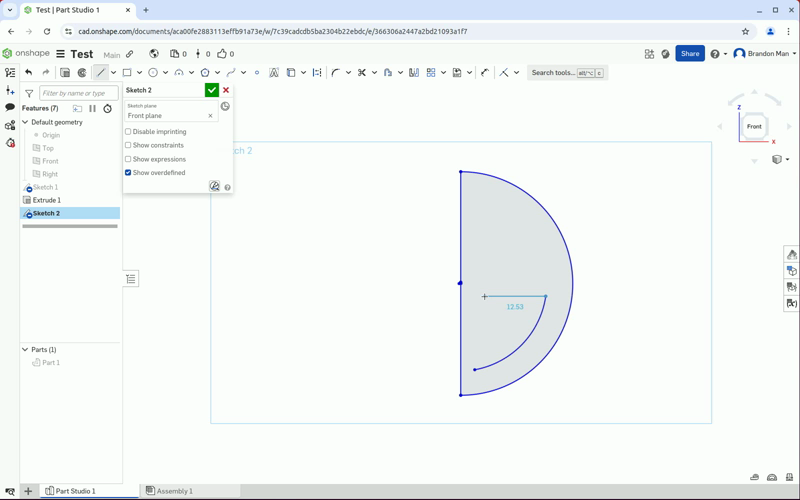
key(esc)
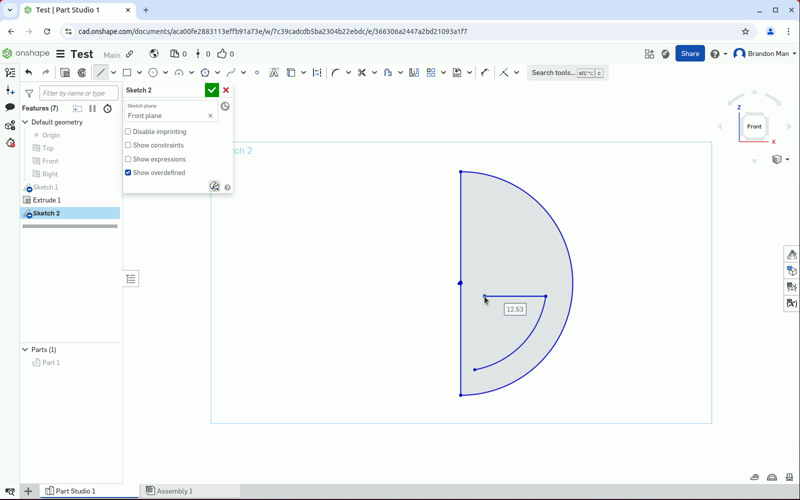
key(a)
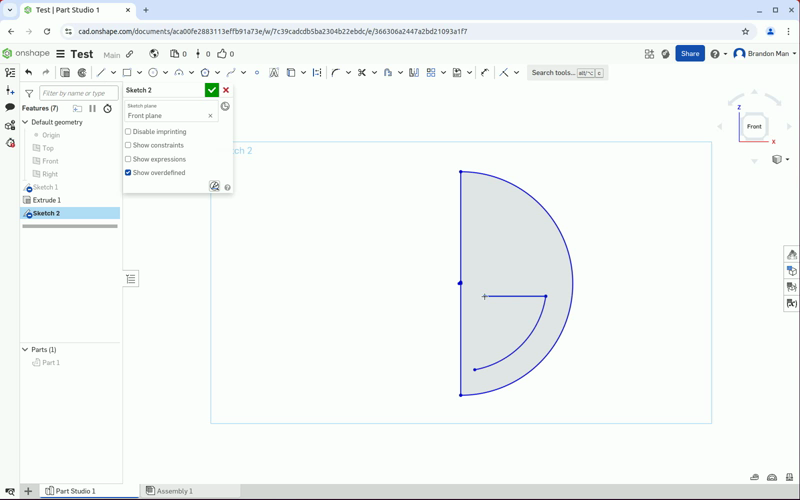
mouse_move(484, 296)
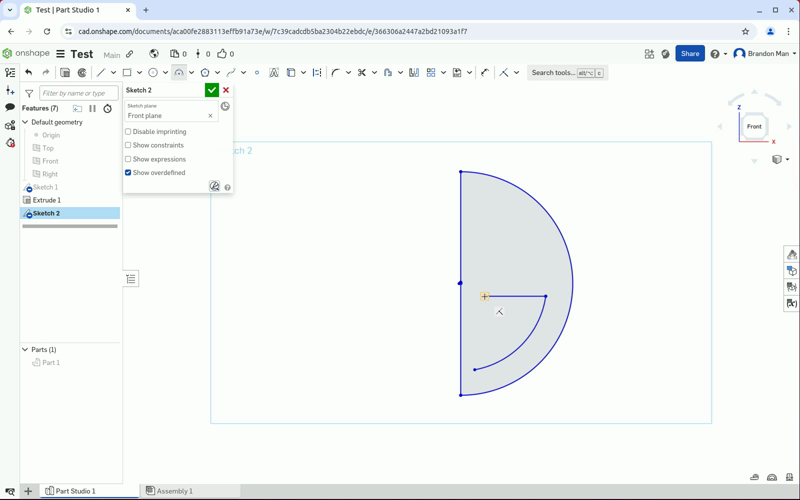
click(484, 296)
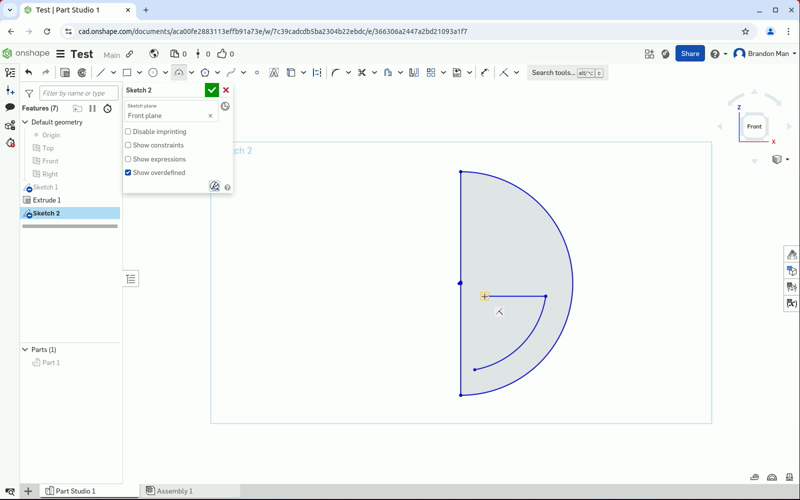
key_down(shift)
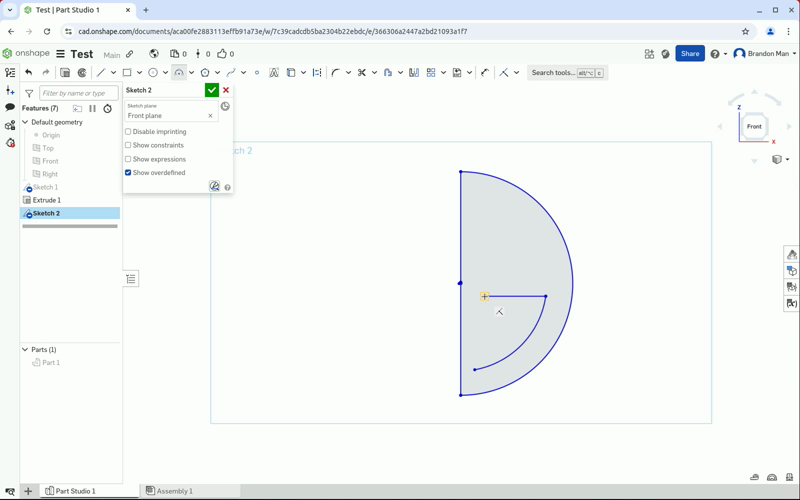
mouse_move(474, 308)
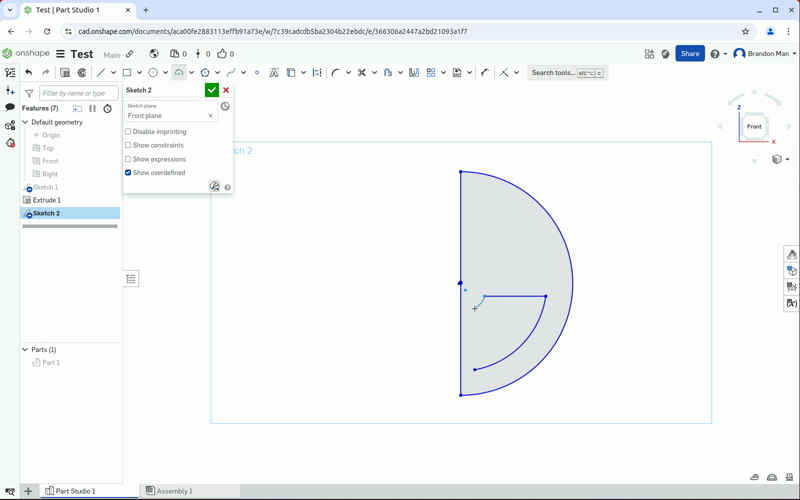
click(474, 308)
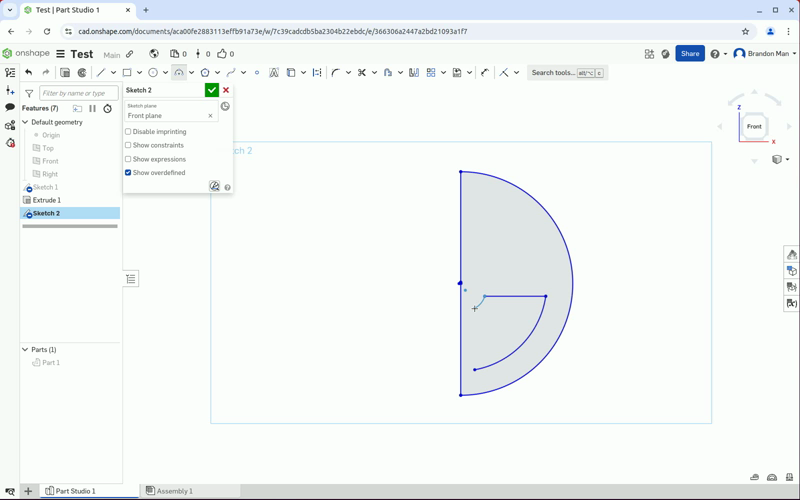
mouse_move(480, 303)
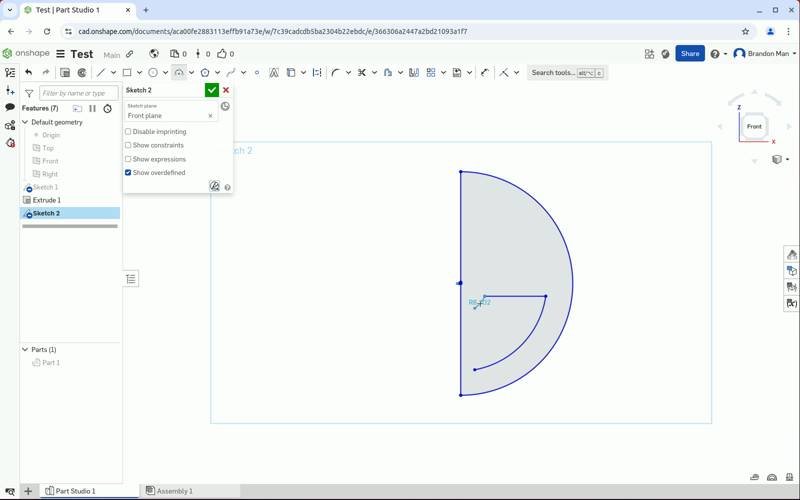
click(480, 303)
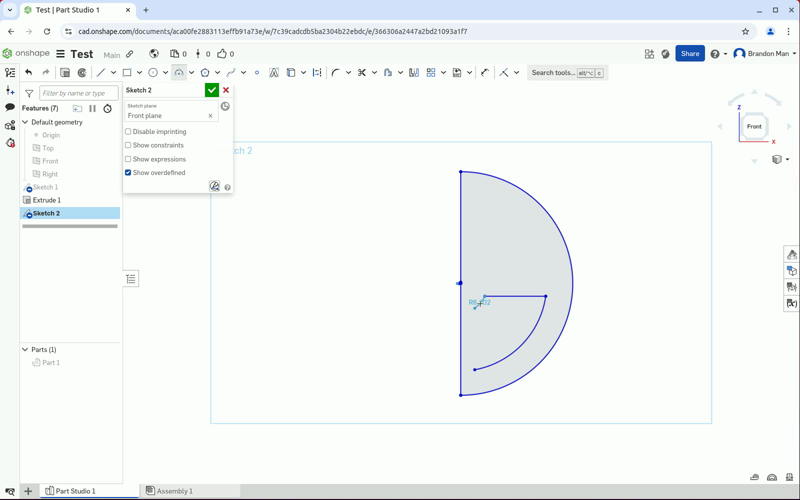
key_up(shift)
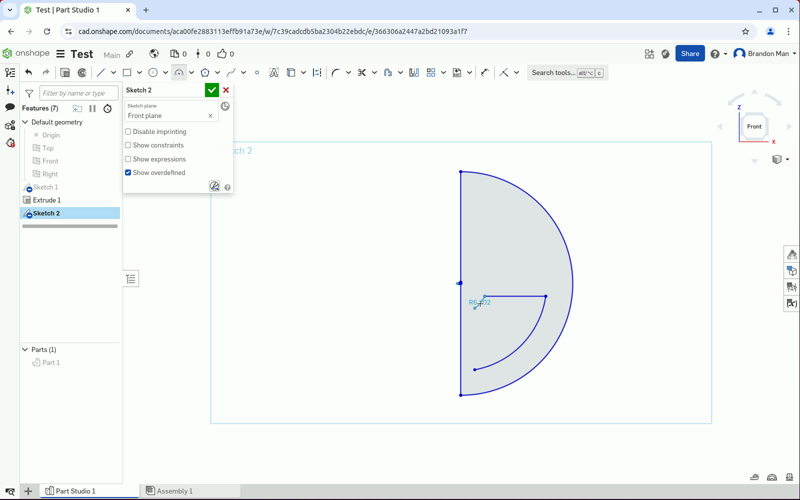
key(esc)
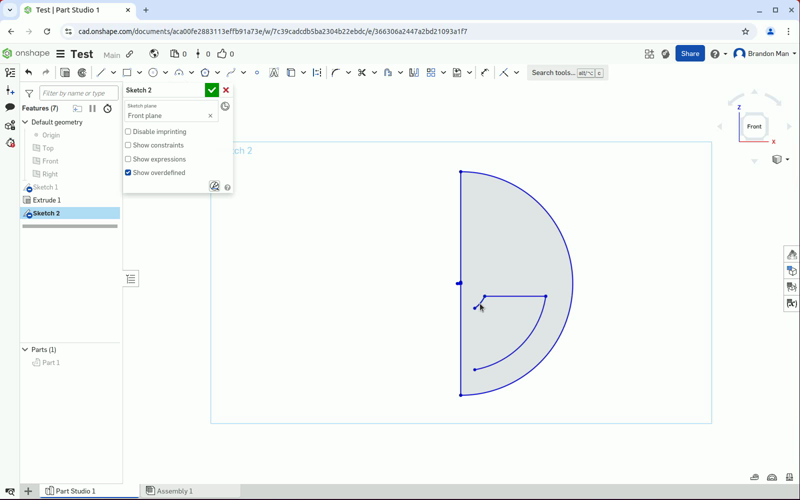
key(l)
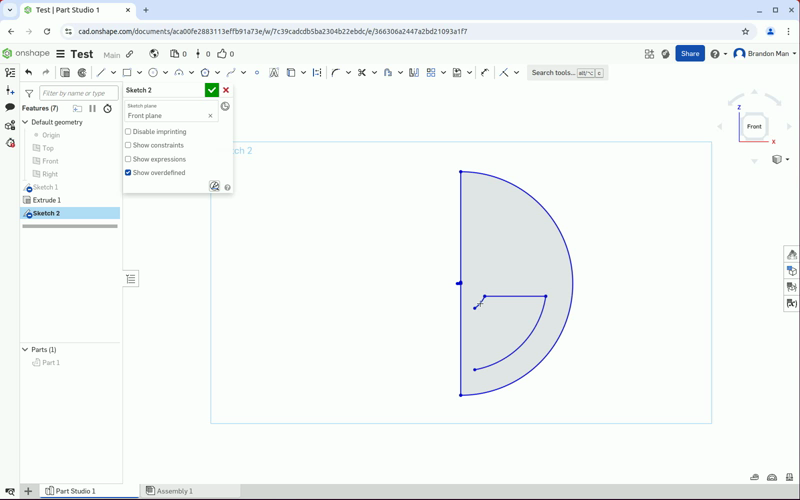
mouse_move(474, 308)
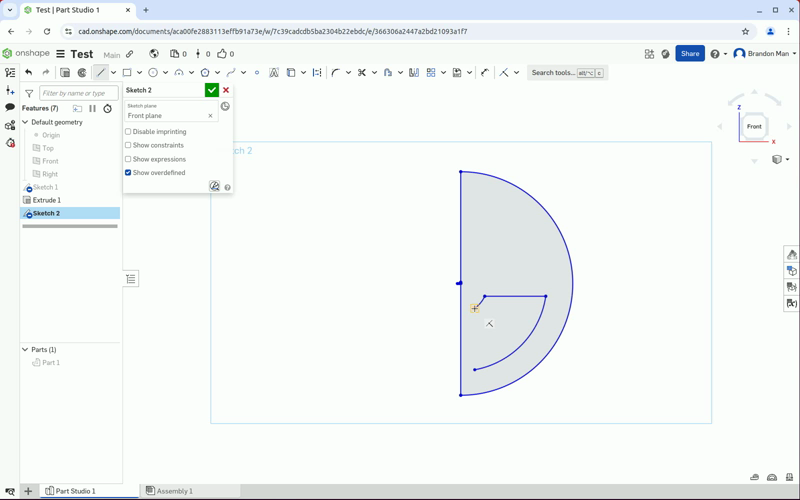
click(474, 308)
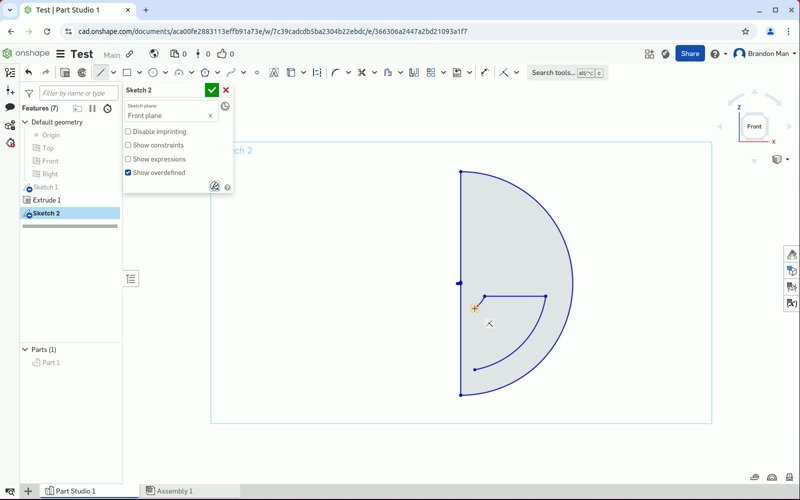
key_down(shift)
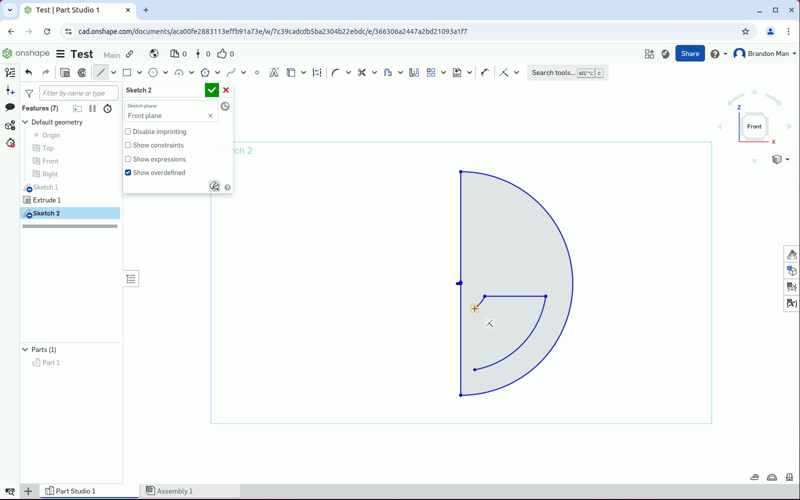
mouse_move(474, 369)
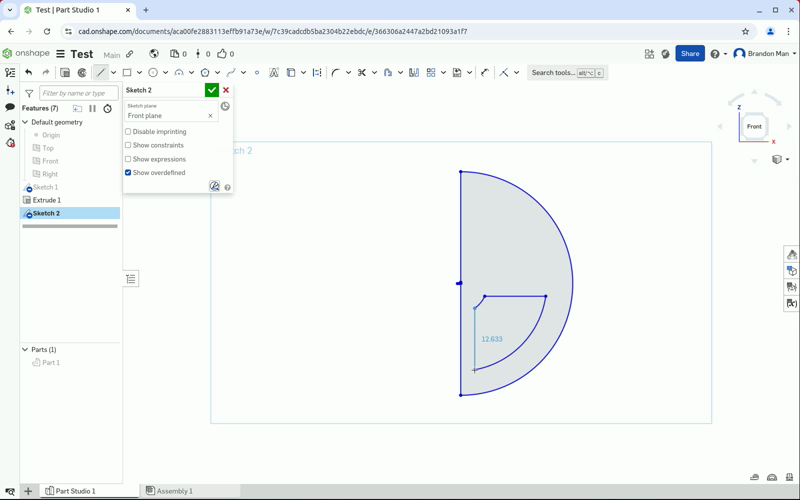
key_up(shift)
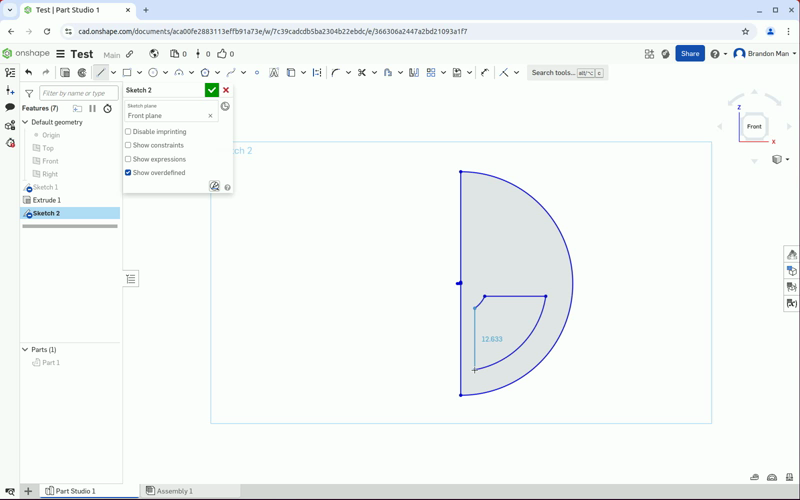
click(474, 369)
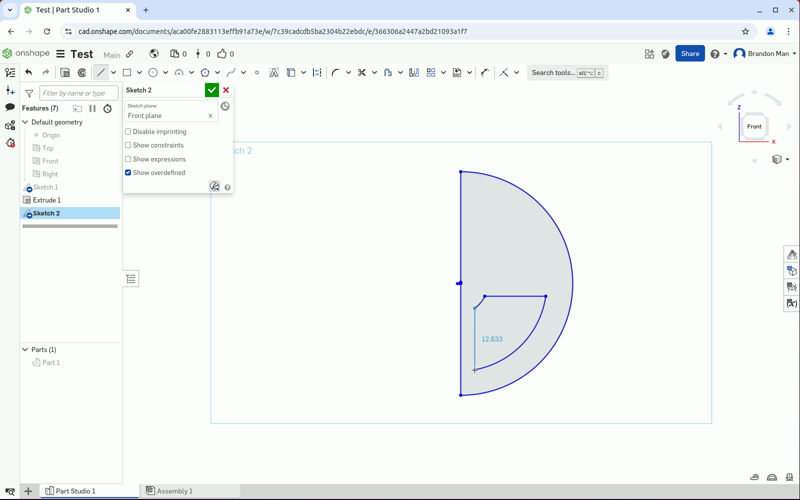
key(esc)
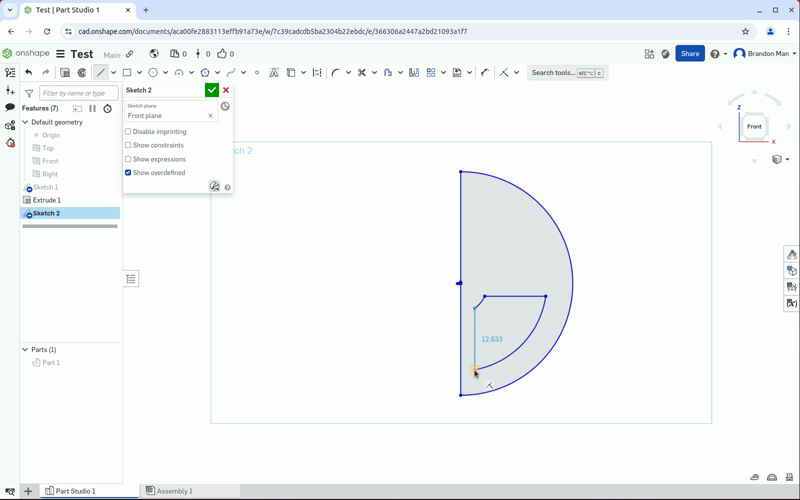
key(a)
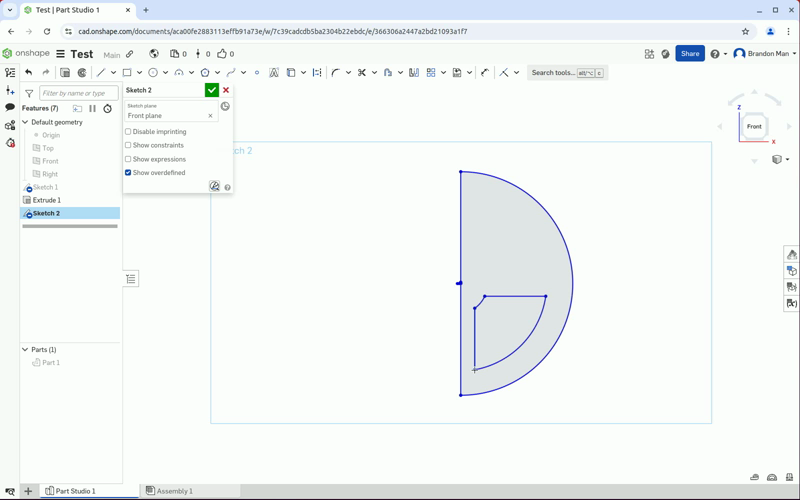
key_down(shift)
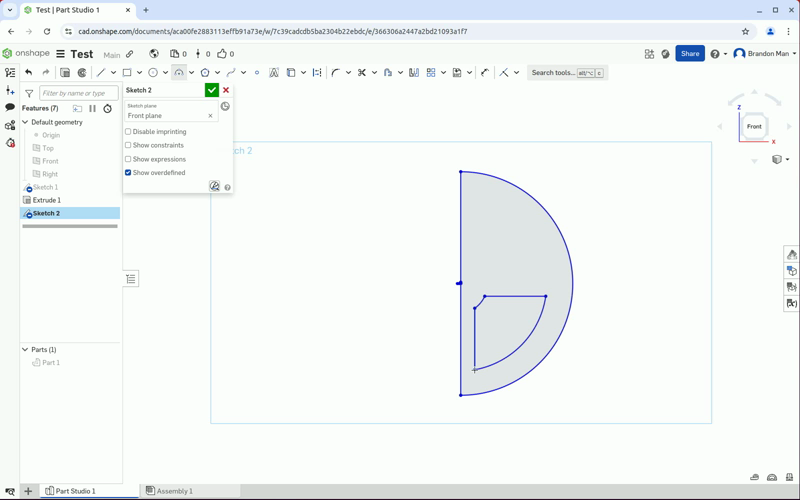
mouse_move(474, 258)
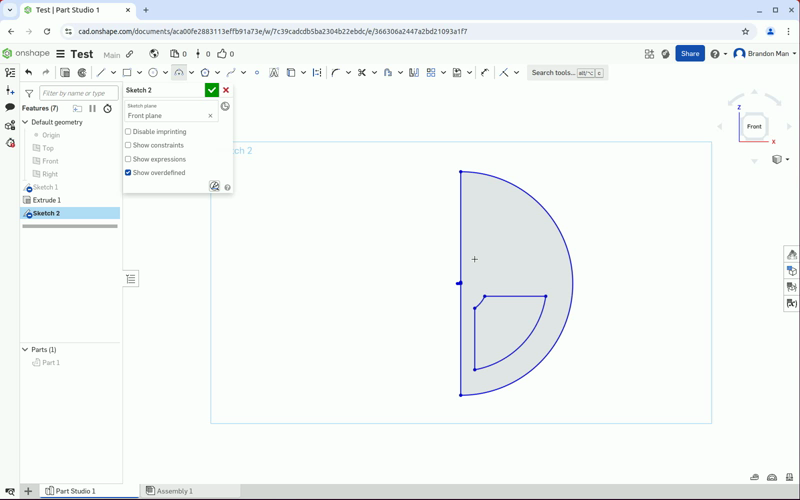
click(474, 258)
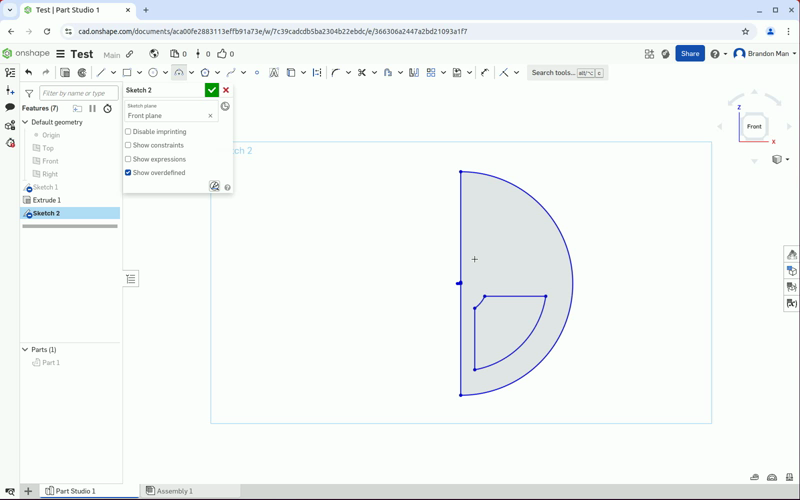
key_up(shift)
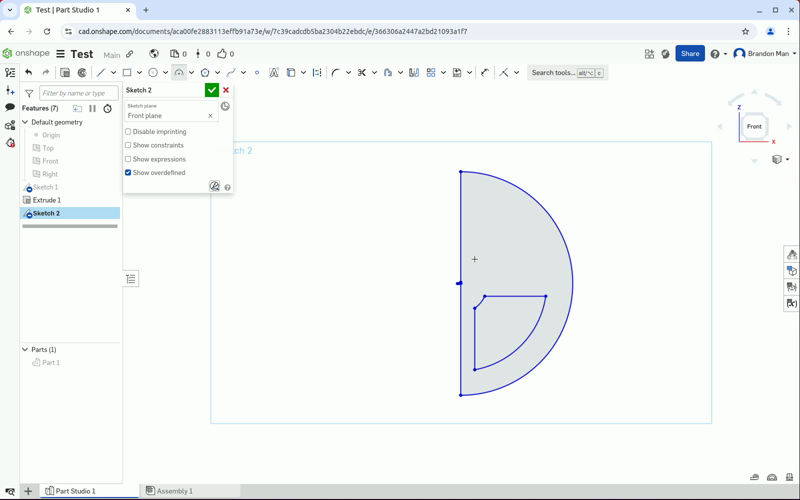
key_down(shift)
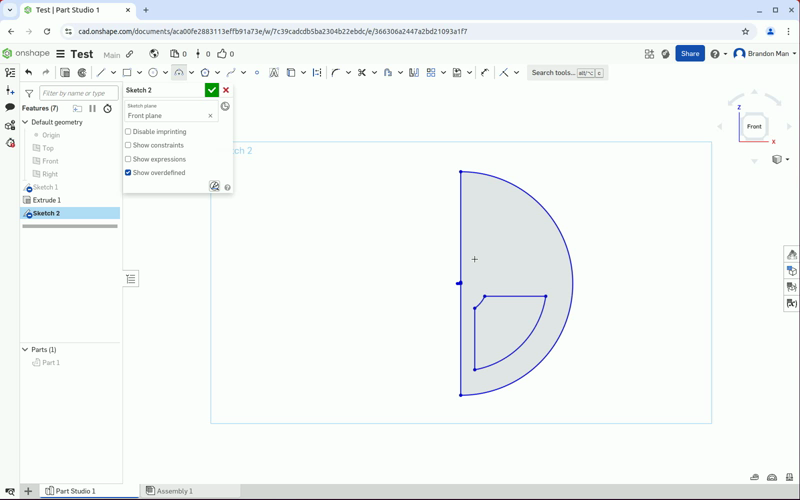
mouse_move(484, 270)
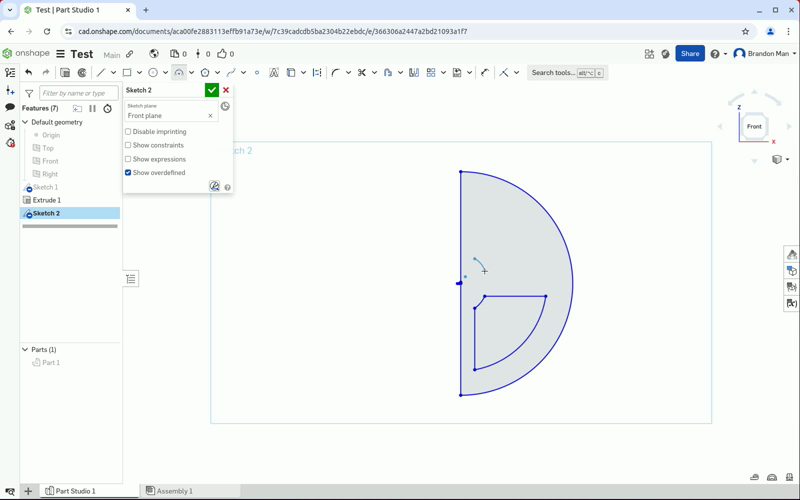
click(484, 270)
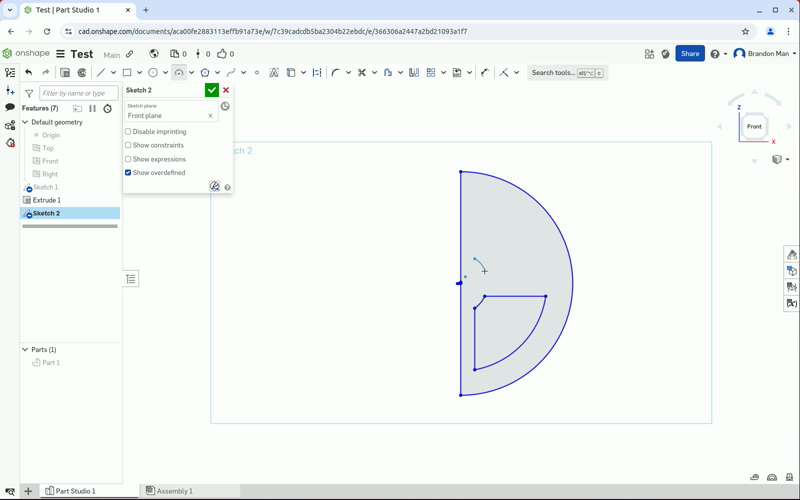
mouse_move(480, 264)
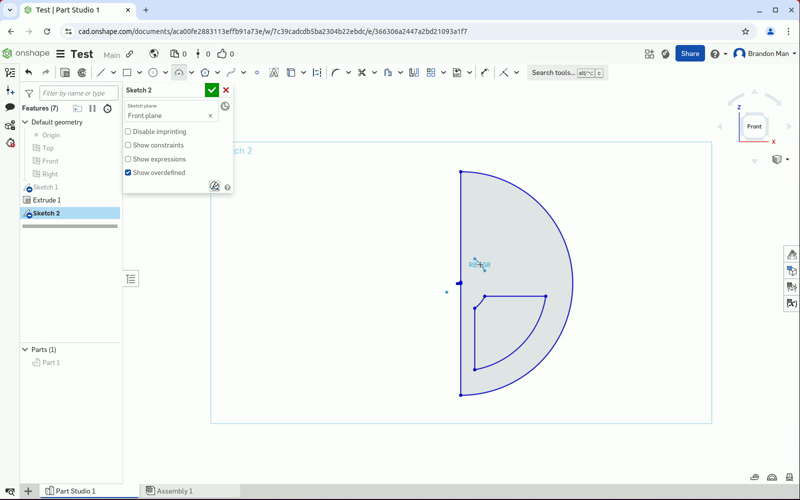
click(480, 264)
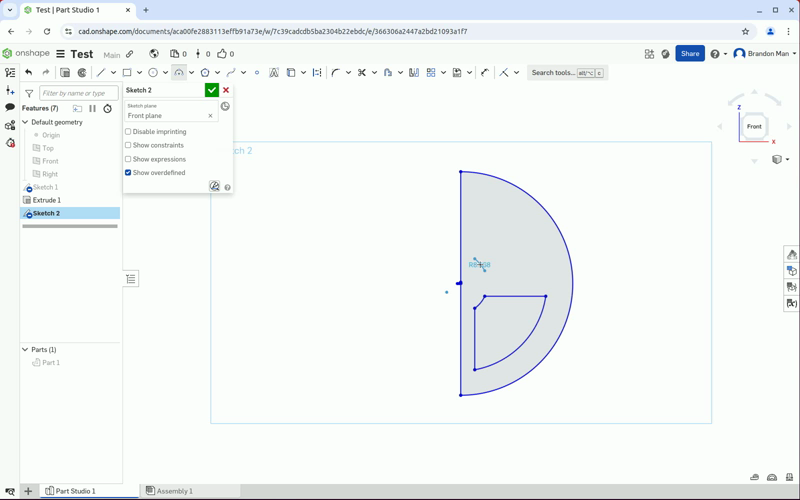
key_up(shift)
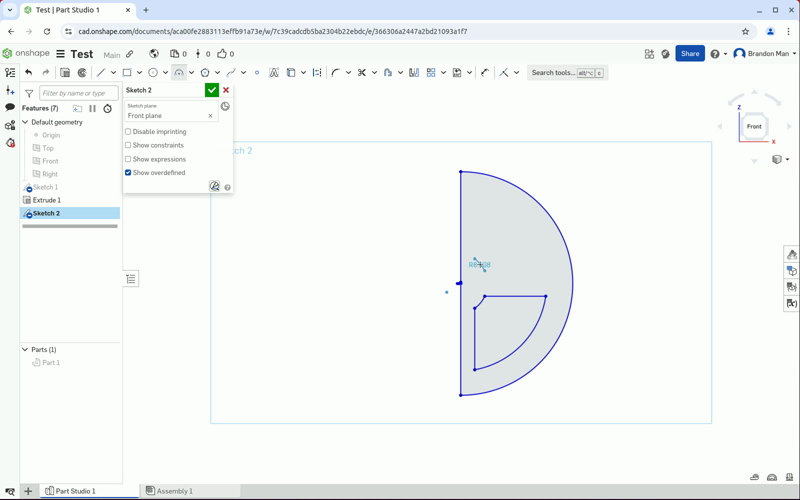
key(esc)
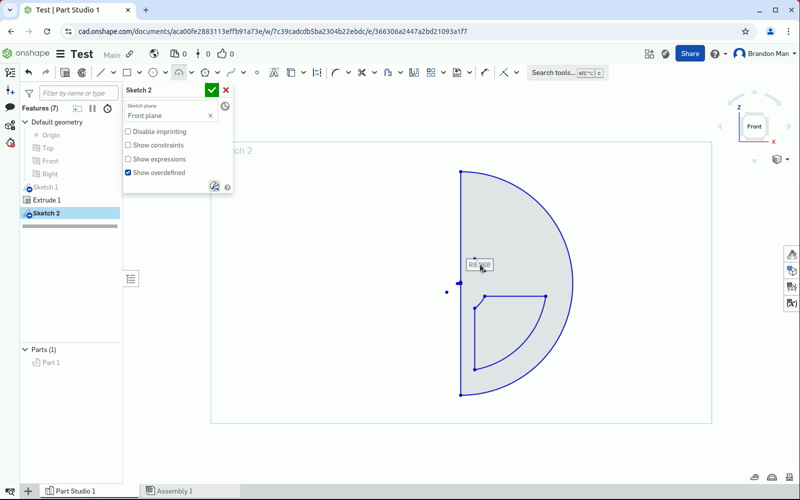
key(l)
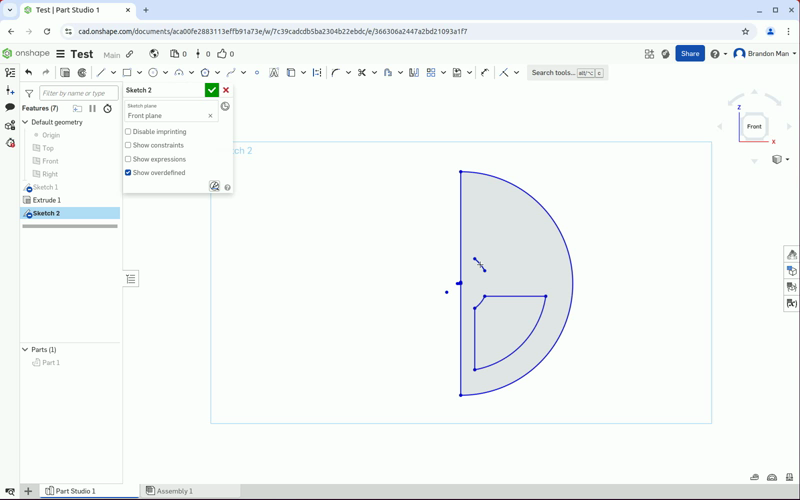
mouse_move(484, 270)
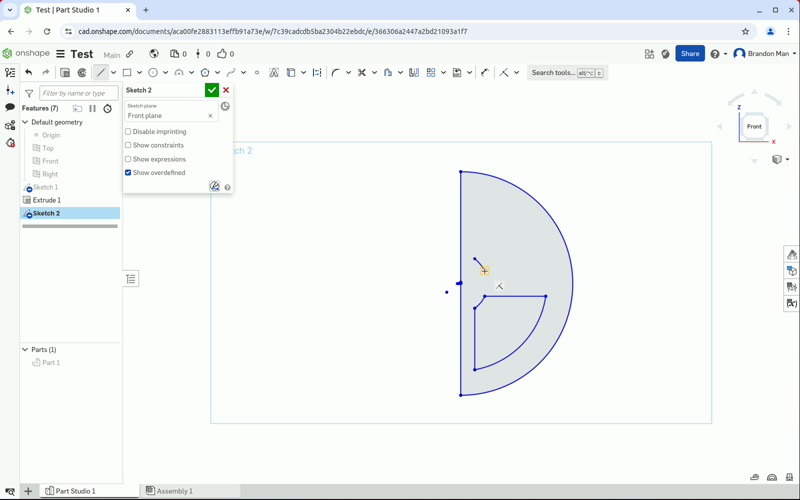
click(484, 270)
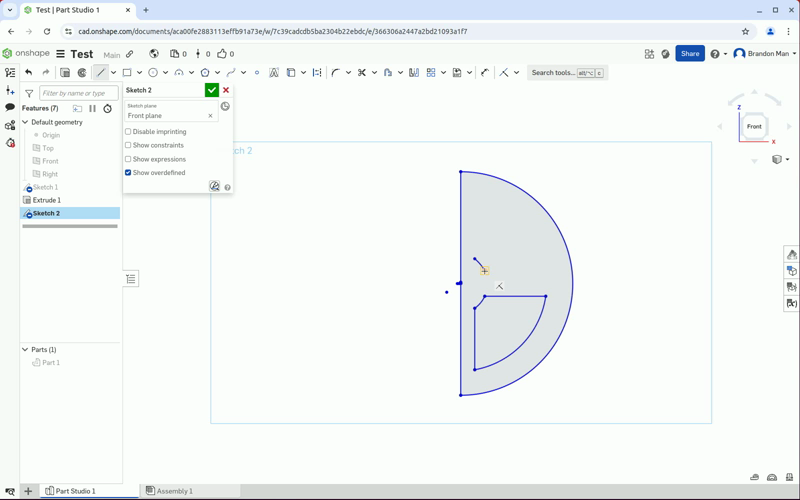
key_down(shift)
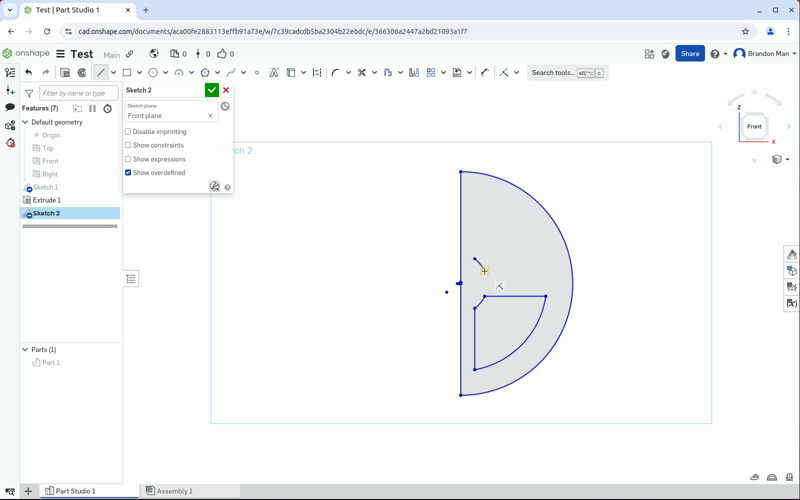
mouse_move(545, 270)
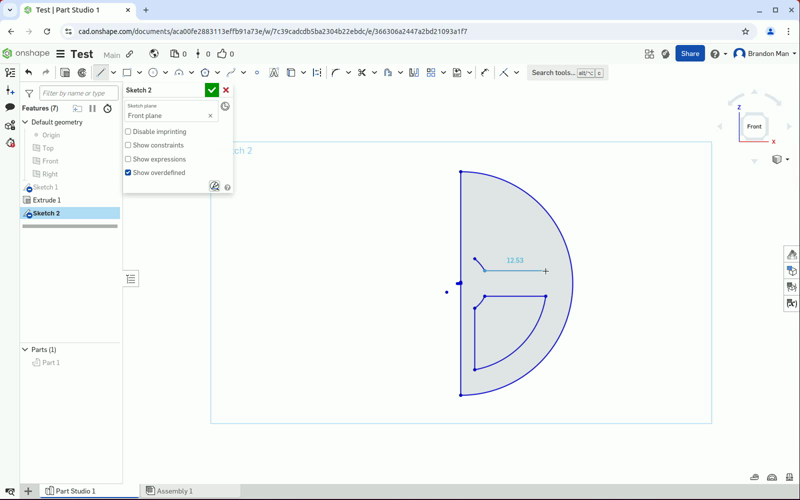
click(545, 270)
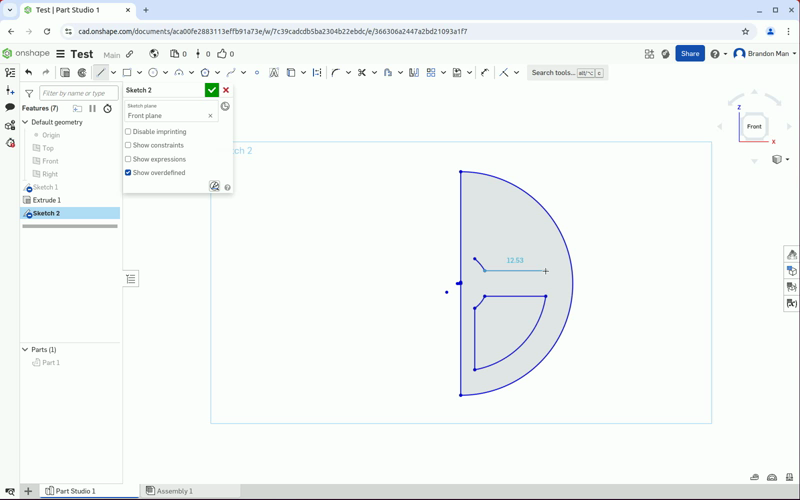
key_up(shift)
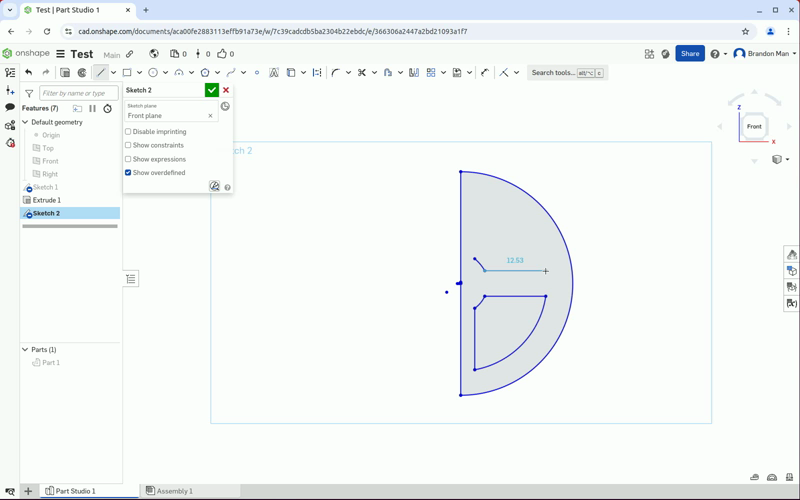
key(esc)
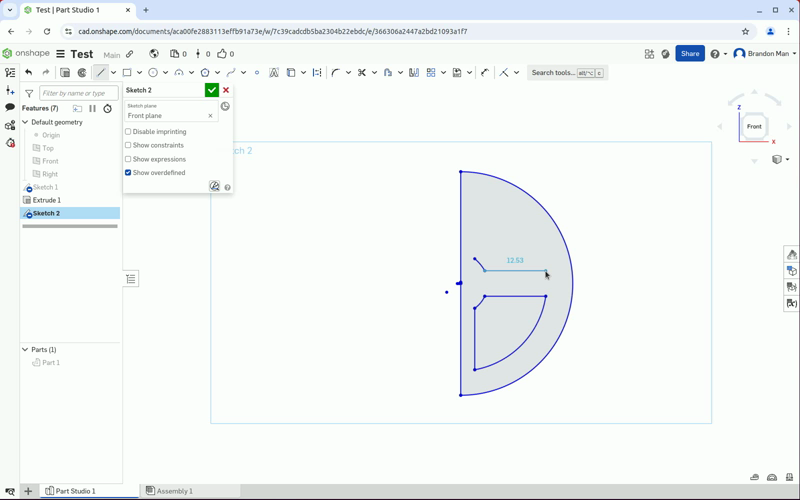
key(a)
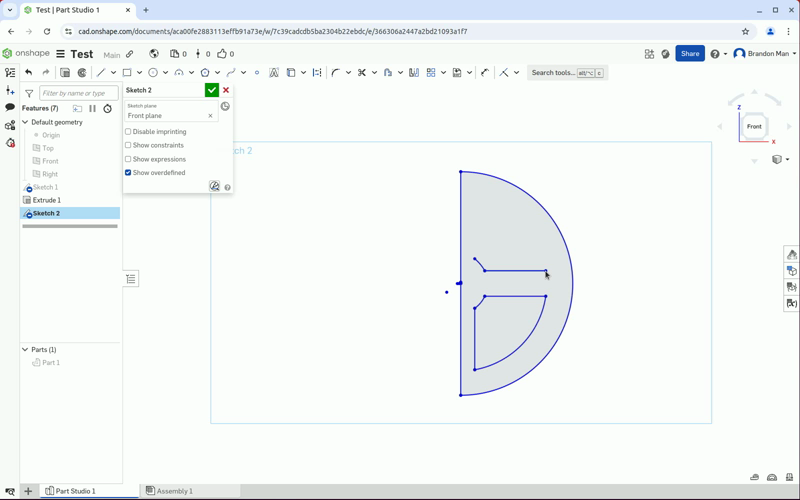
mouse_move(545, 270)
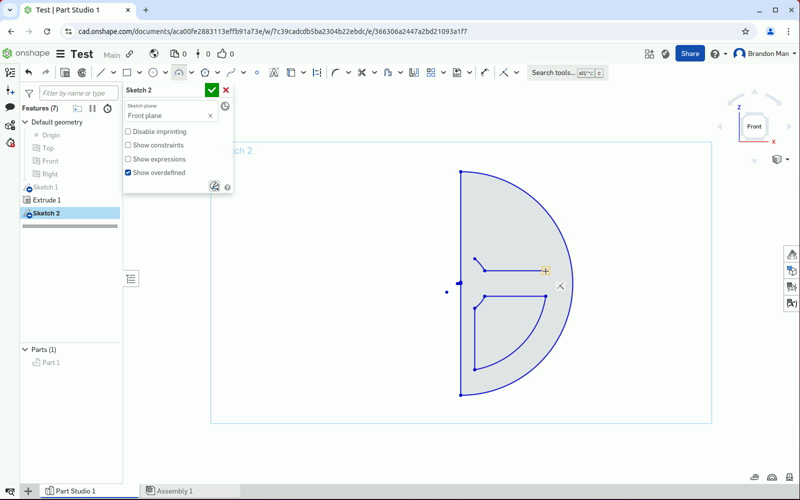
click(545, 270)
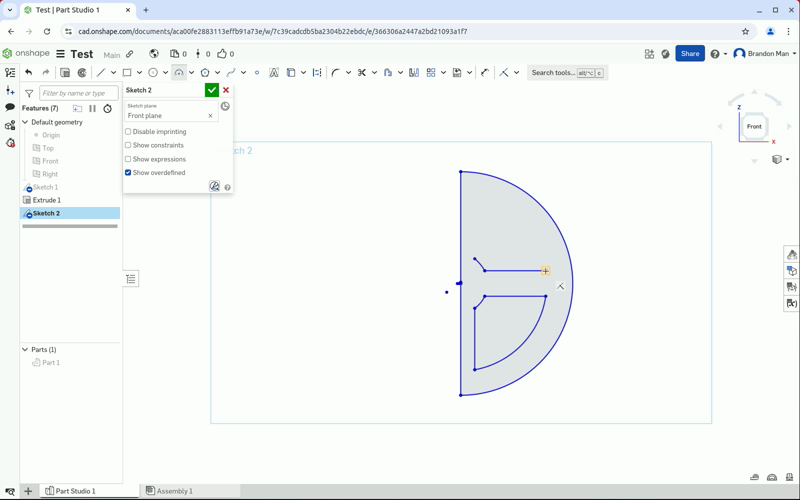
key_down(shift)
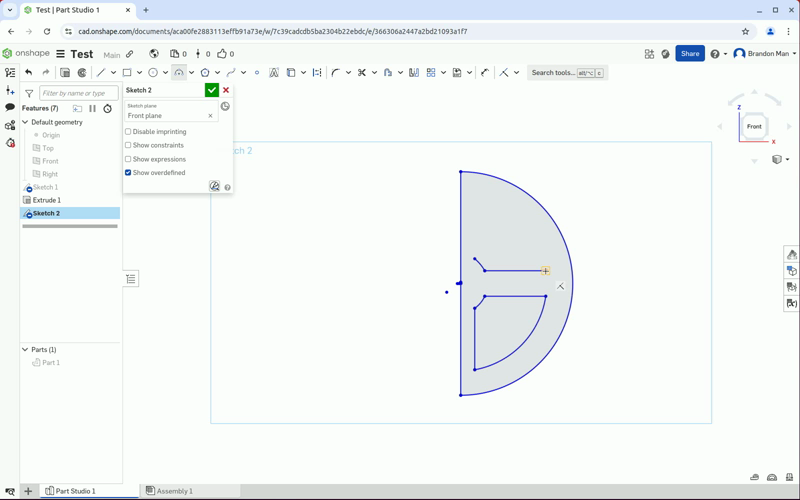
mouse_move(474, 197)
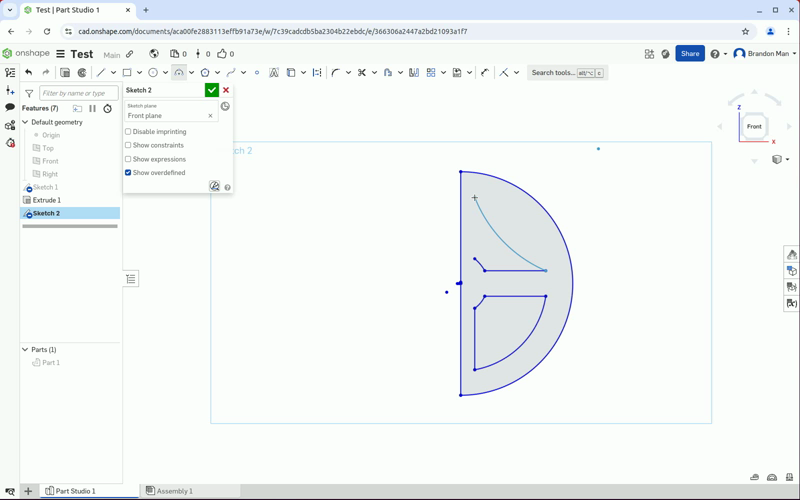
click(474, 197)
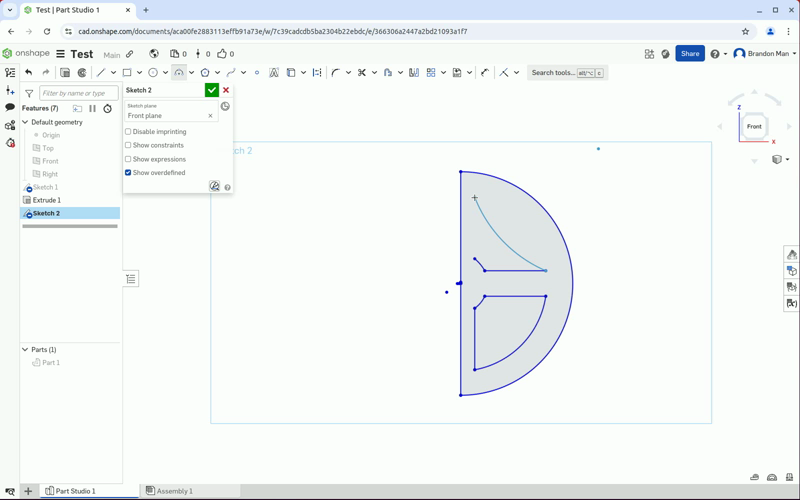
mouse_move(522, 222)
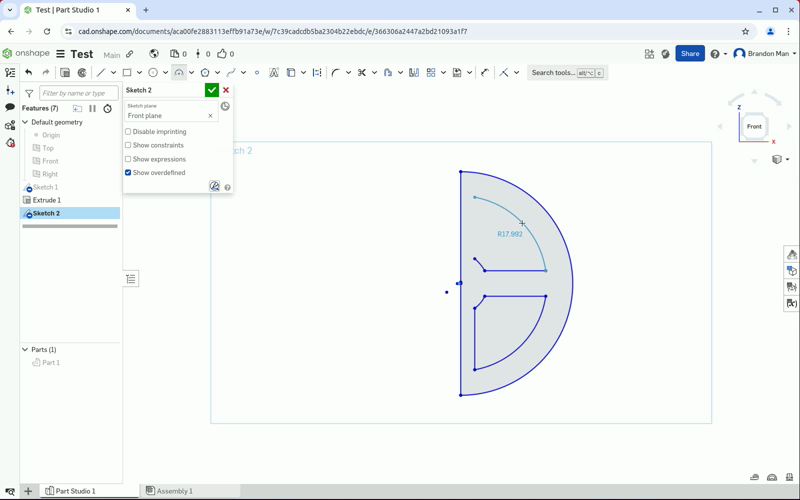
click(522, 222)
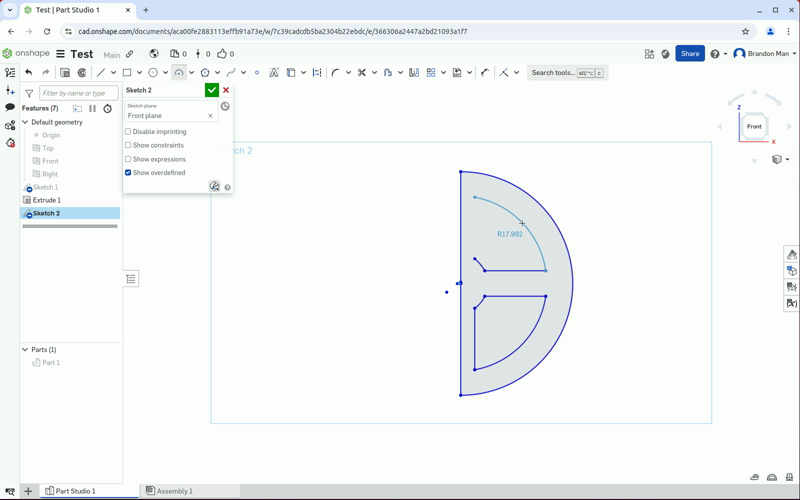
key_up(shift)
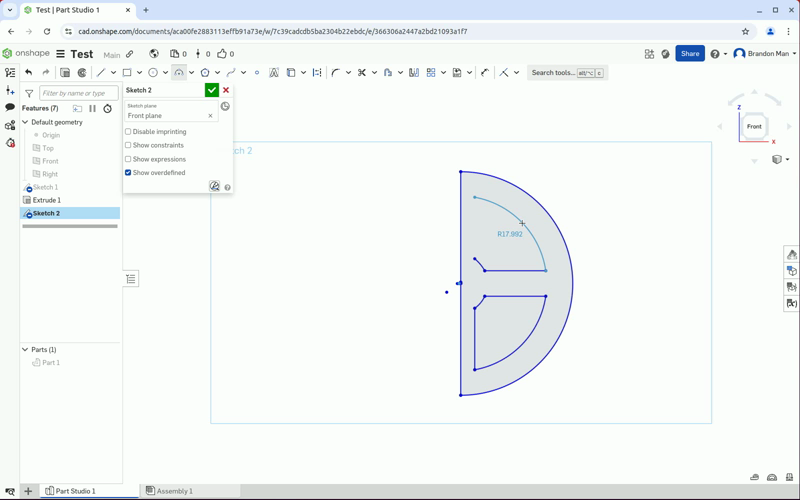
key(esc)
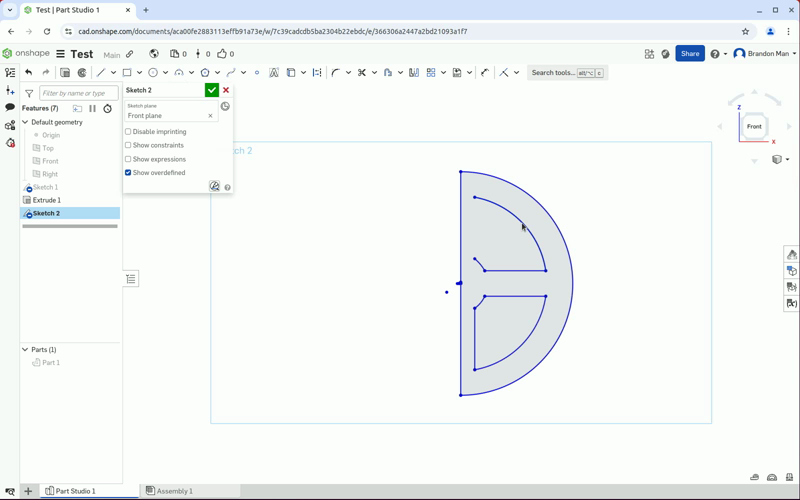
key(l)
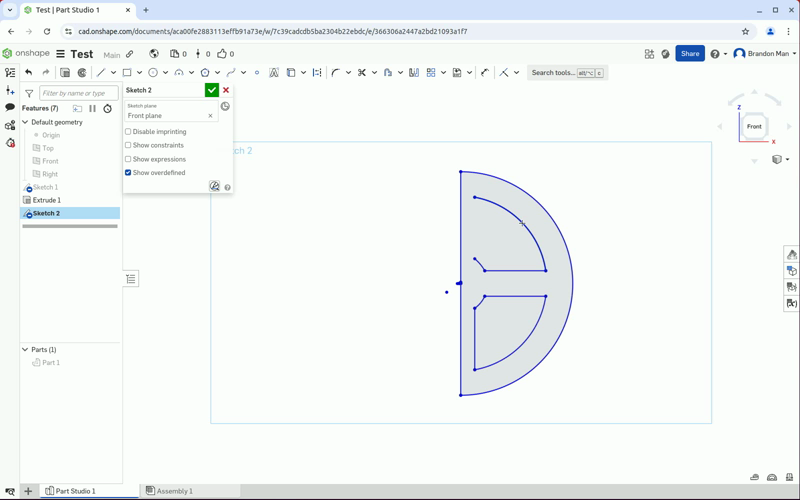
mouse_move(474, 197)
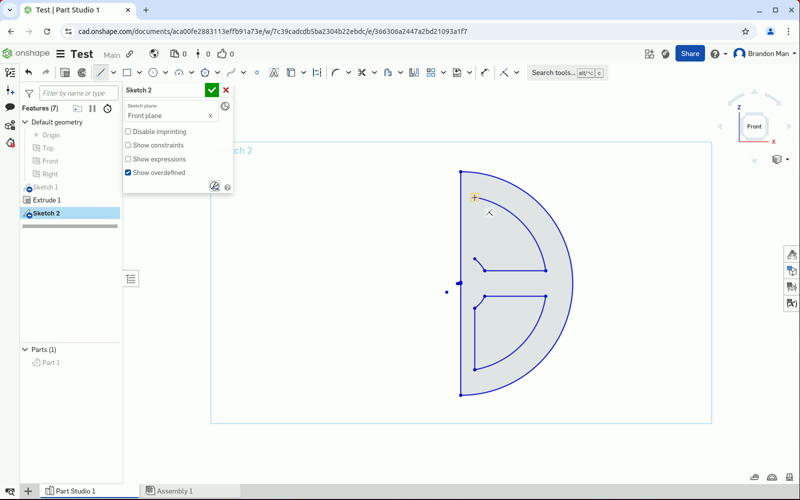
click(474, 197)
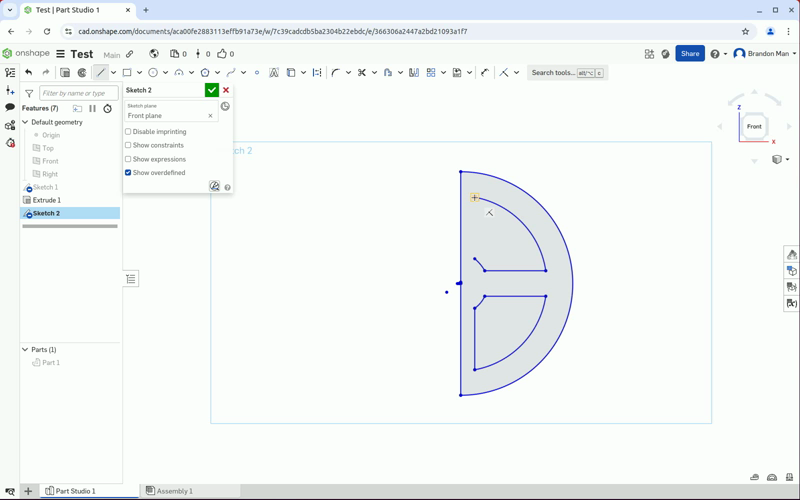
key_down(shift)
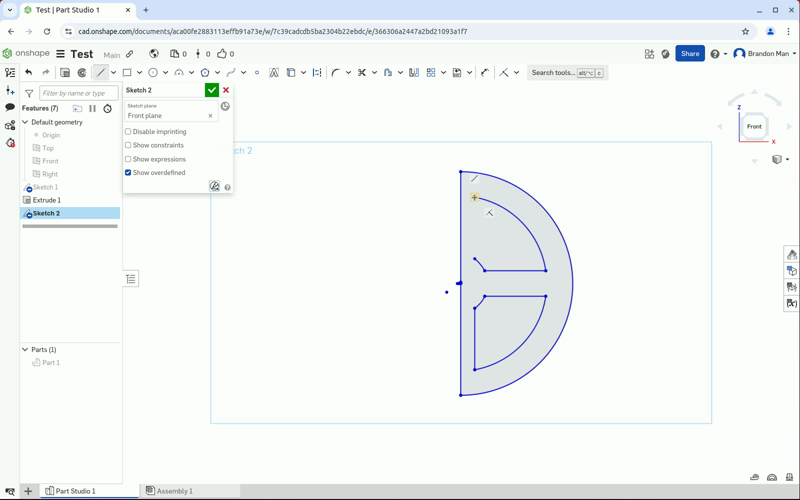
mouse_move(474, 258)
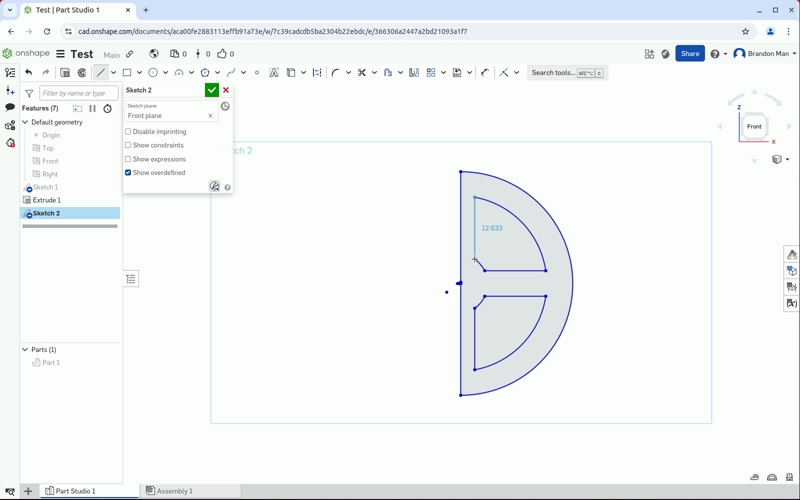
key_up(shift)
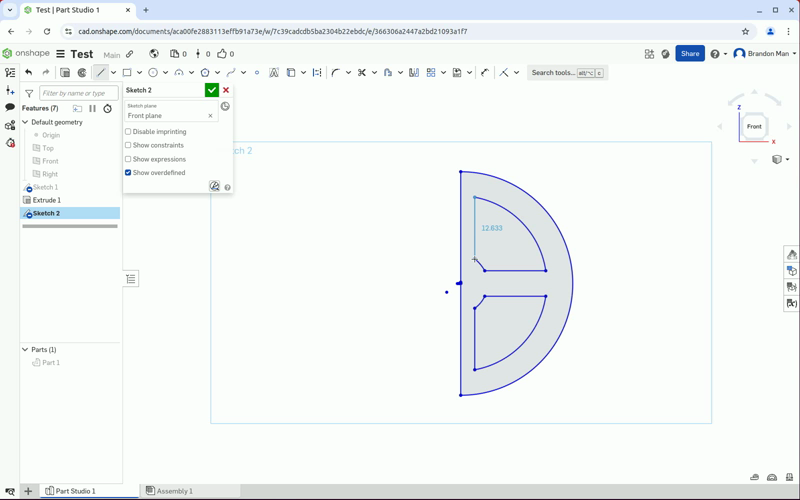
click(474, 258)
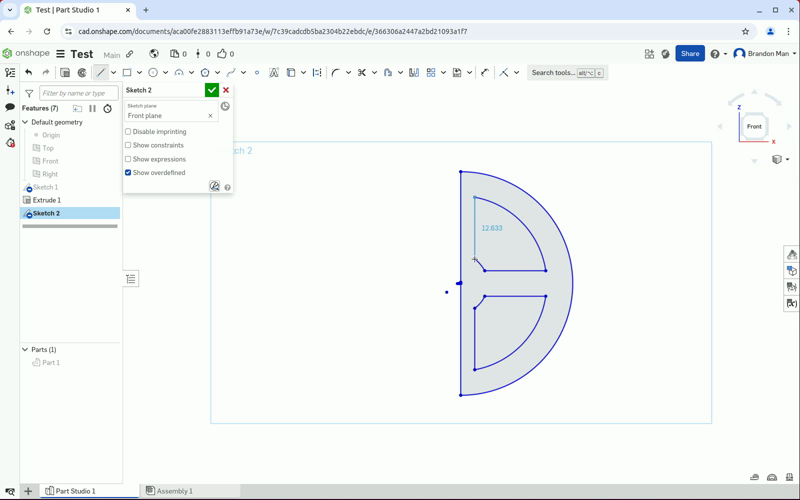
key(esc)
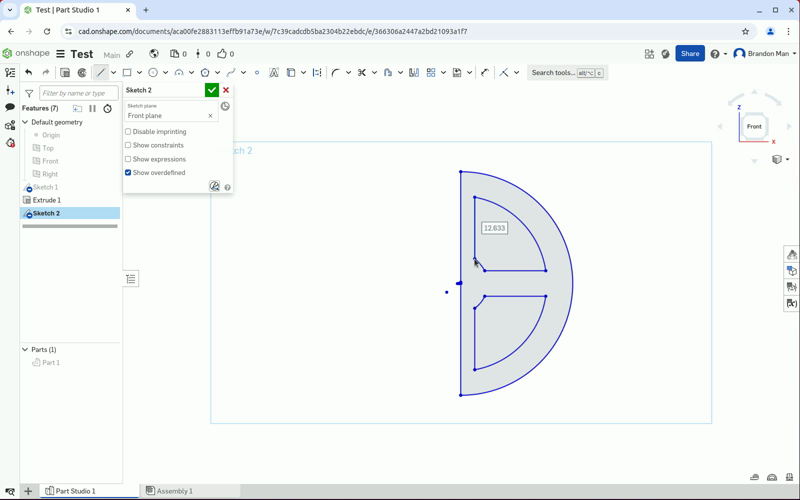
mouse_move(531, 215)
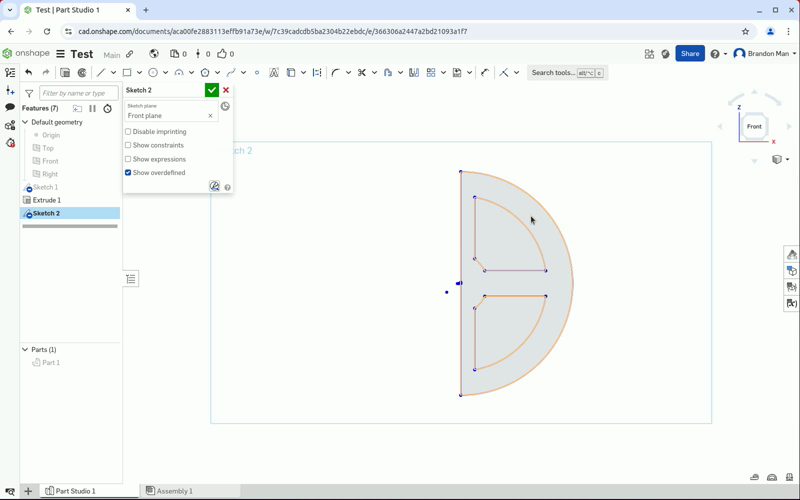
click(531, 215)
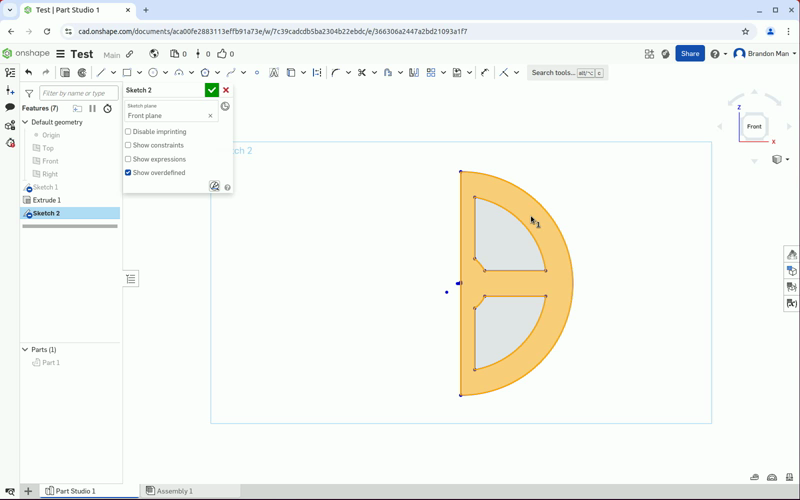
mouse_move(73, 352)
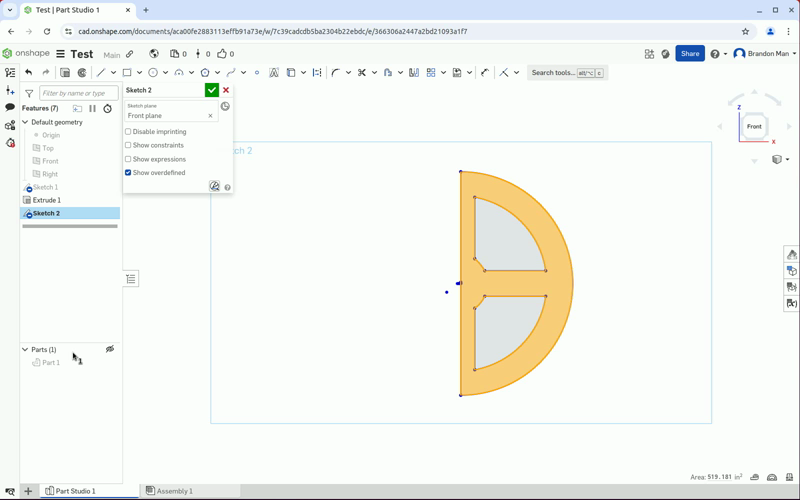
key(shift+y)
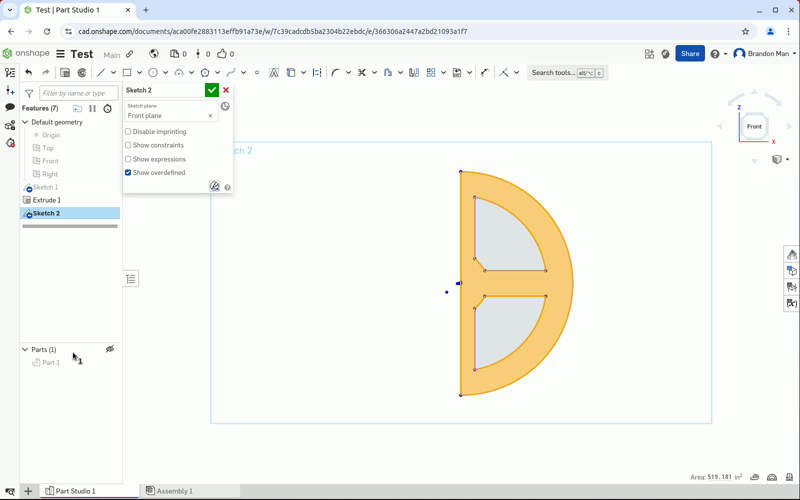
key(shift+e)
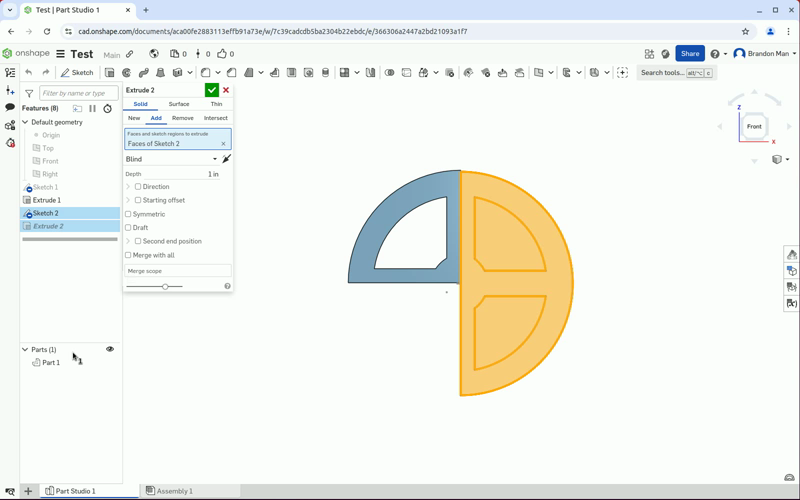
mouse_move(143, 106)
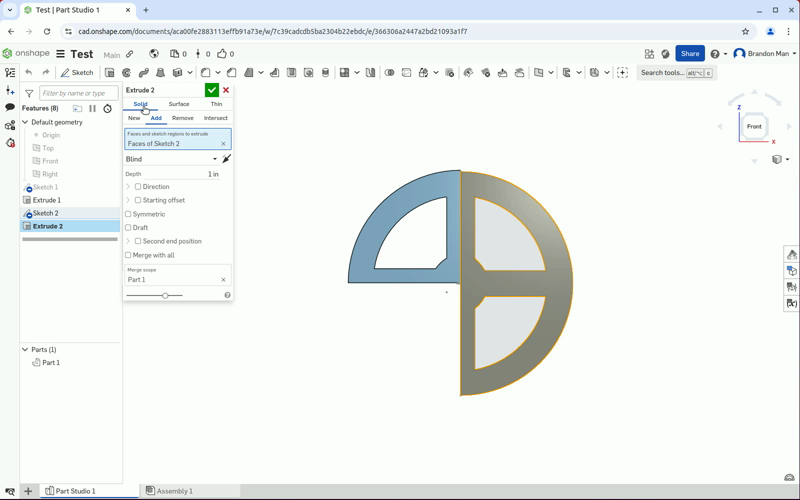
click(143, 106)
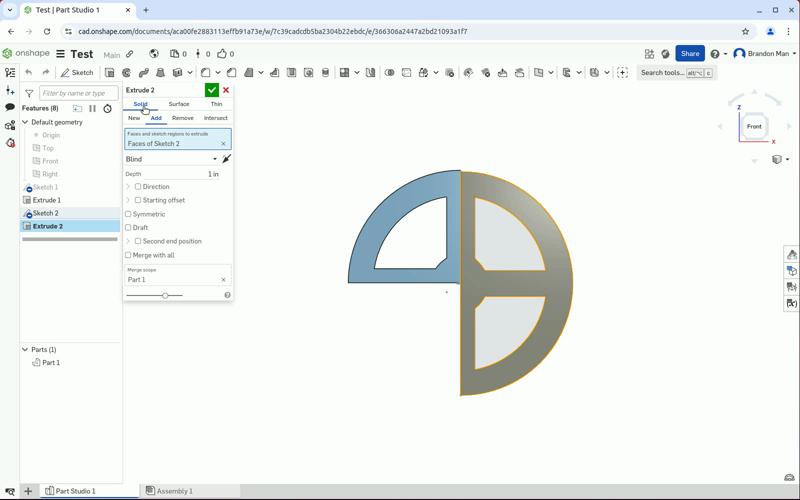
mouse_move(137, 120)
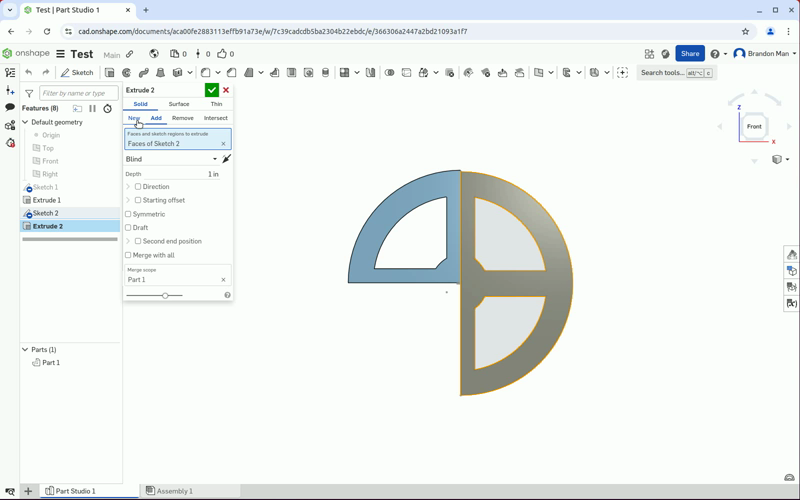
click(137, 120)
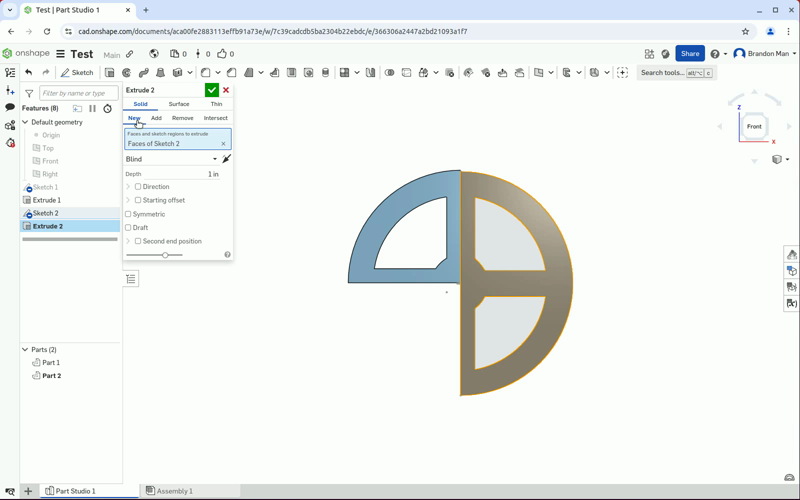
key(tab, 4)
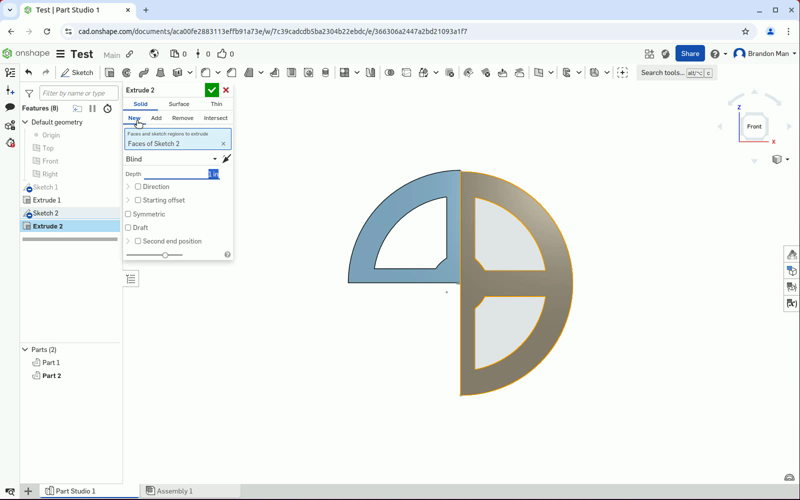
text(14.442)
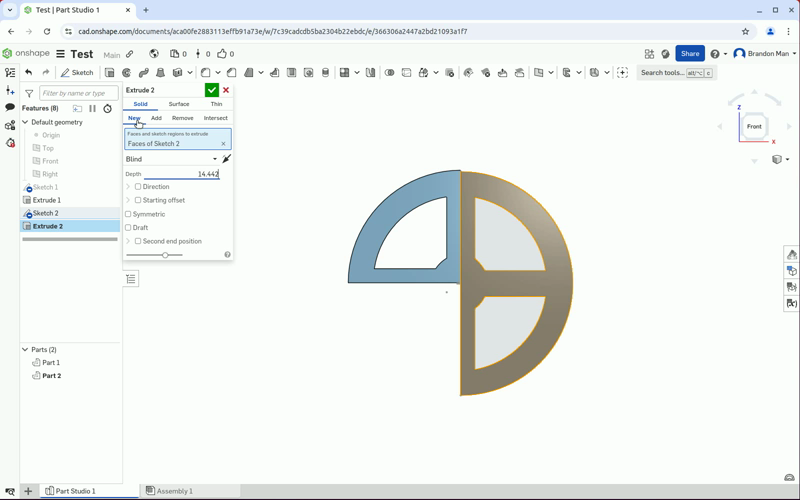
key(tab, 3)
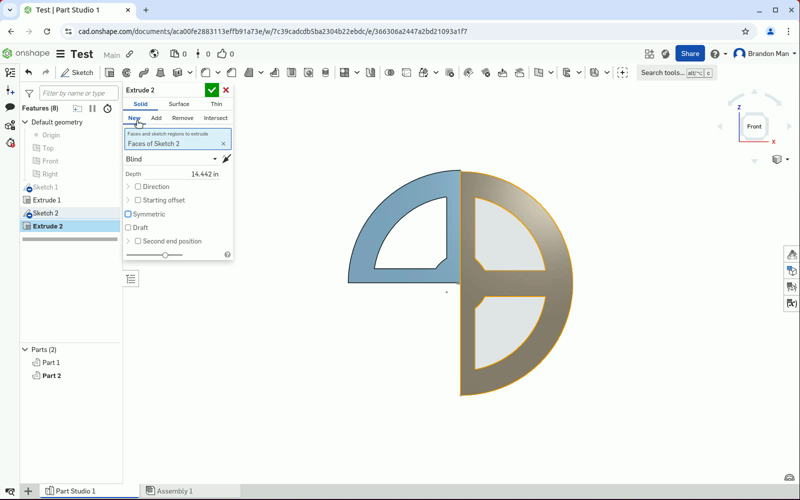
key(space)
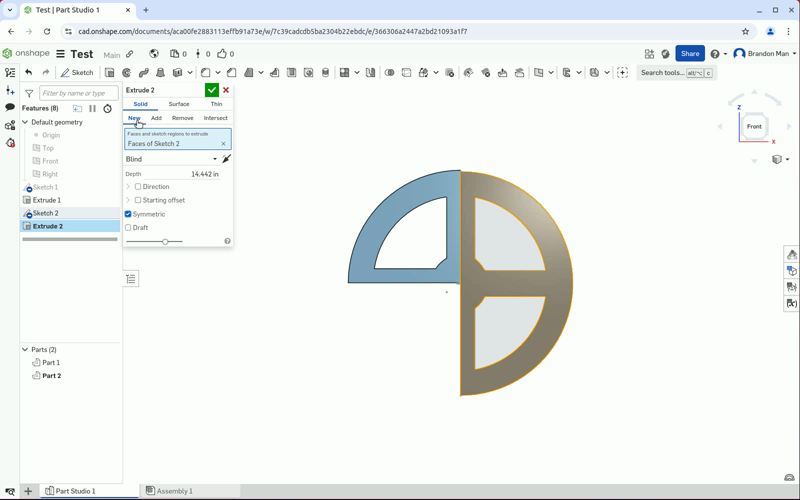
key(enter)
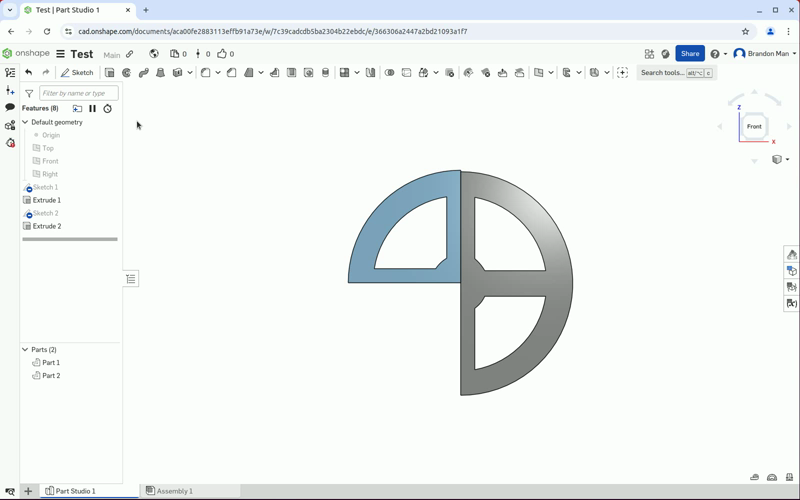
key(shift+h)
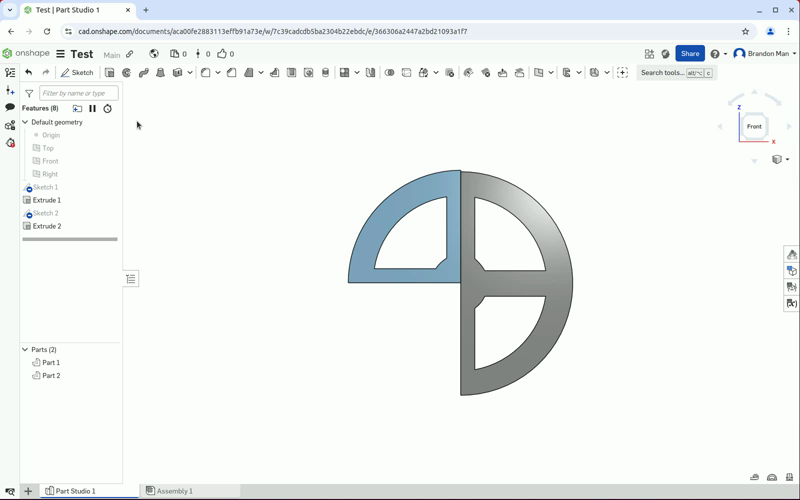
key(shift+h)
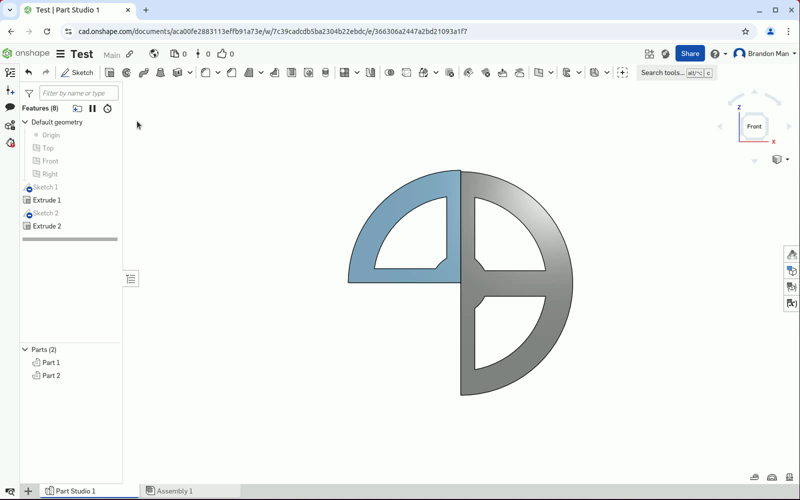
mouse_move(73, 189)
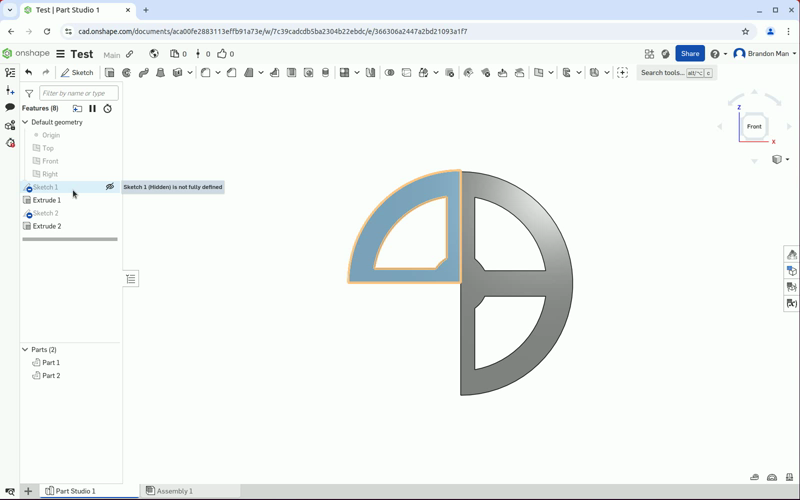
click(73, 189)
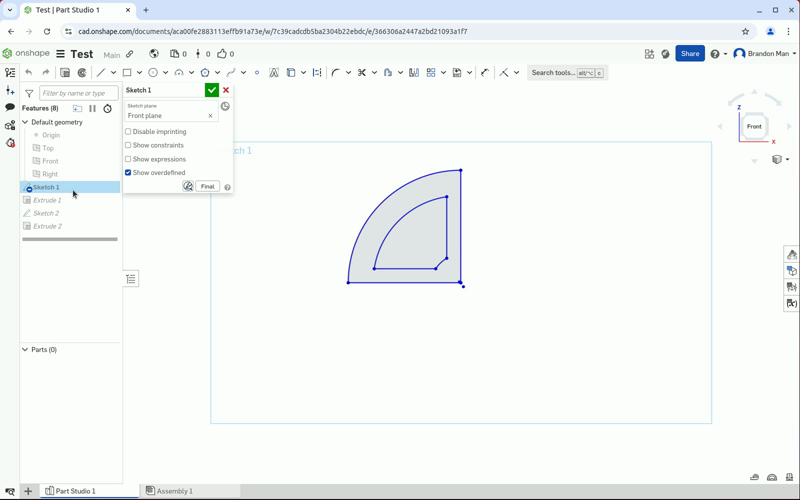
mouse_move(229, 92)
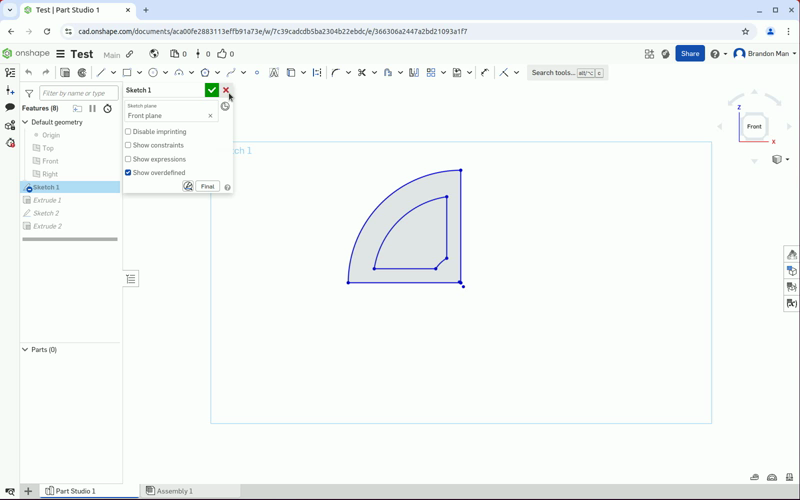
click(229, 92)
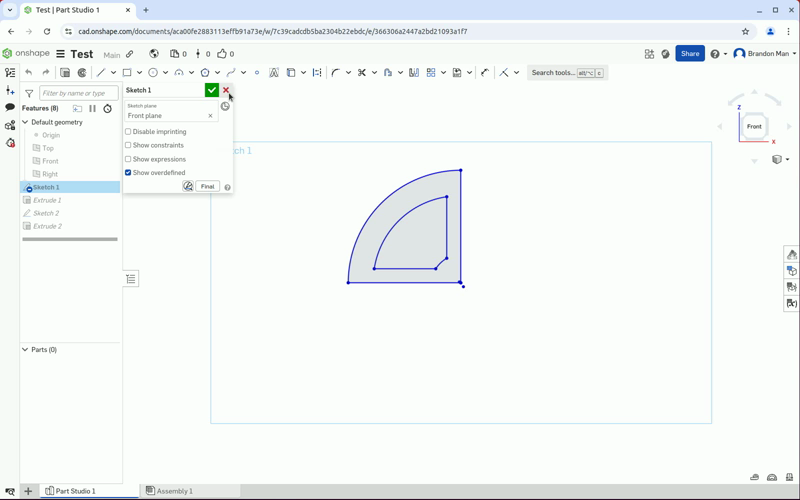
key(shift+s)
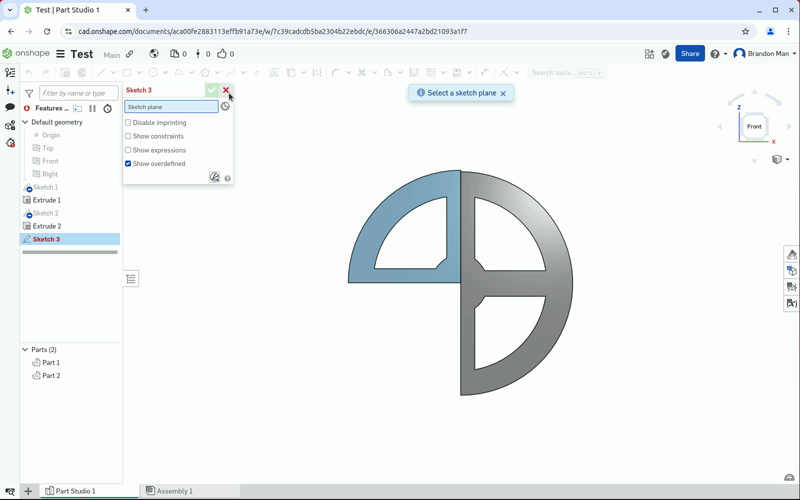
mouse_move(73, 163)
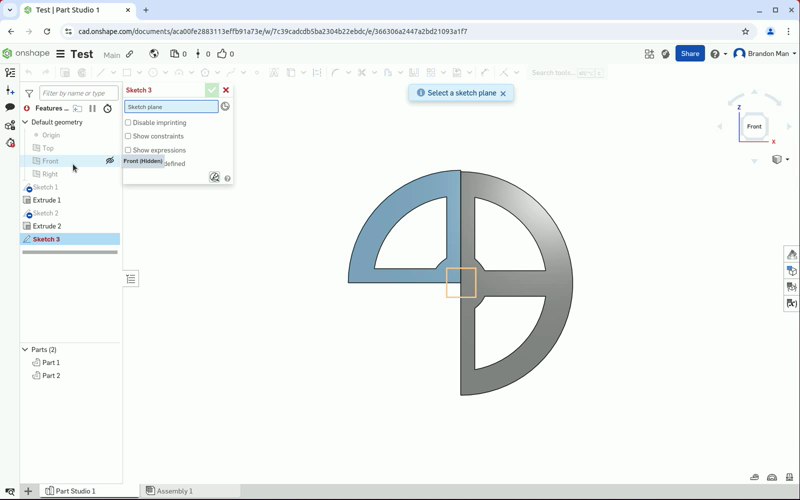
click(73, 163)
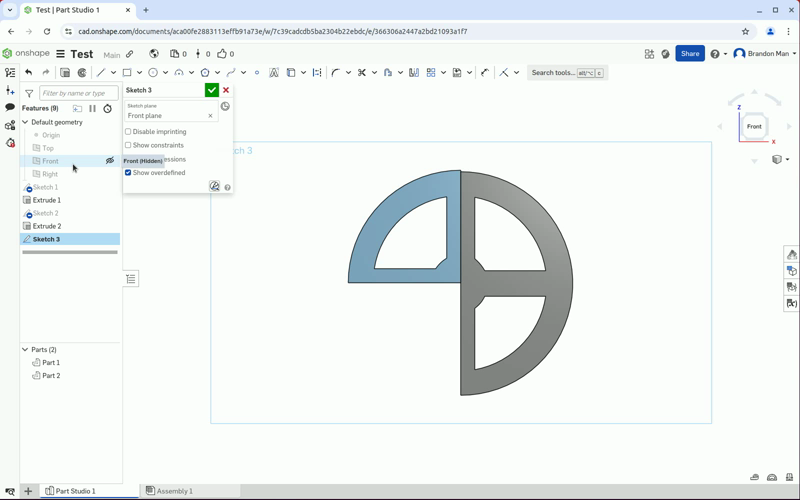
mouse_move(73, 352)
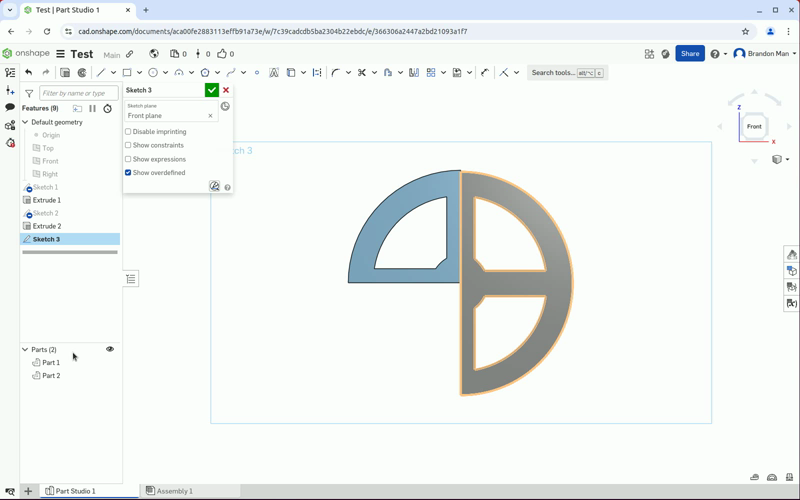
key(y)
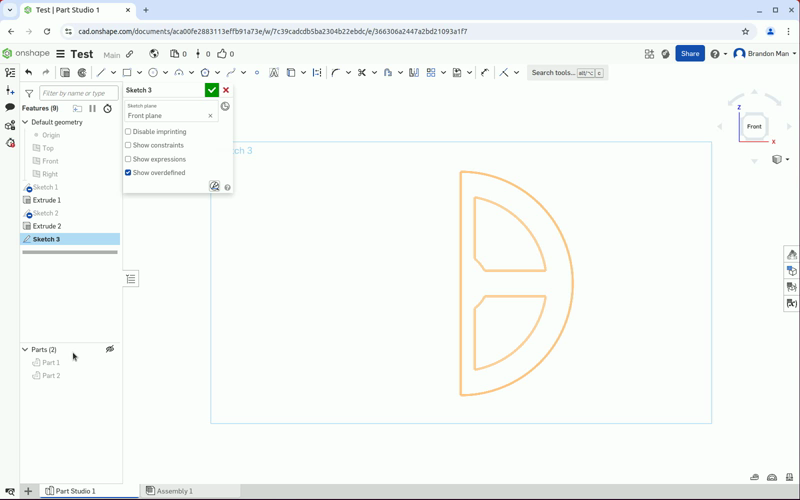
key(a)
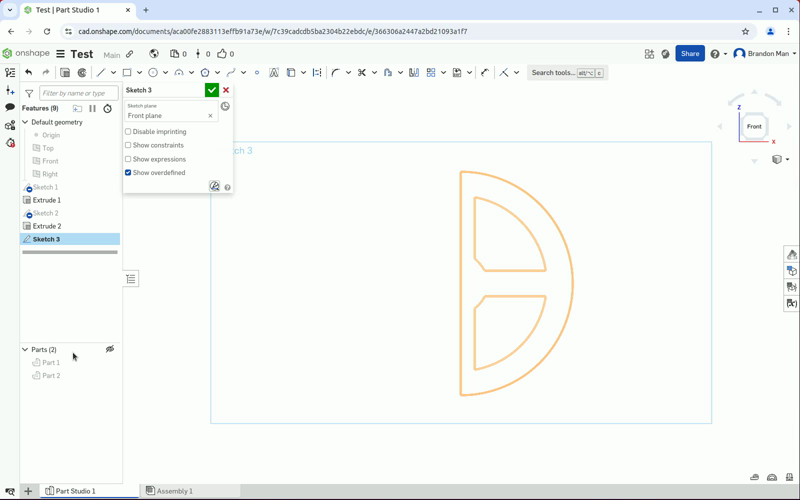
key_down(shift)
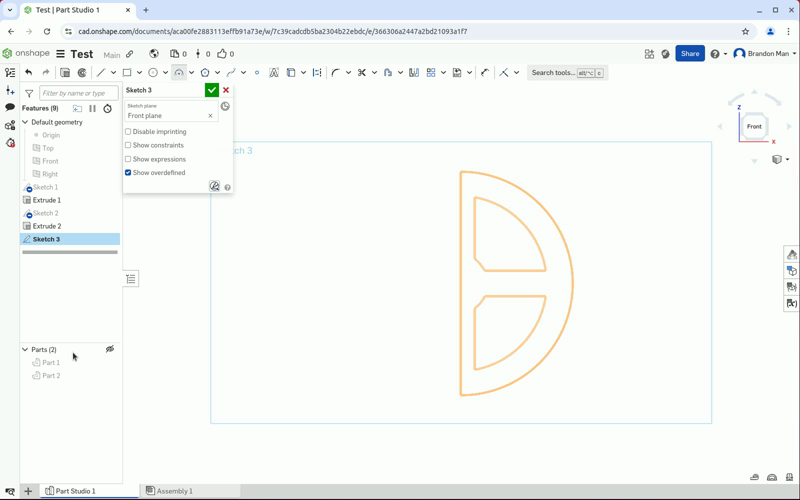
mouse_move(348, 282)
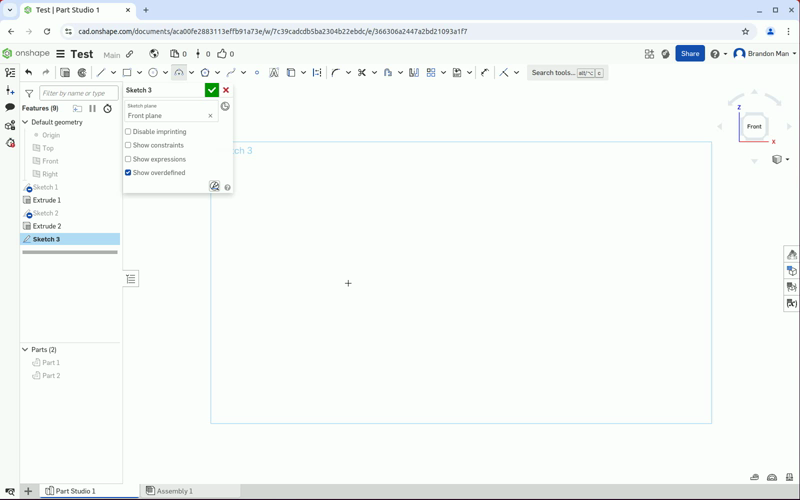
click(348, 282)
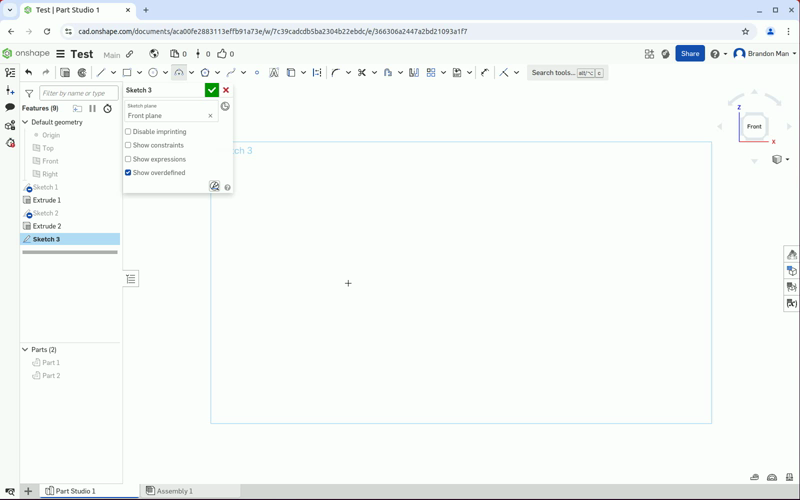
key_up(shift)
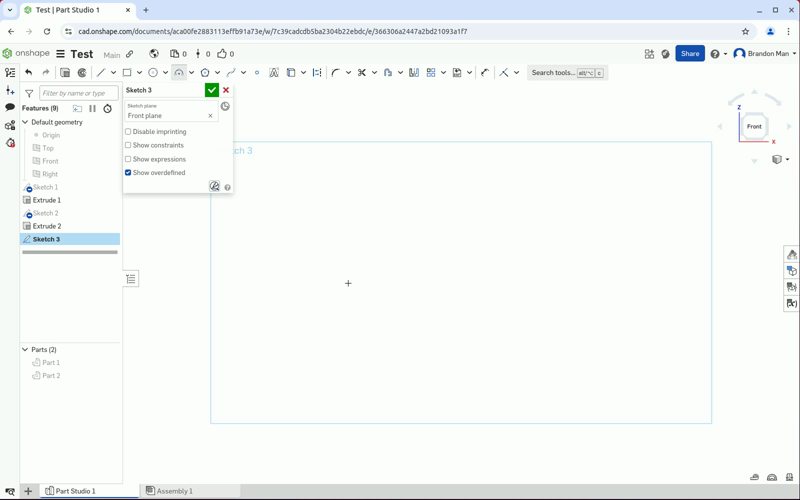
key_down(shift)
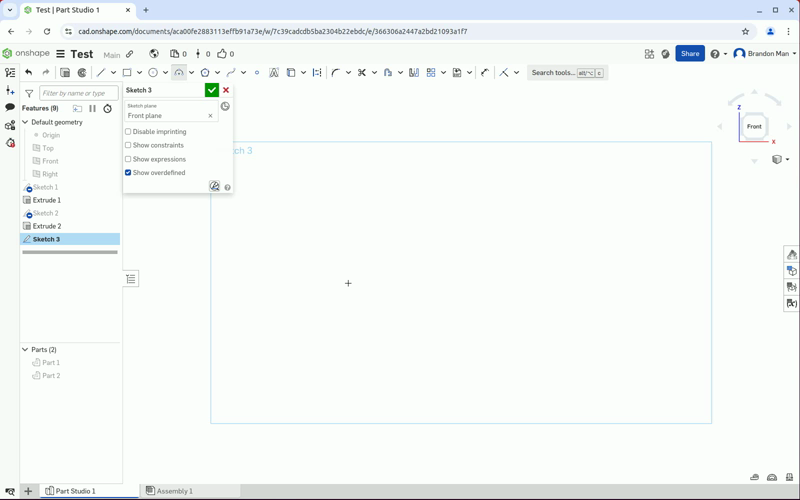
mouse_move(460, 395)
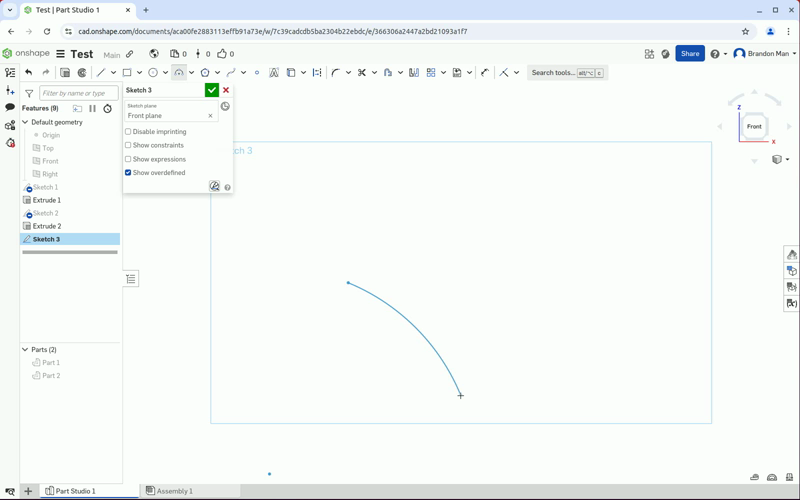
click(460, 395)
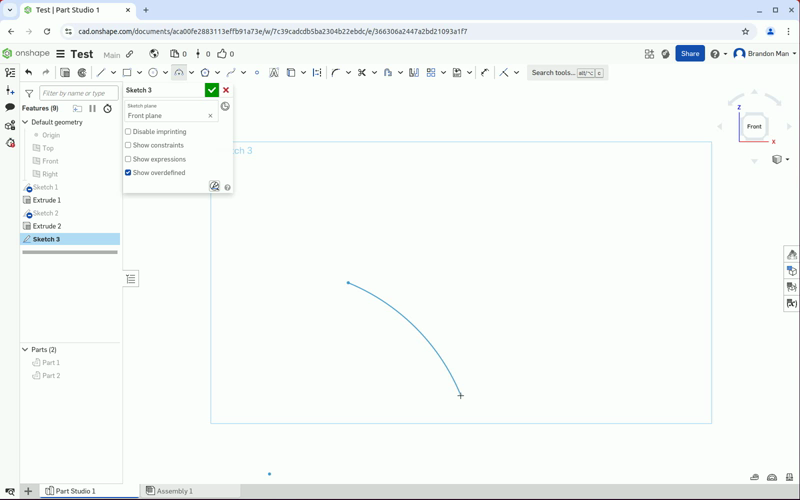
mouse_move(381, 362)
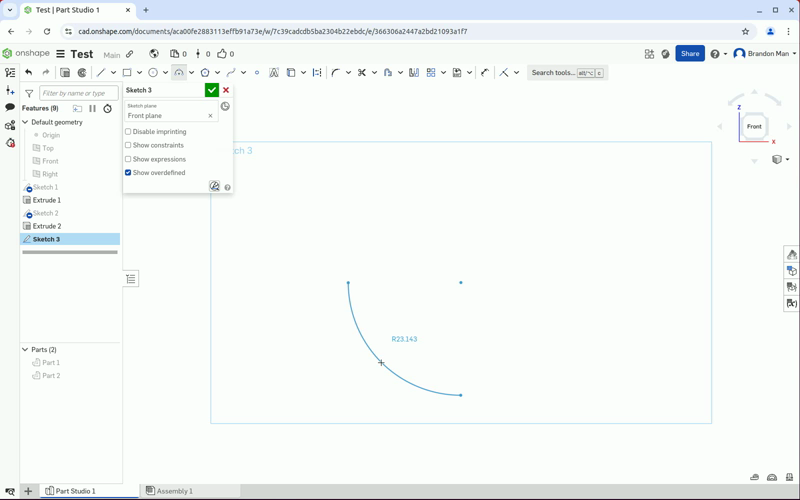
click(381, 362)
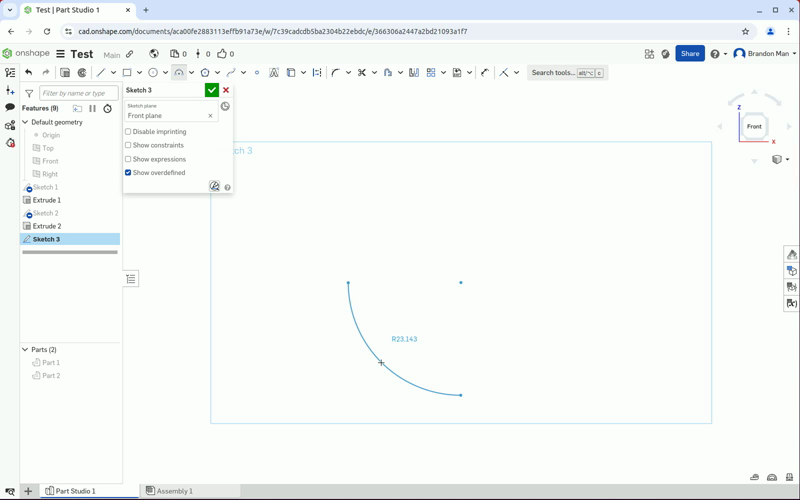
key_up(shift)
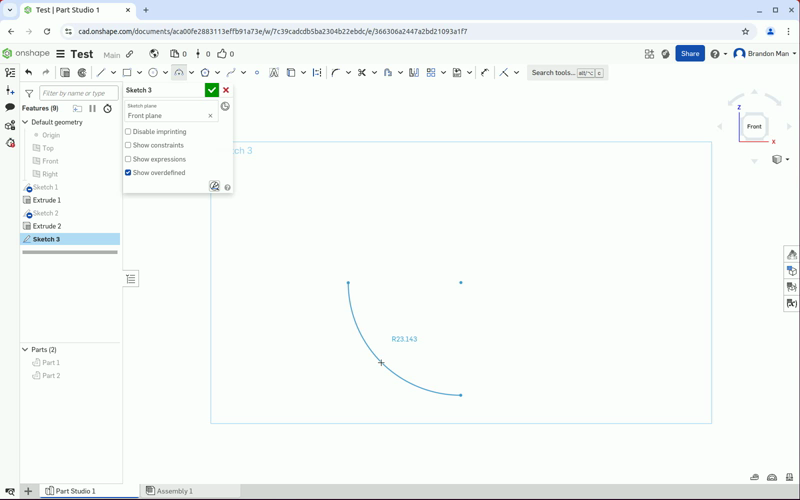
key(esc)
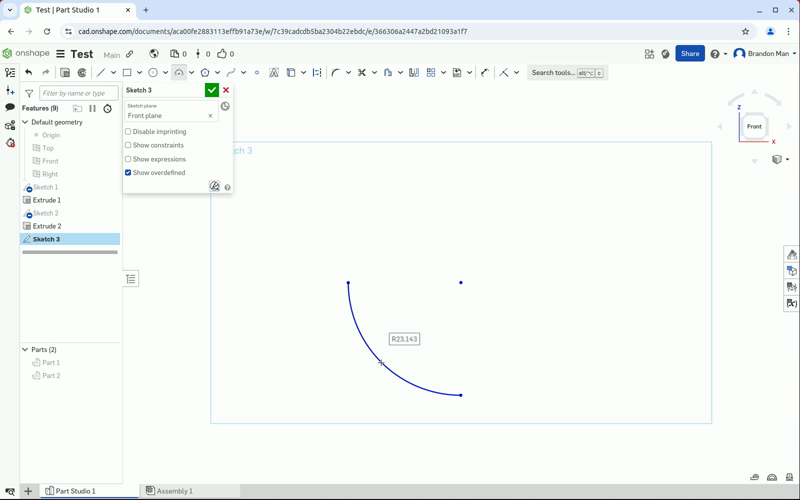
key(l)
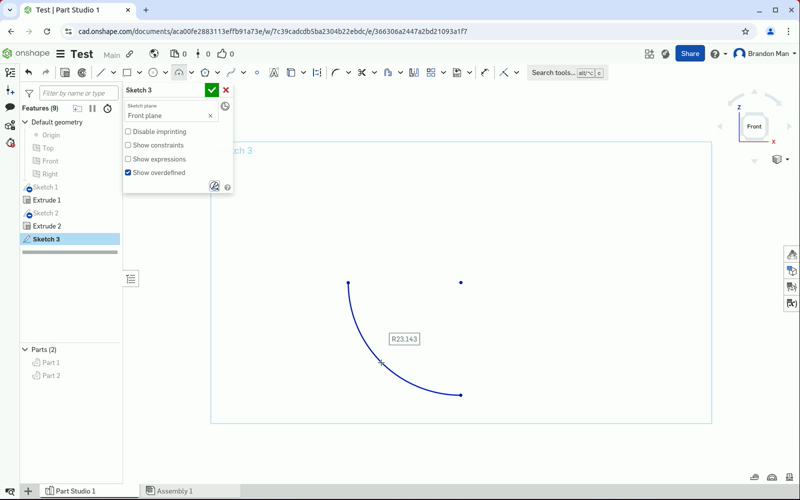
mouse_move(460, 395)
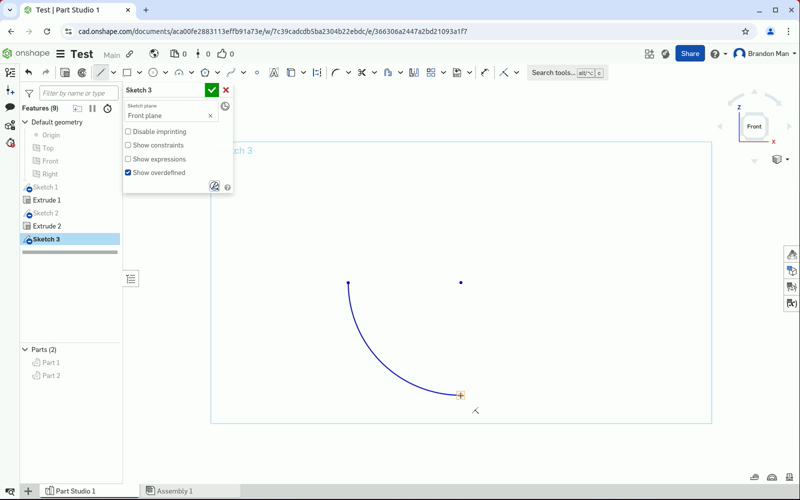
click(460, 395)
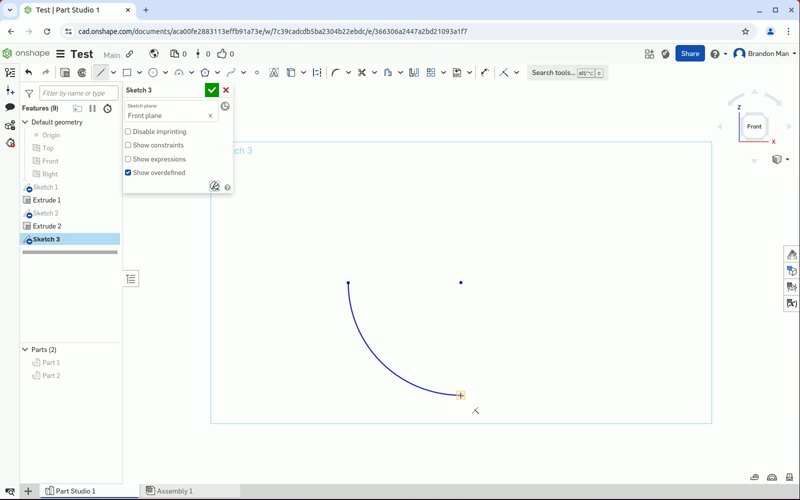
key_down(shift)
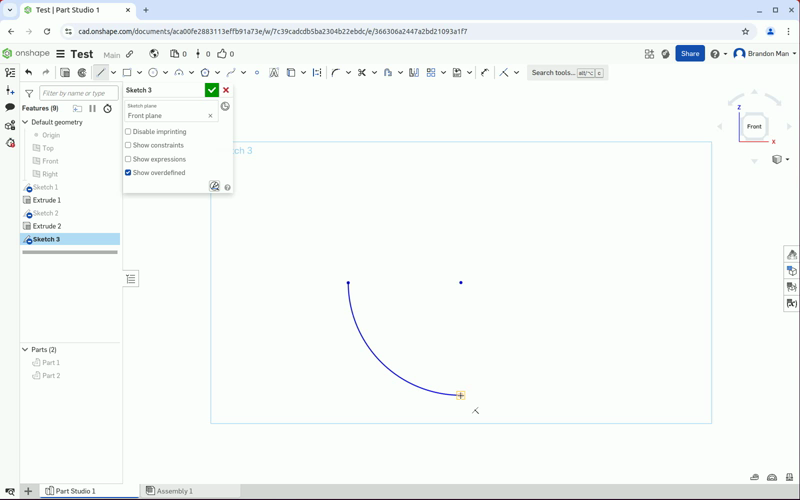
mouse_move(460, 282)
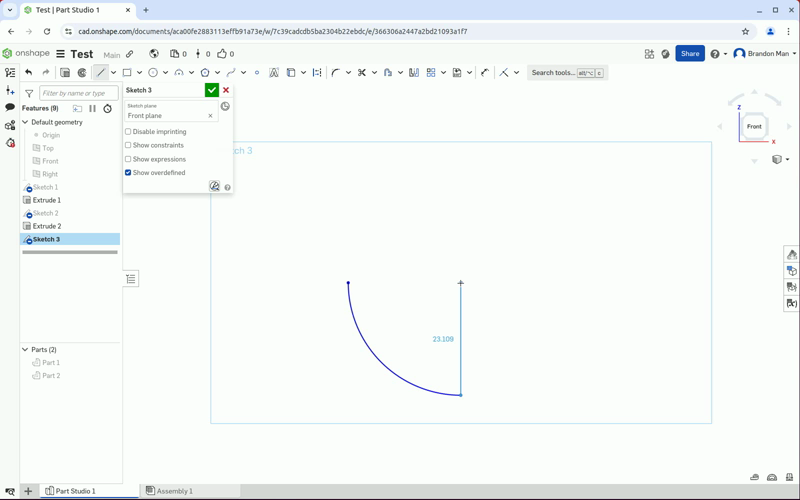
click(460, 282)
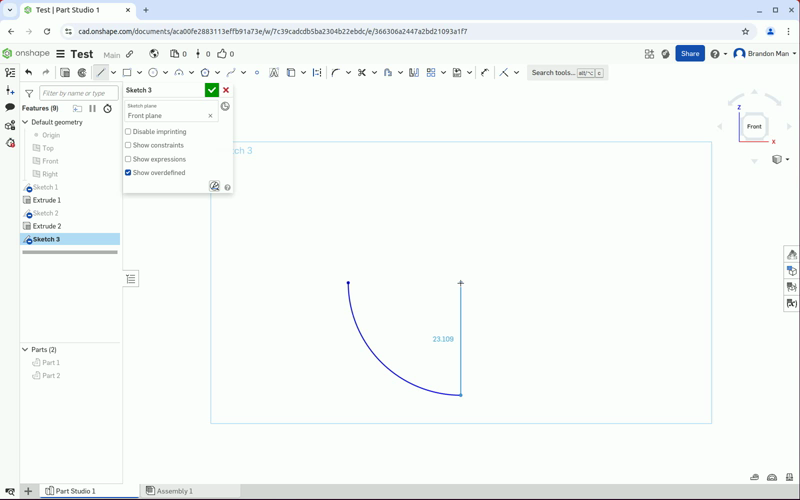
key_up(shift)
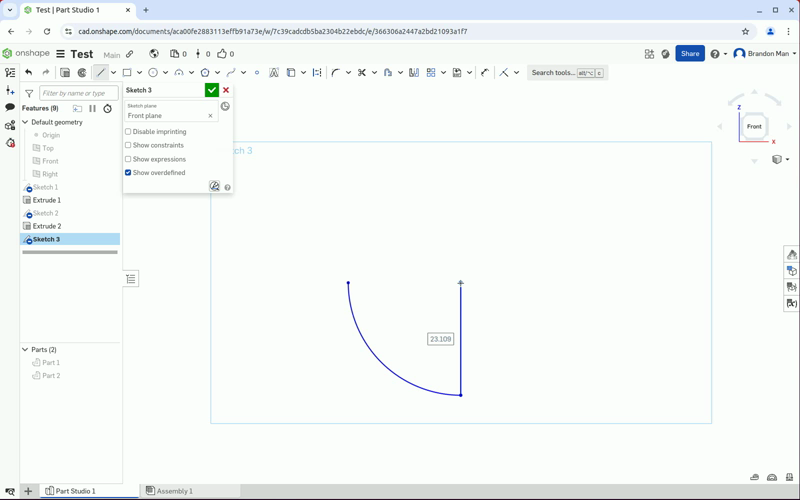
key_down(shift)
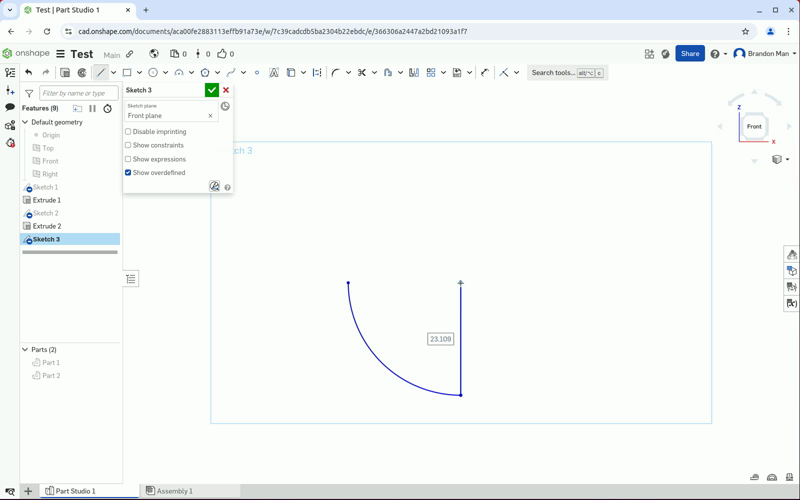
mouse_move(348, 282)
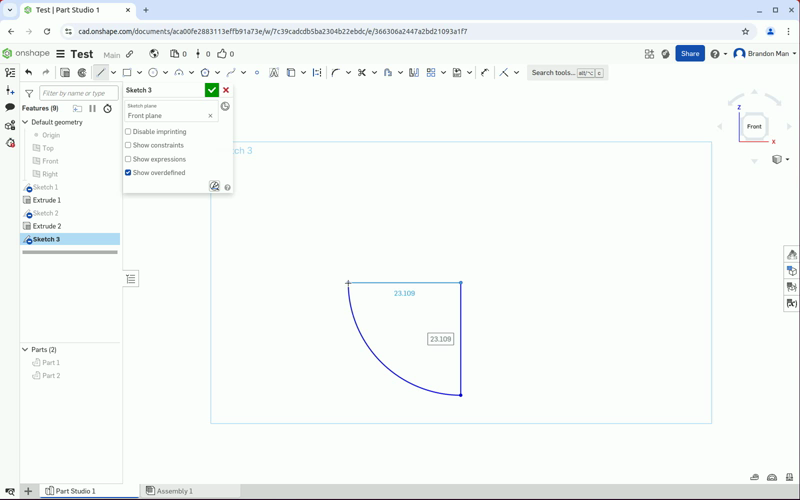
key_up(shift)
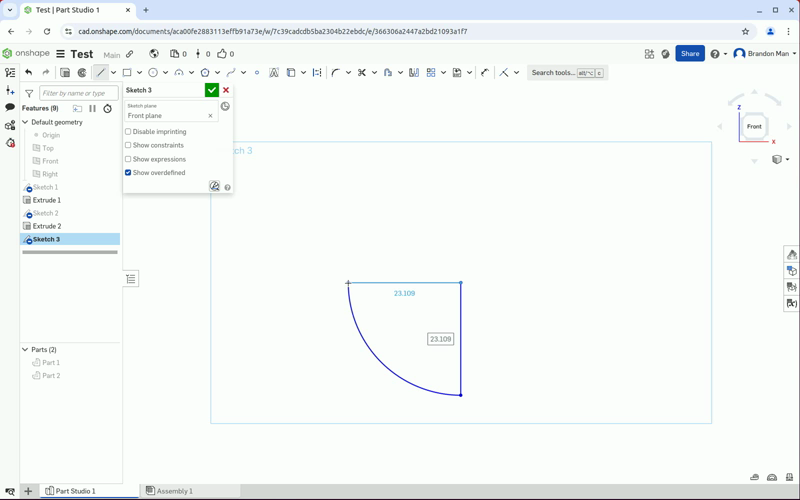
click(348, 282)
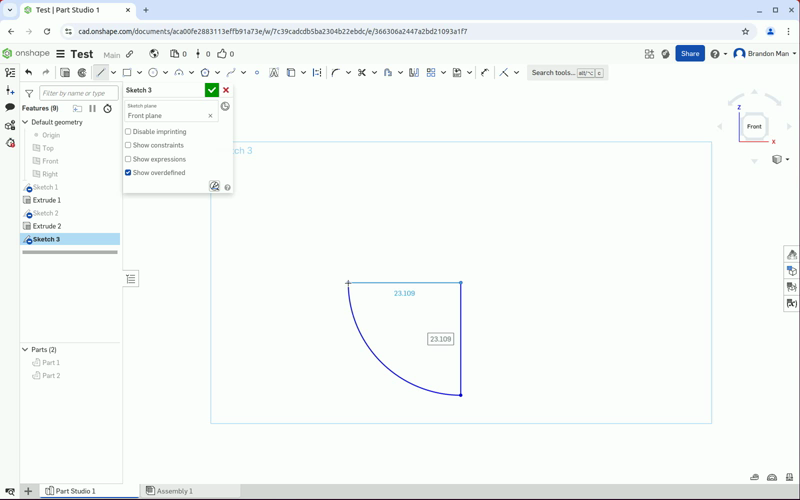
key(esc)
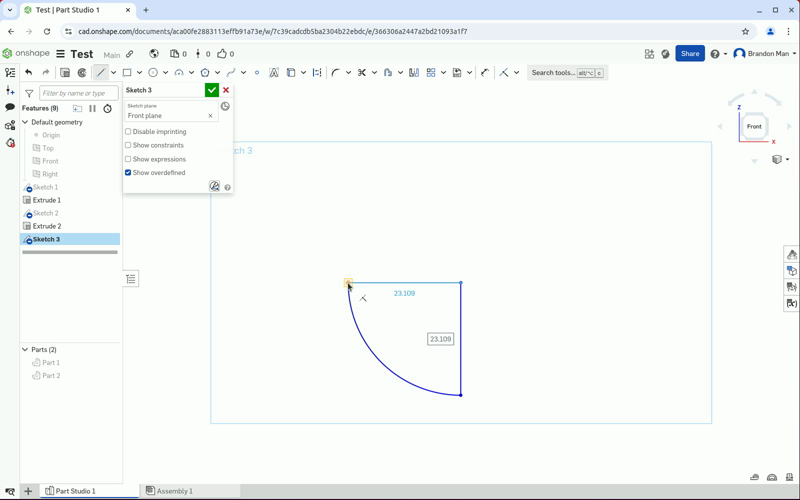
key(a)
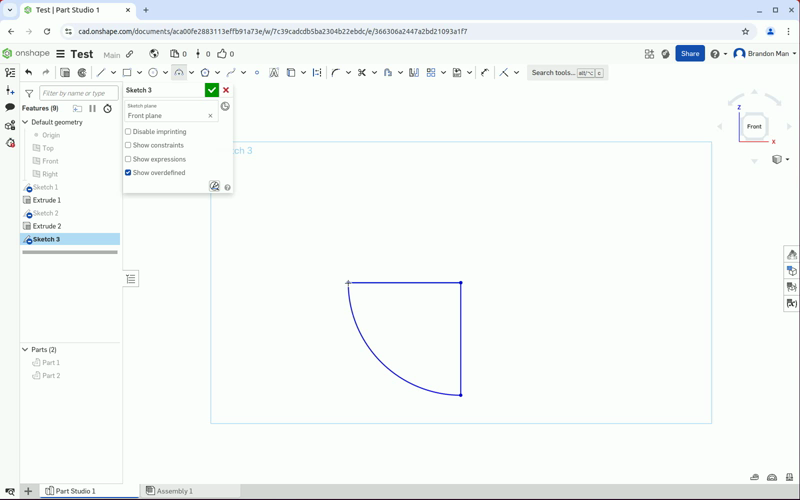
key_down(shift)
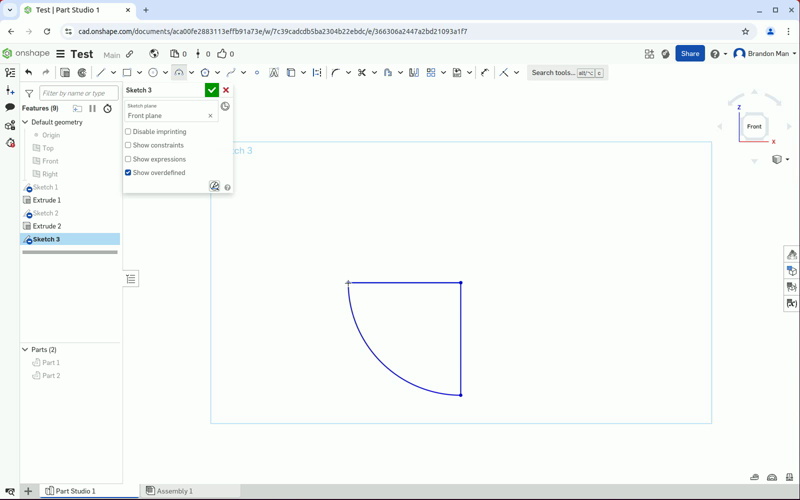
mouse_move(374, 297)
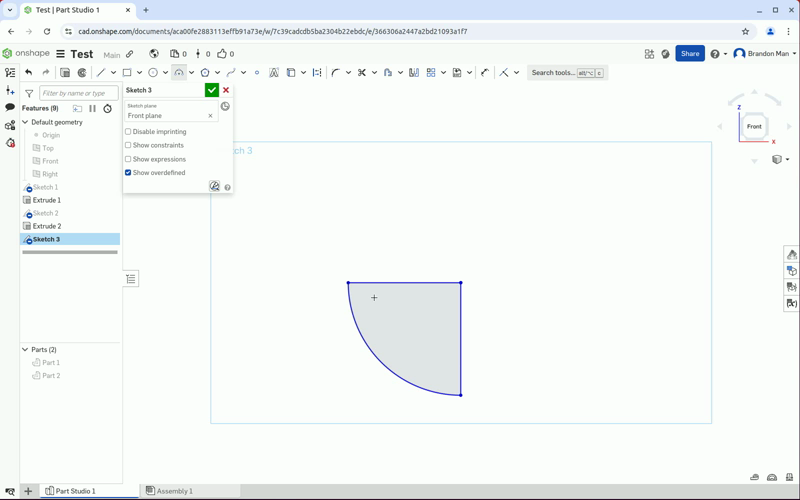
click(374, 297)
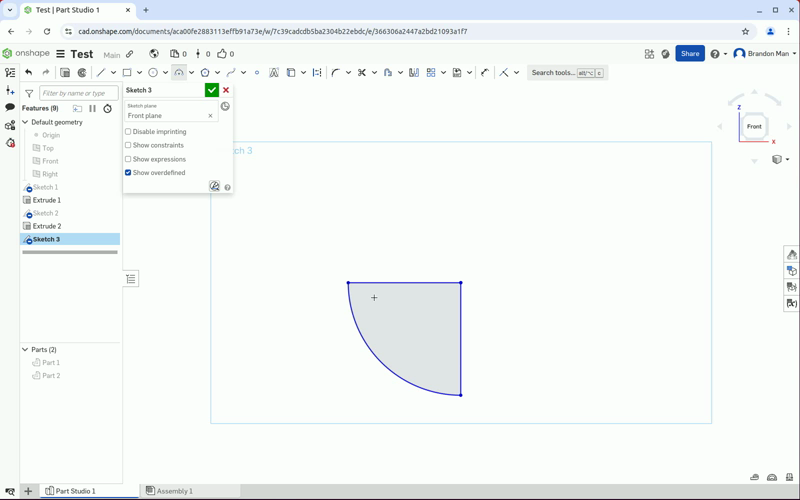
key_up(shift)
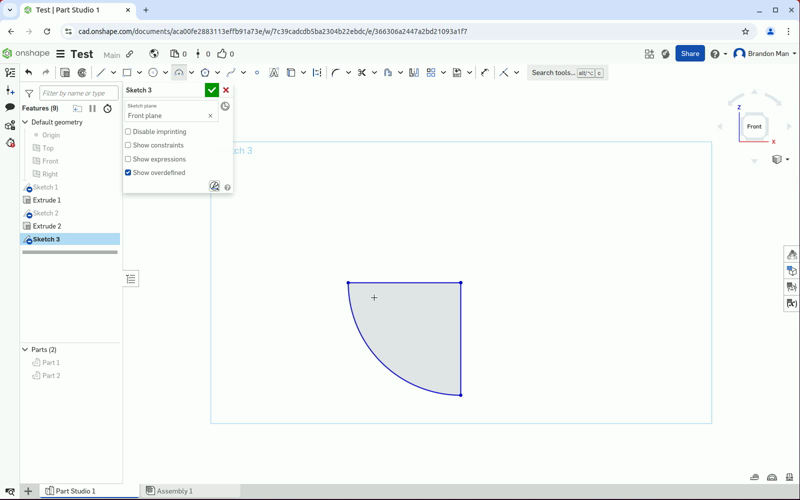
key_down(shift)
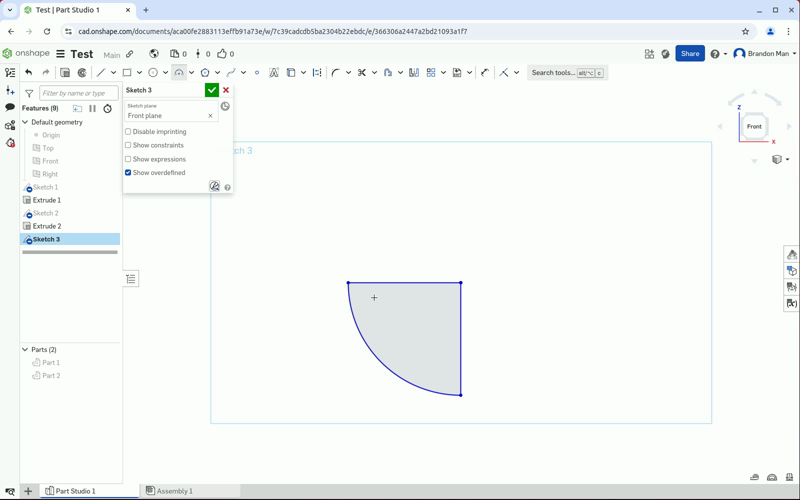
mouse_move(446, 369)
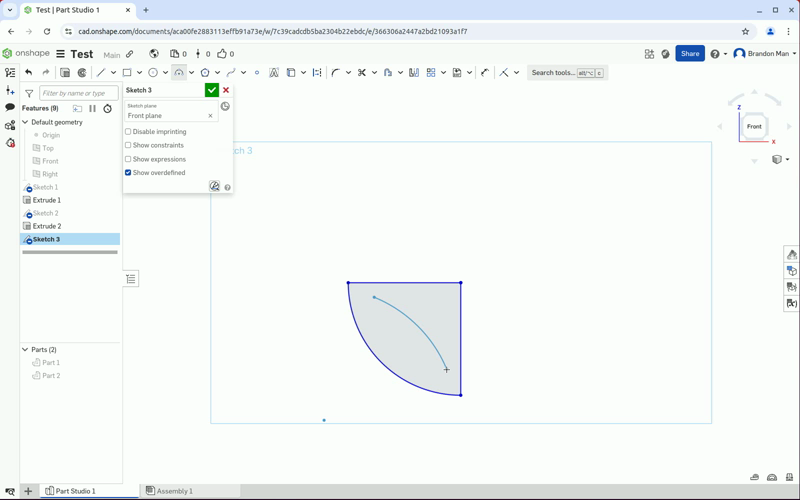
click(446, 369)
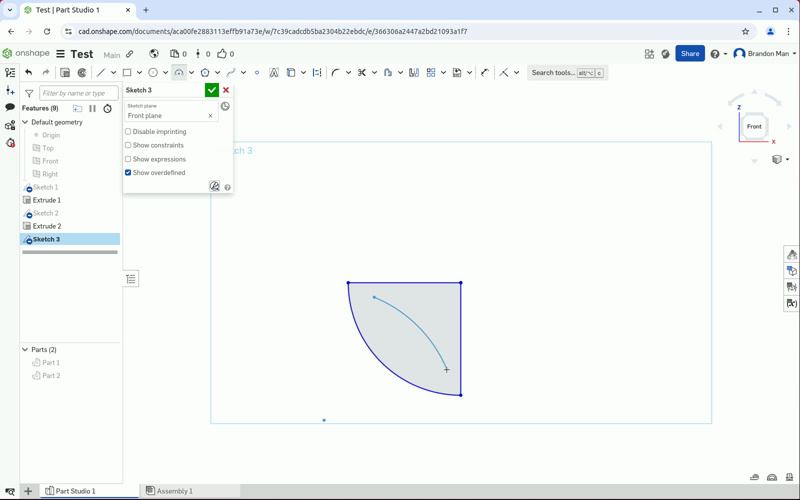
mouse_move(398, 345)
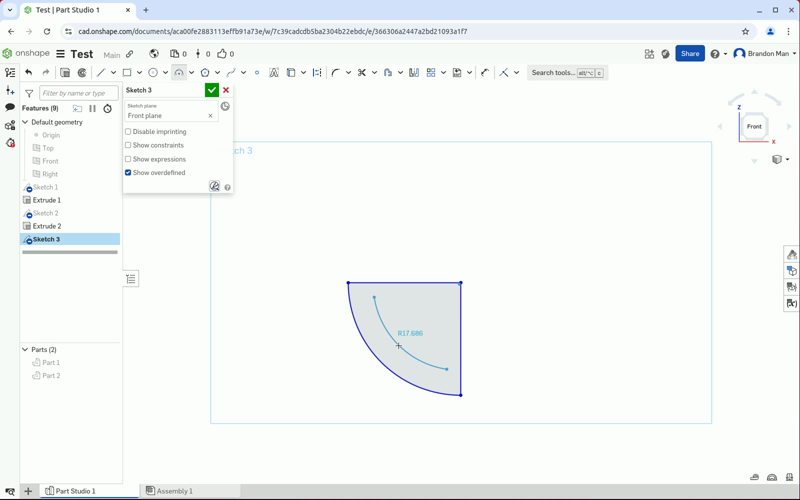
click(398, 345)
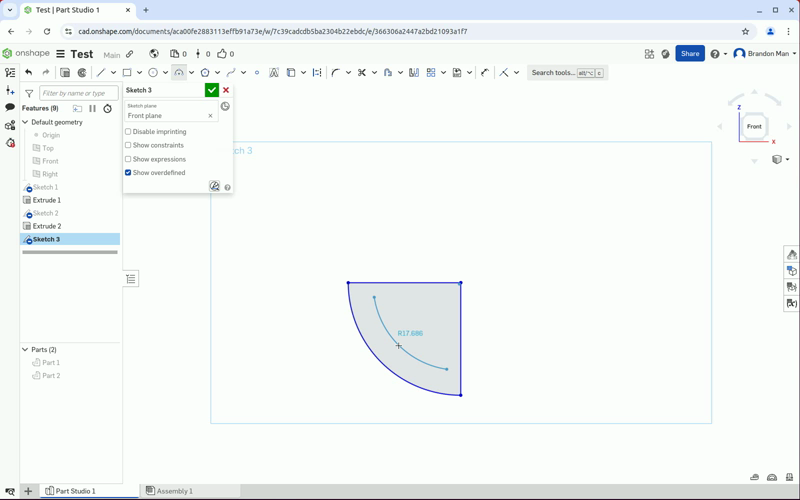
key_up(shift)
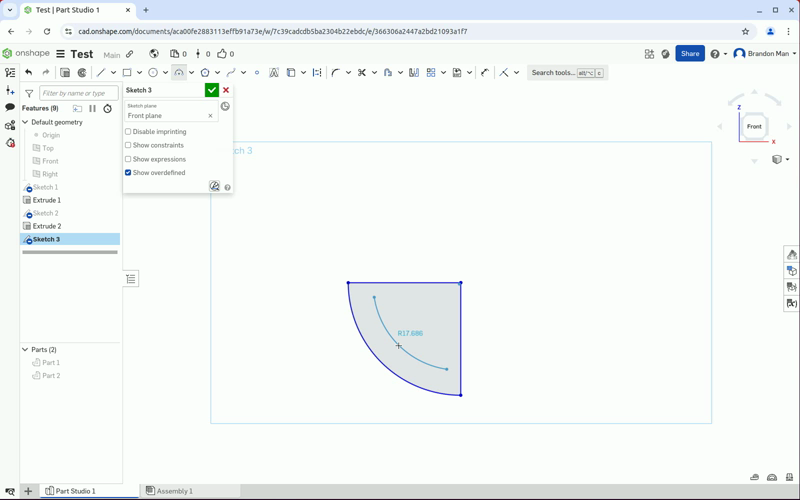
key(esc)
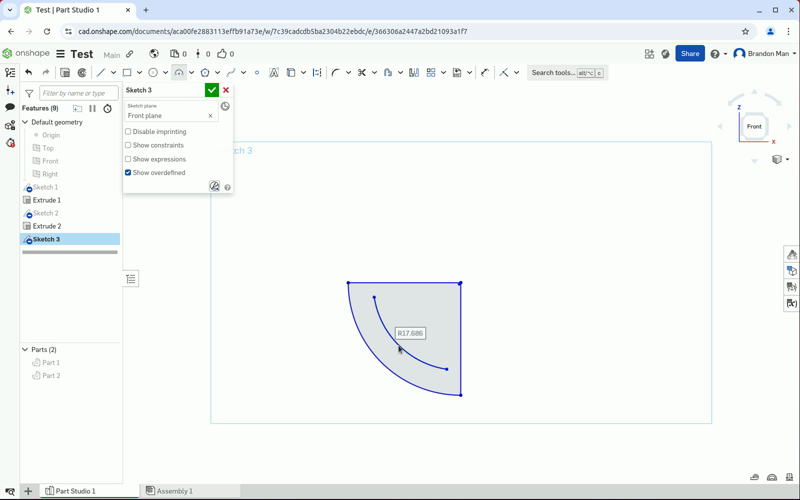
key(l)
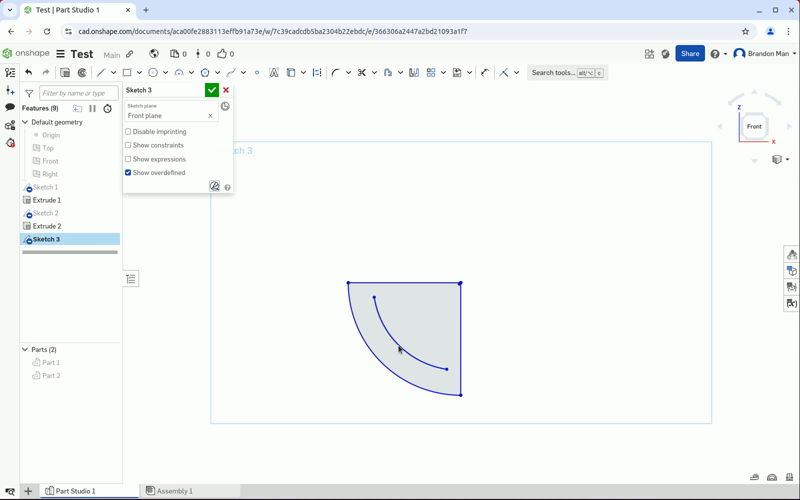
mouse_move(446, 369)
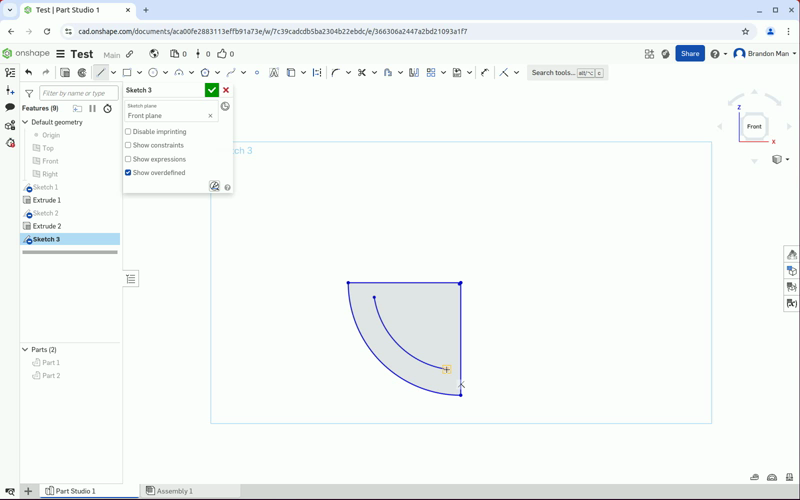
click(446, 369)
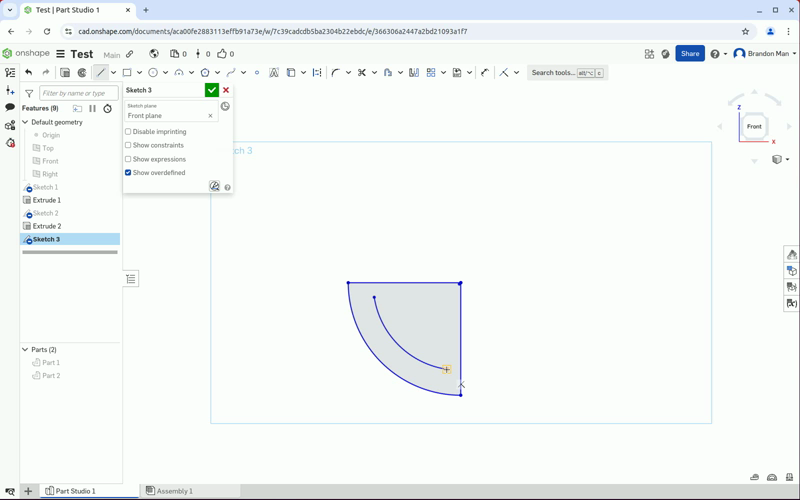
key_down(shift)
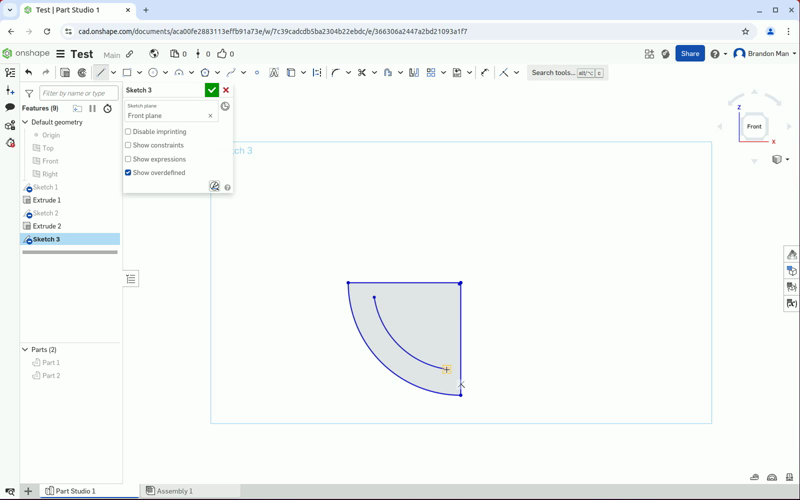
mouse_move(446, 307)
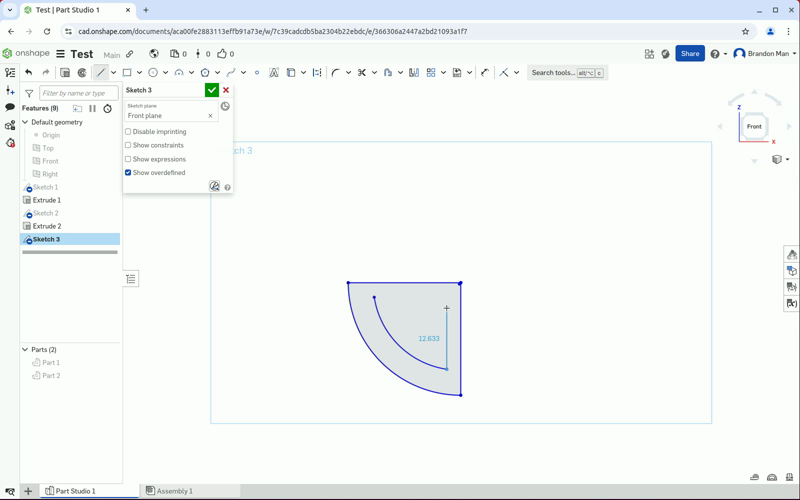
click(446, 307)
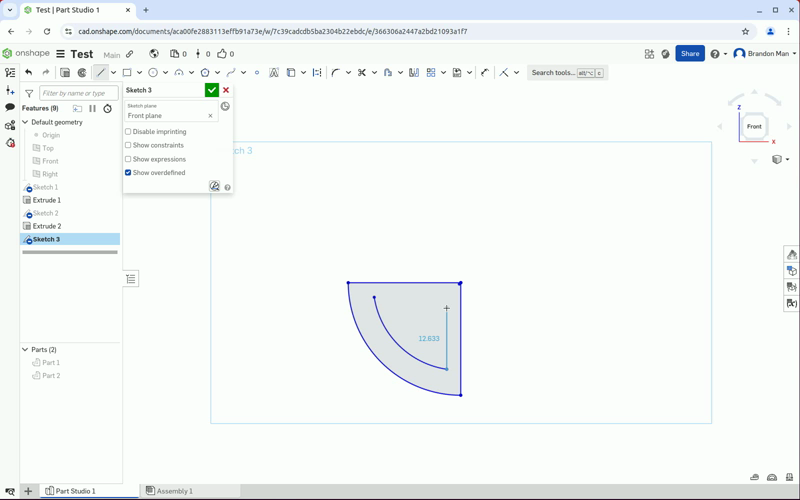
key_up(shift)
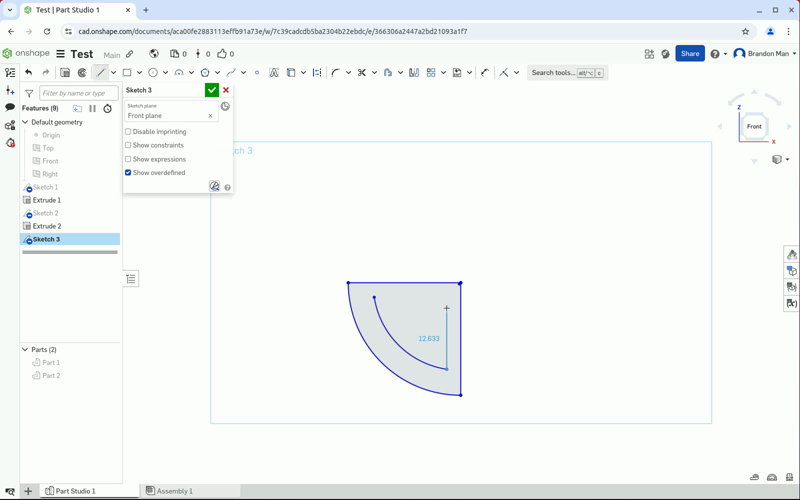
key(esc)
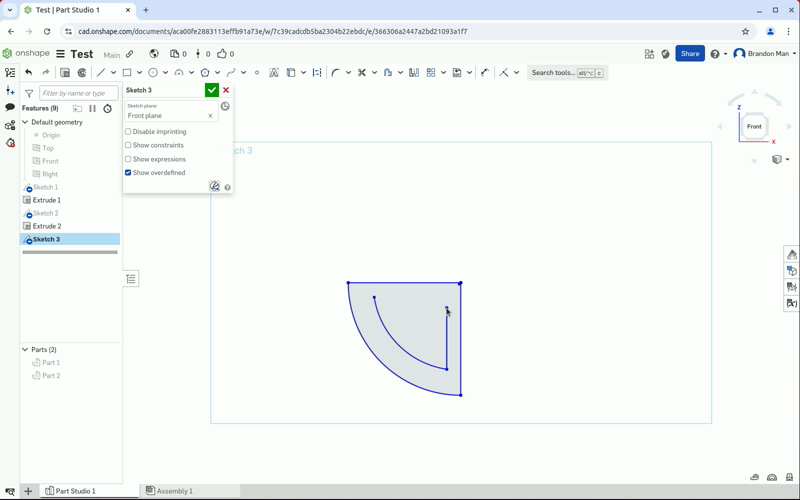
key(a)
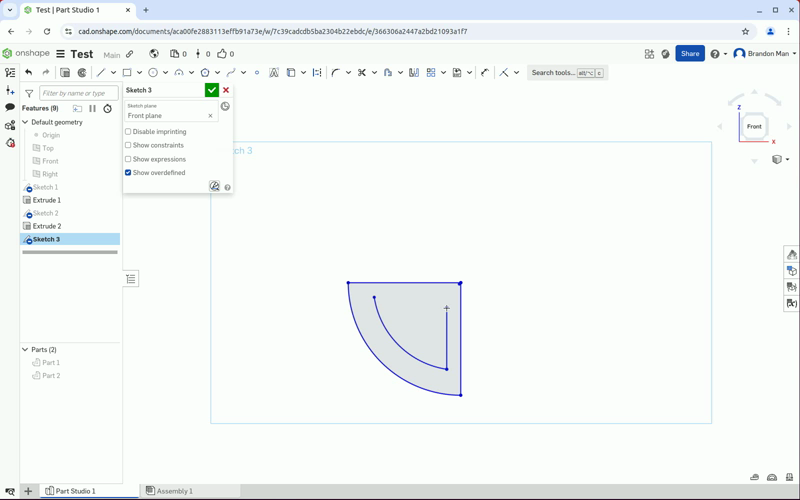
mouse_move(446, 307)
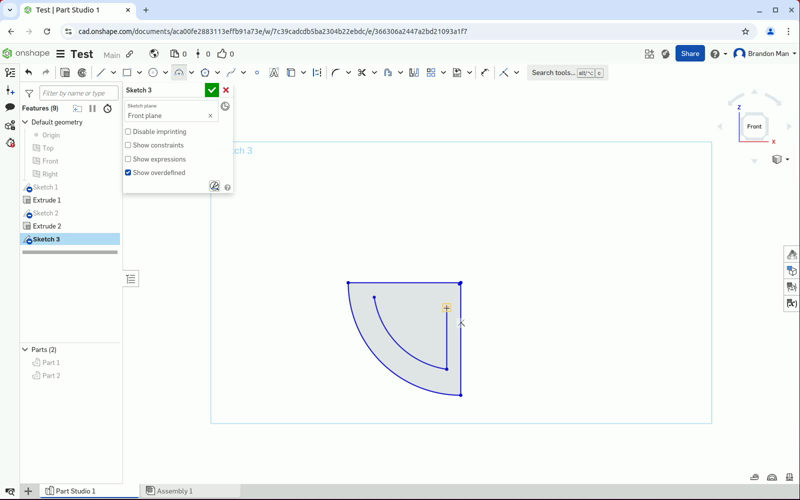
click(446, 307)
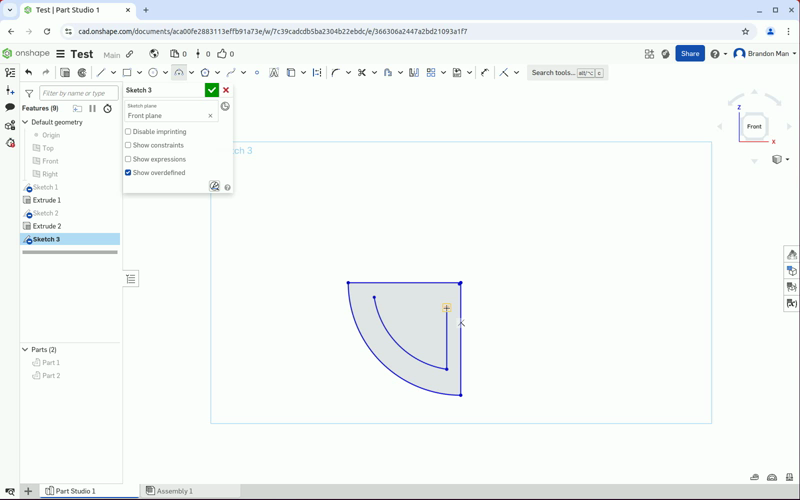
key_down(shift)
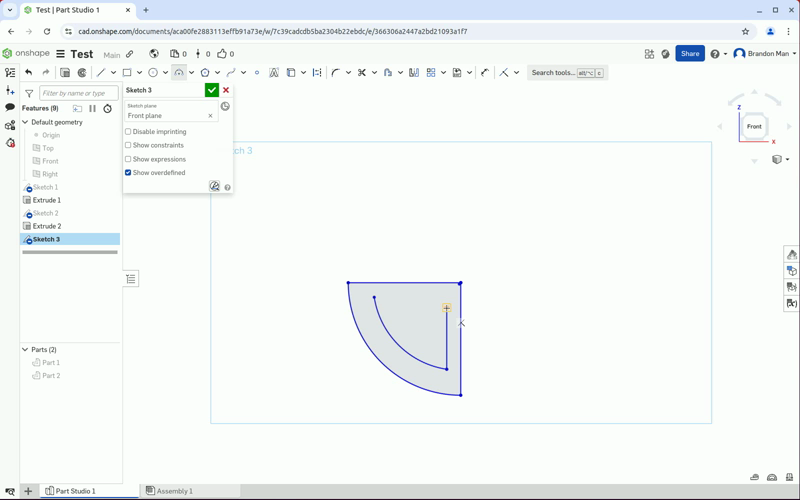
mouse_move(435, 297)
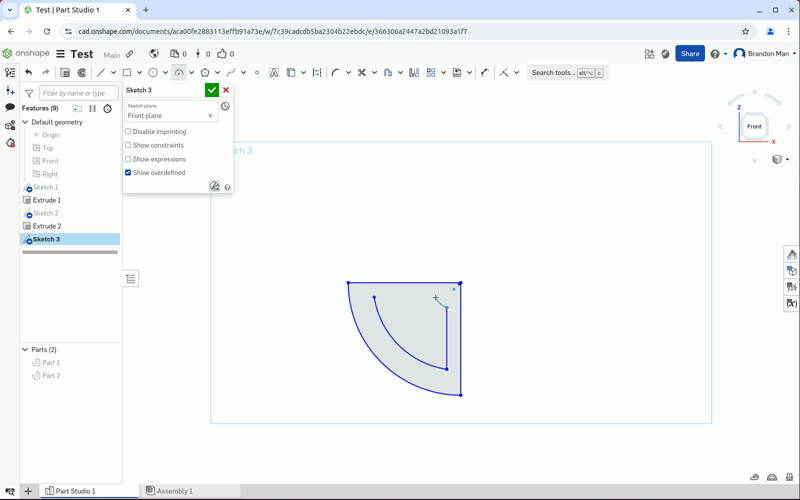
click(435, 297)
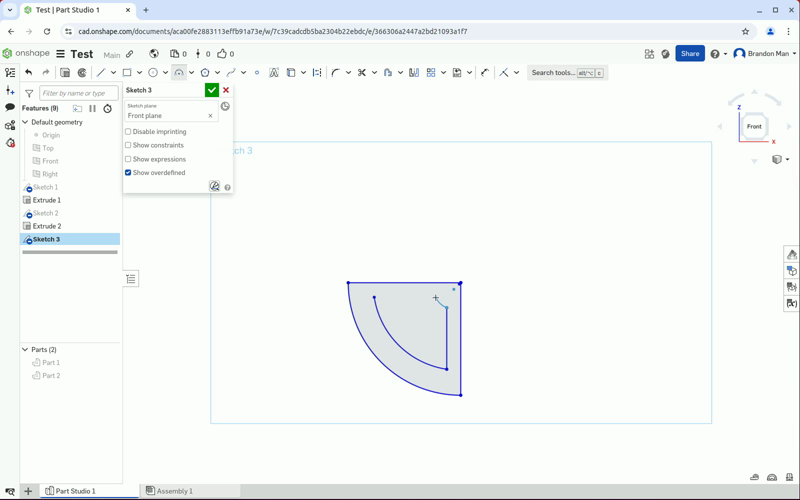
mouse_move(440, 303)
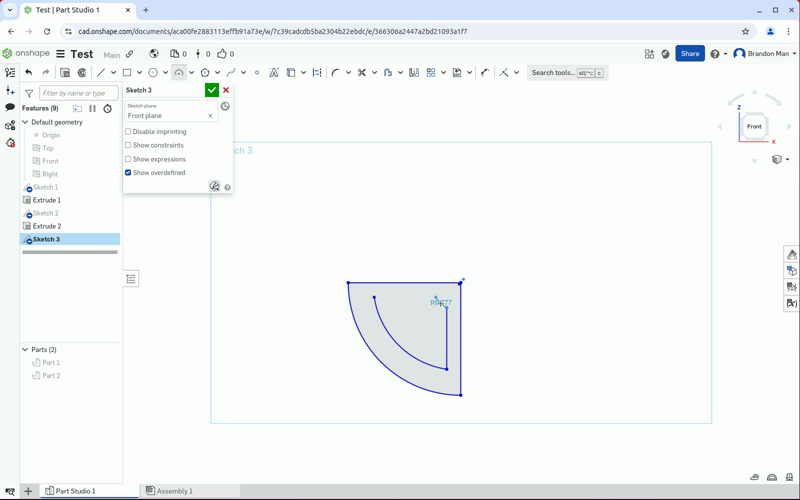
click(440, 303)
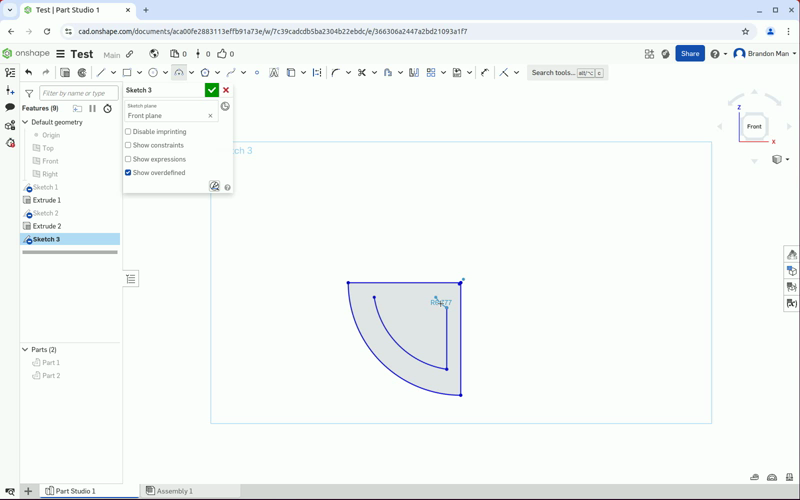
key_up(shift)
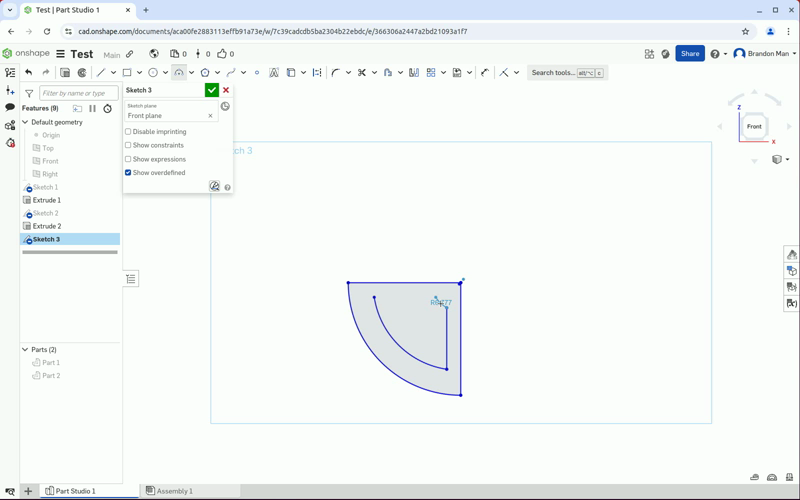
key(esc)
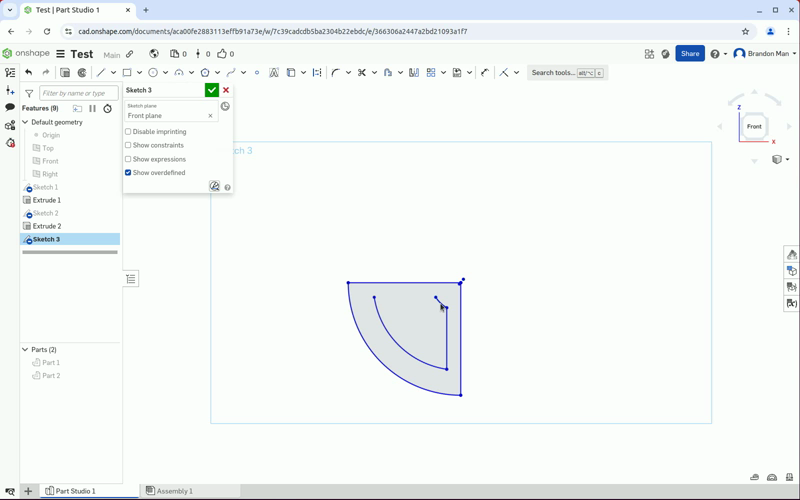
key(l)
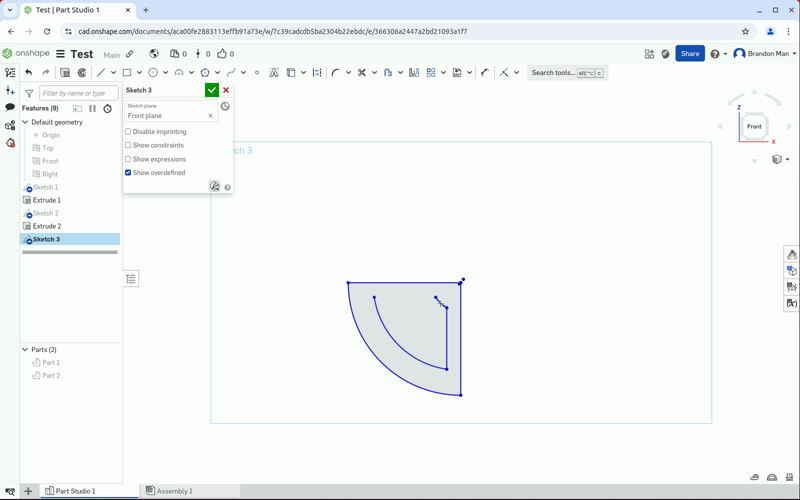
mouse_move(435, 297)
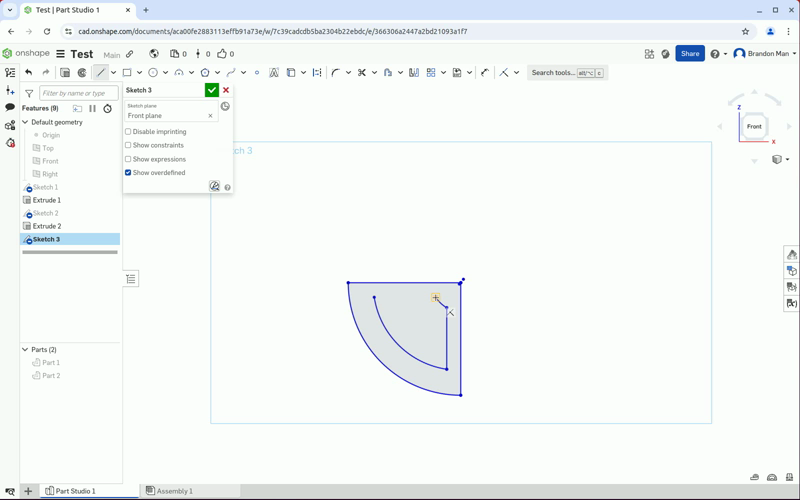
click(435, 297)
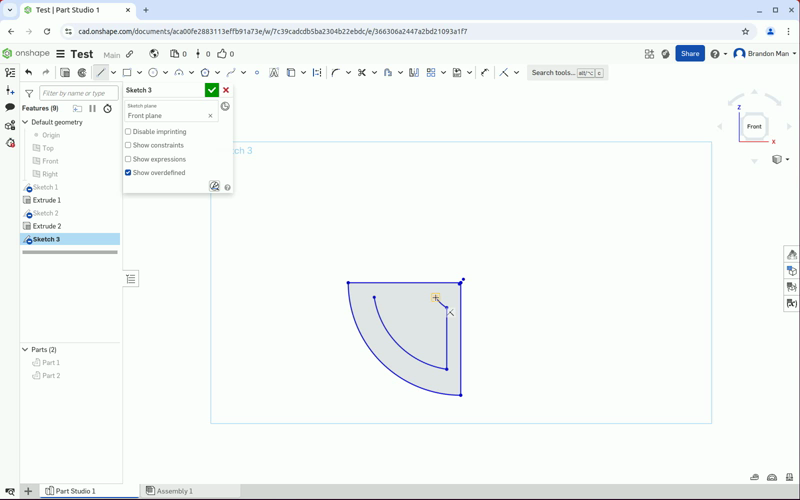
key_down(shift)
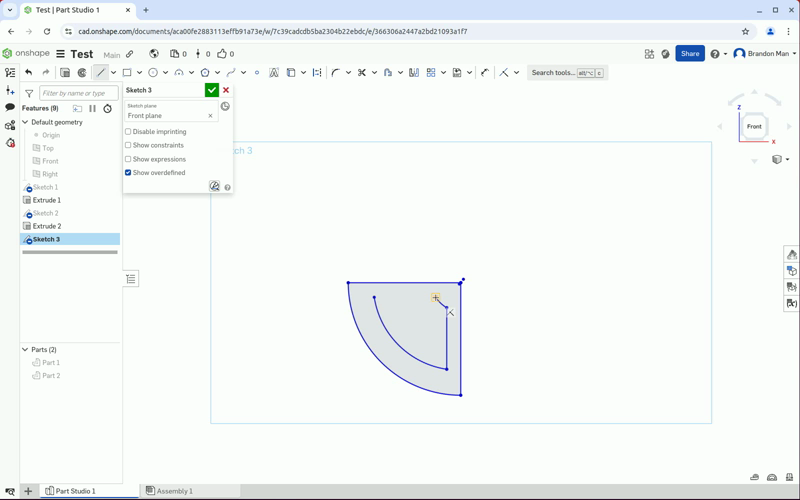
mouse_move(374, 297)
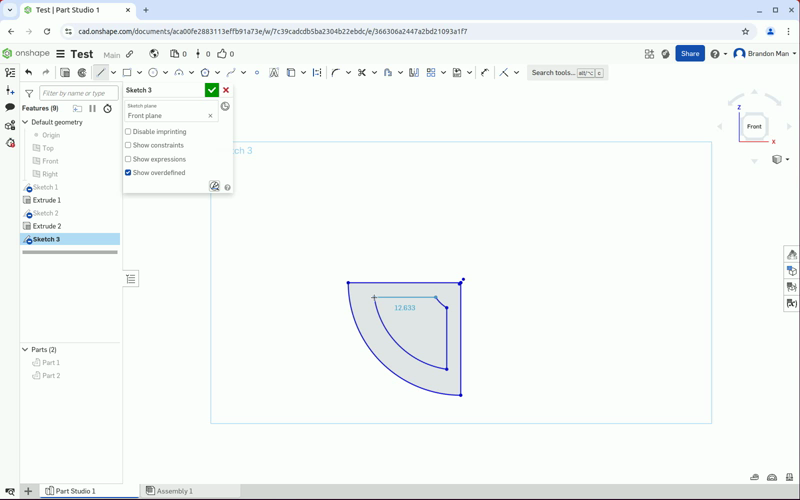
key_up(shift)
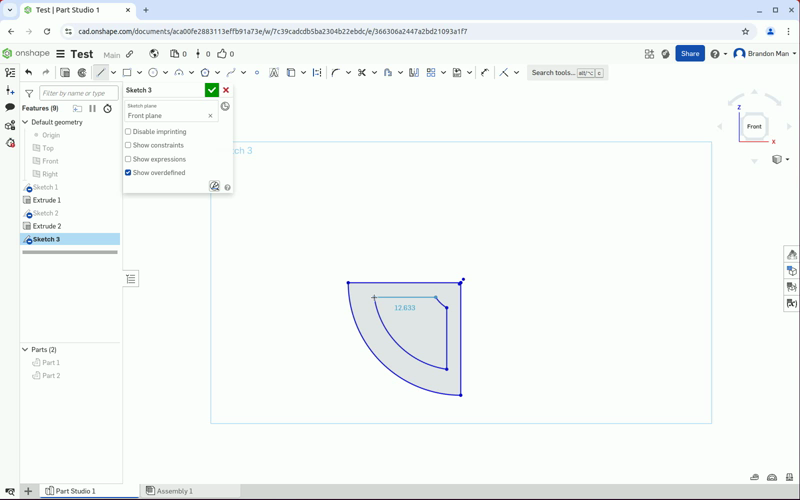
click(374, 297)
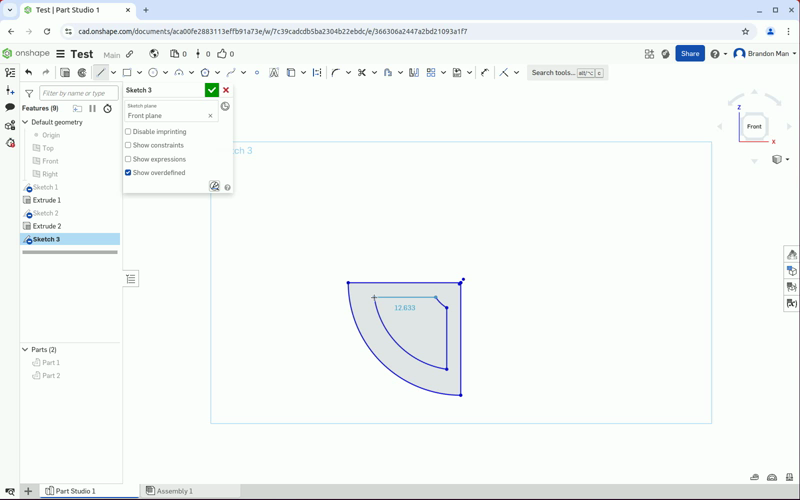
key(esc)
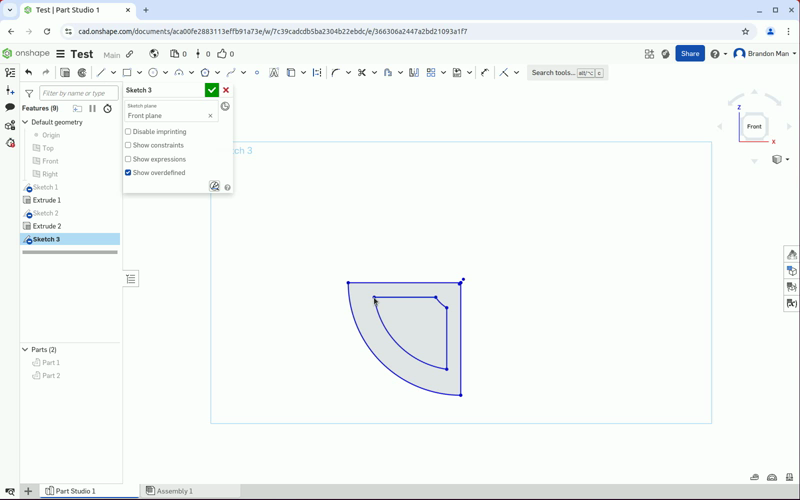
mouse_move(435, 291)
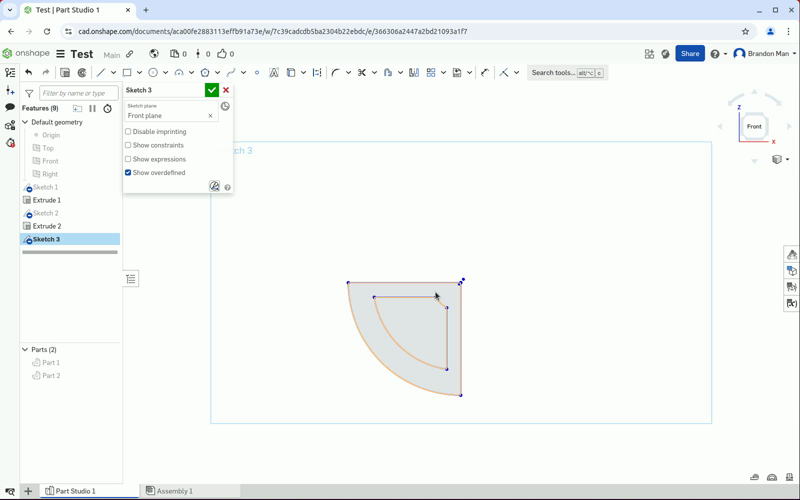
click(435, 291)
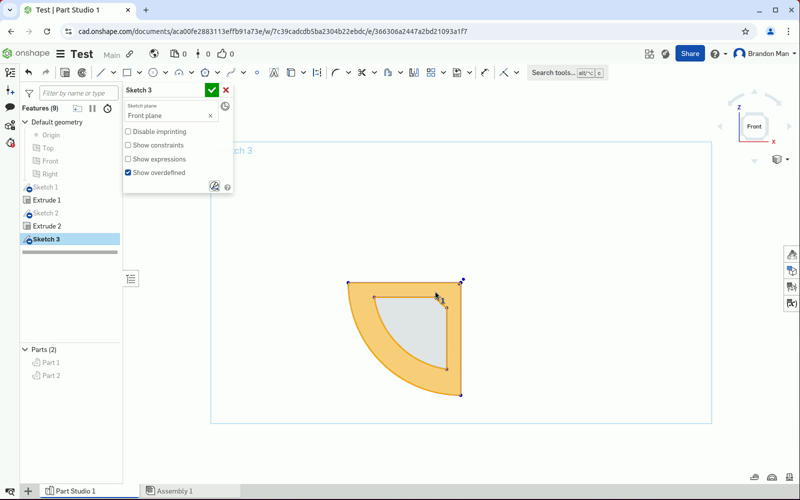
mouse_move(73, 352)
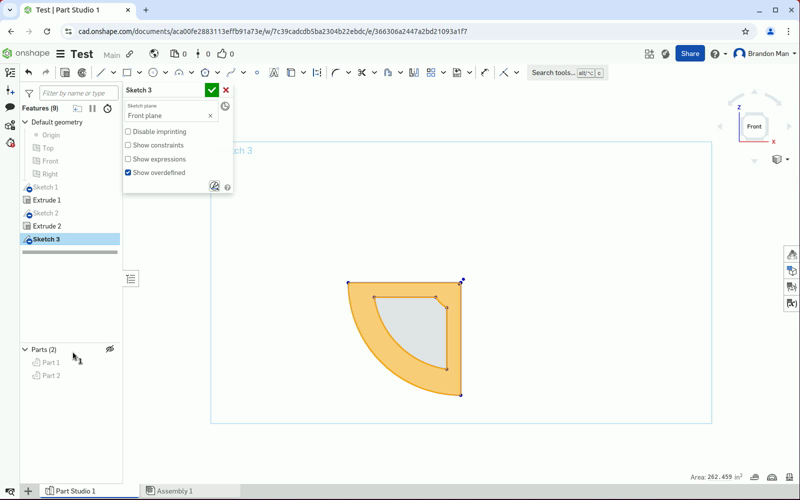
key(shift+y)
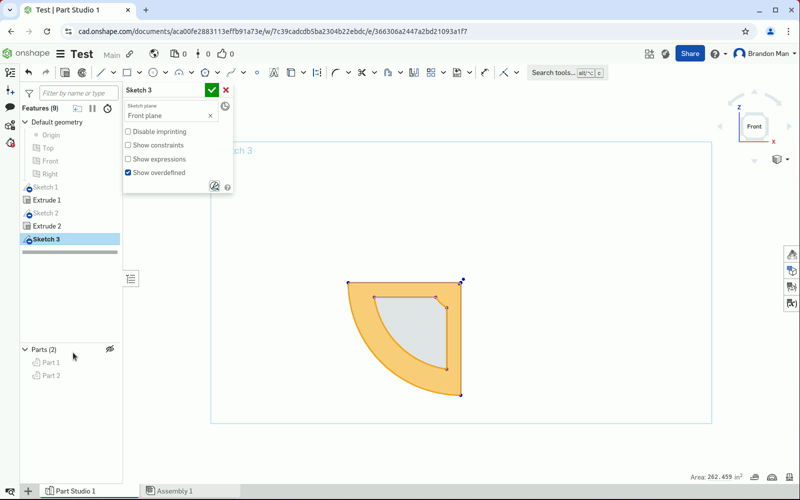
key(shift+e)
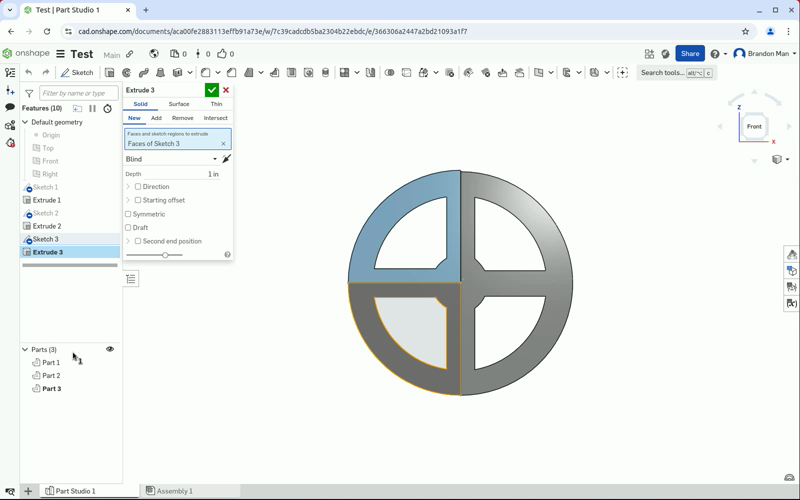
mouse_move(143, 106)
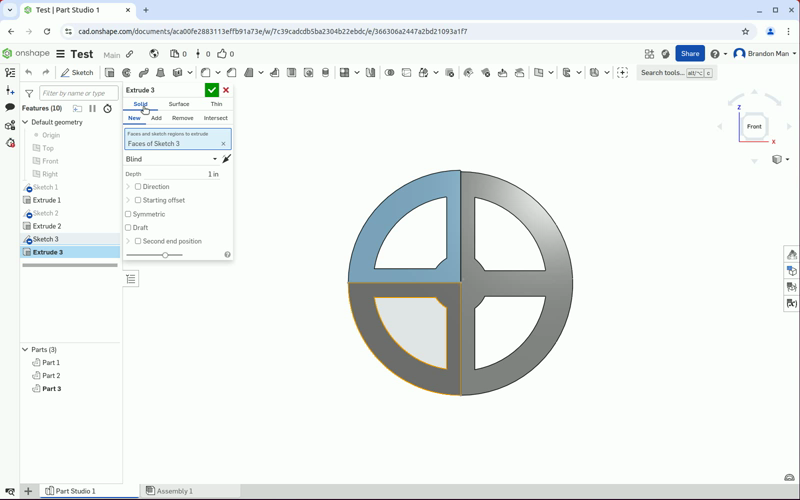
click(143, 106)
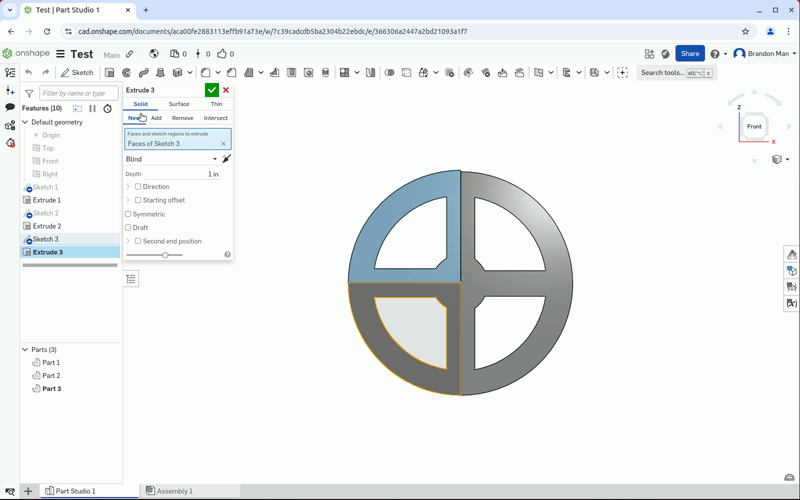
mouse_move(137, 120)
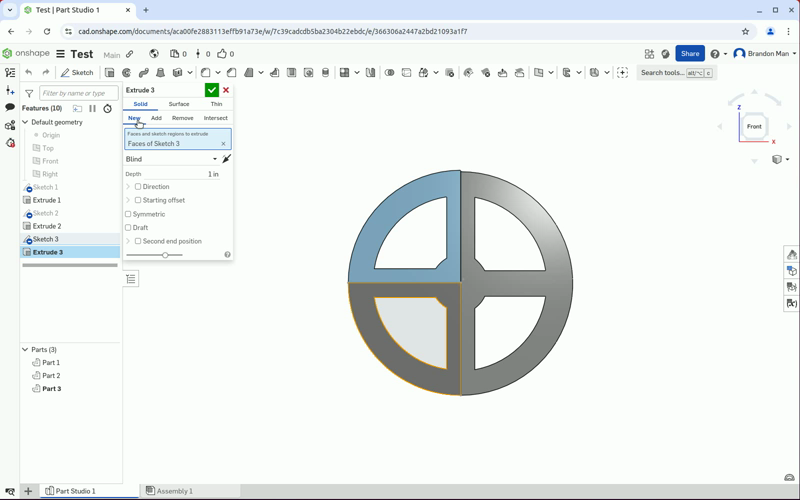
click(137, 120)
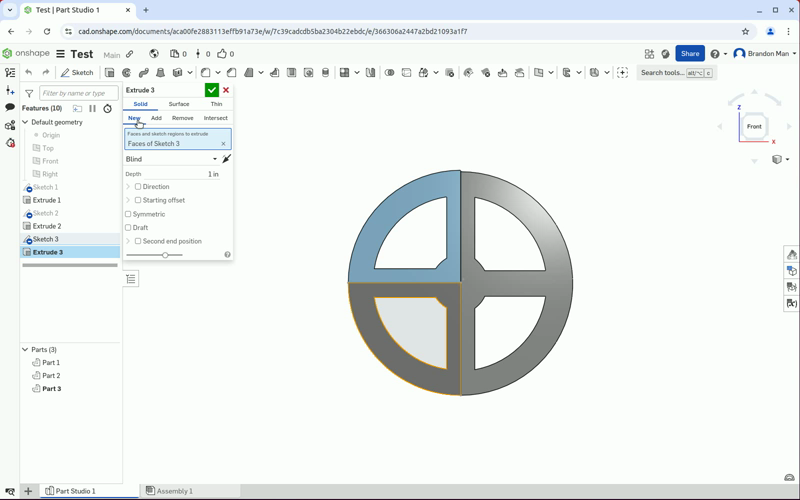
key(tab, 4)
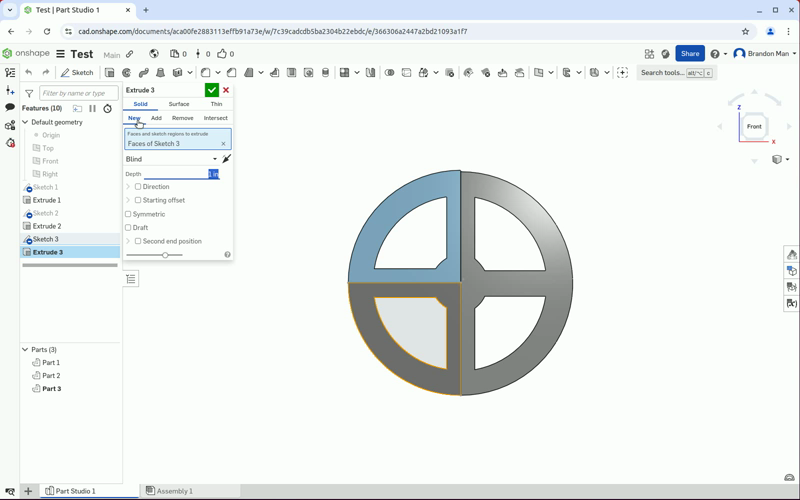
text(14.442)
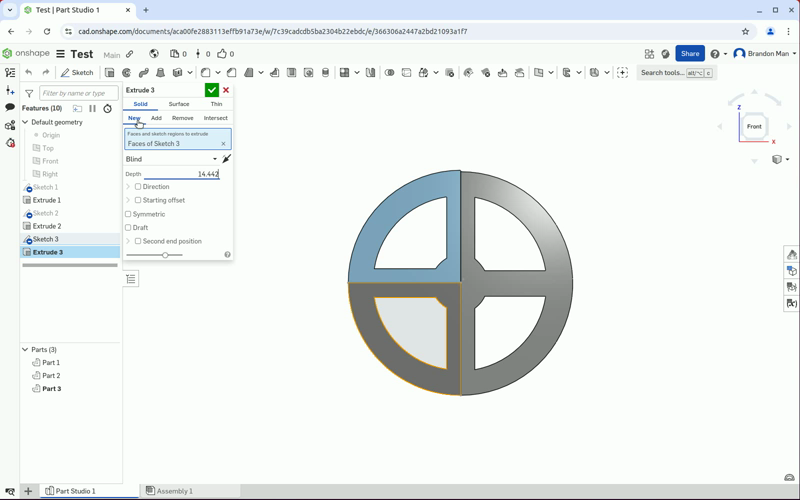
key(tab, 3)
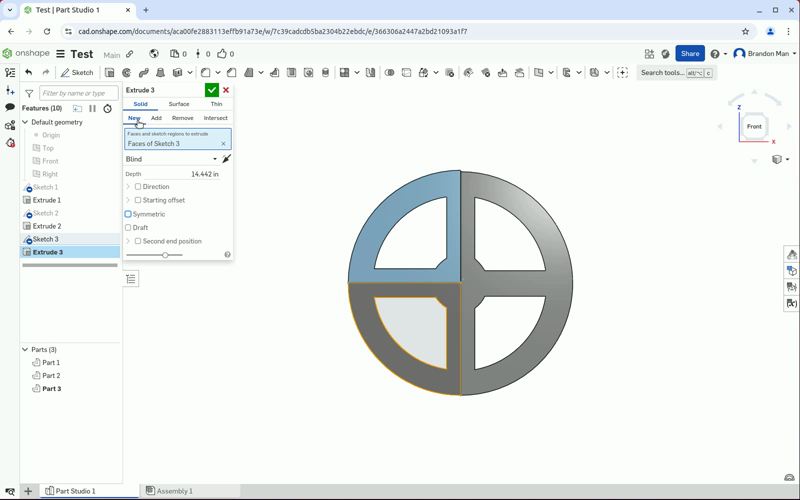
key(space)
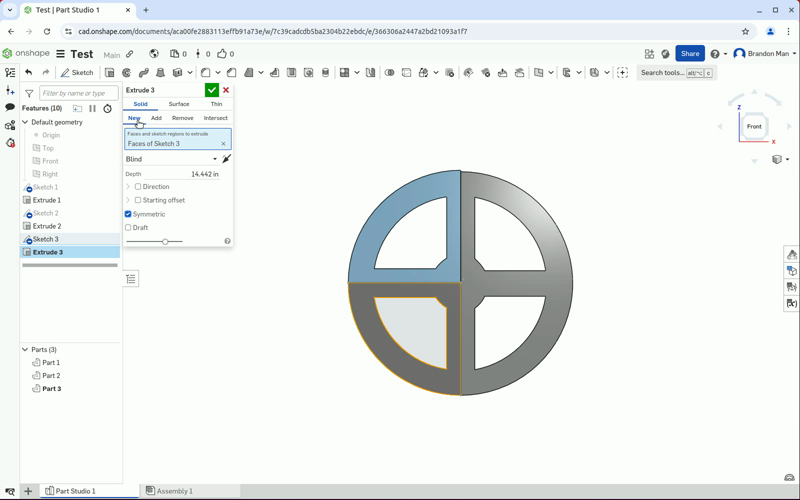
key(enter)
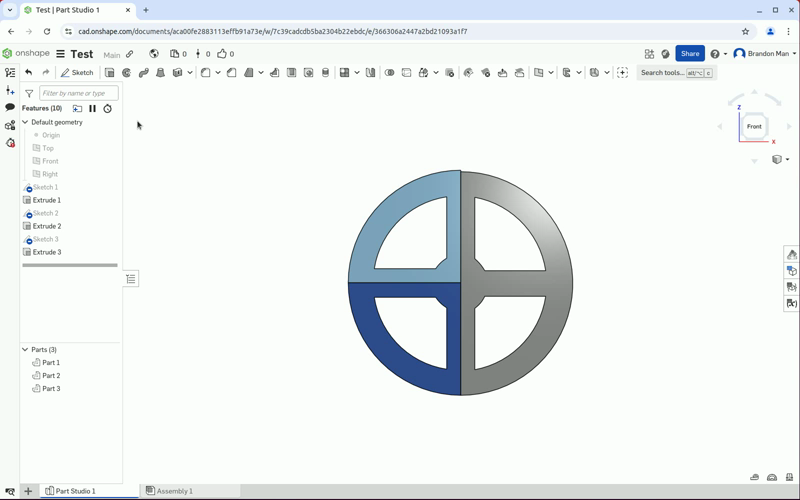
key(shift+h)
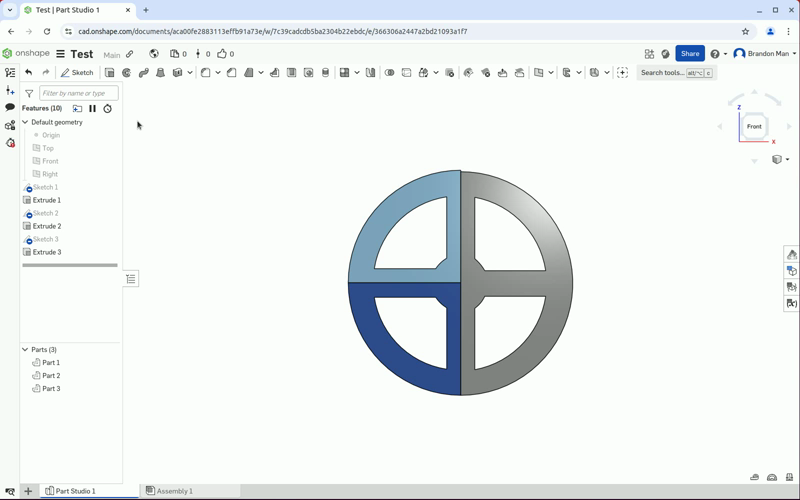
key(shift+h)
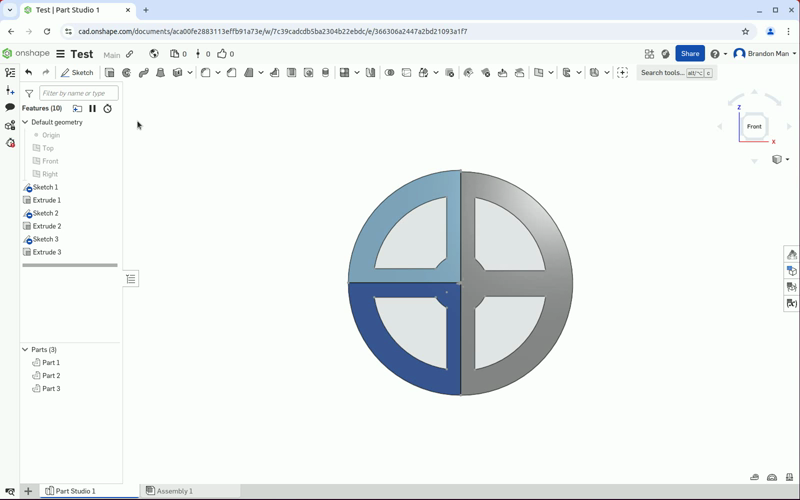
key(shift+7)
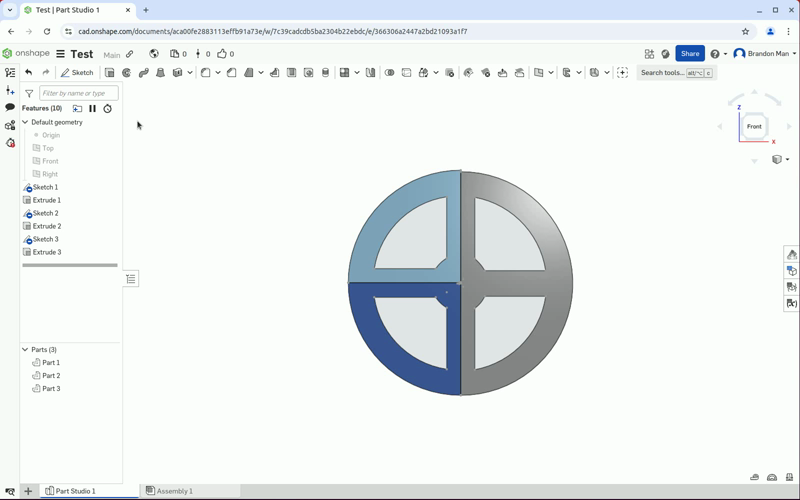
key(left, 2)
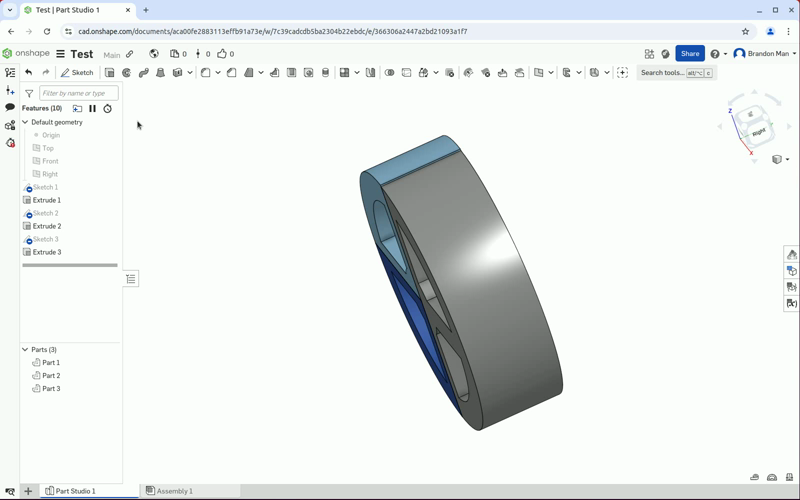
key(down, 2)
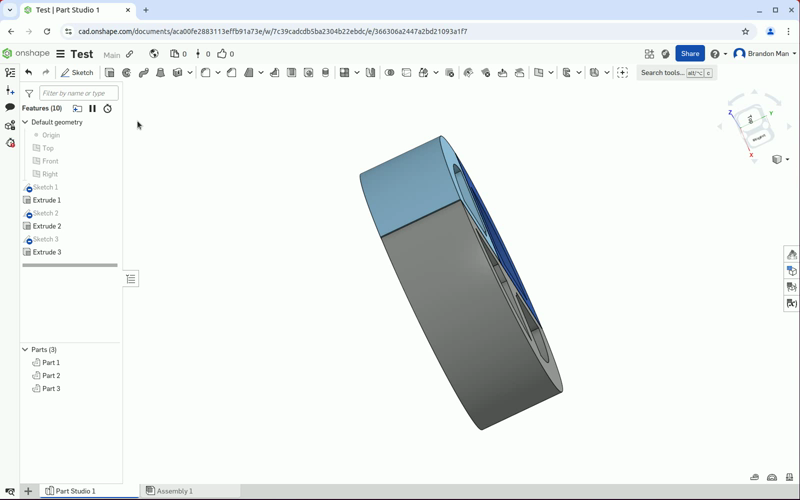
key(up, 2)
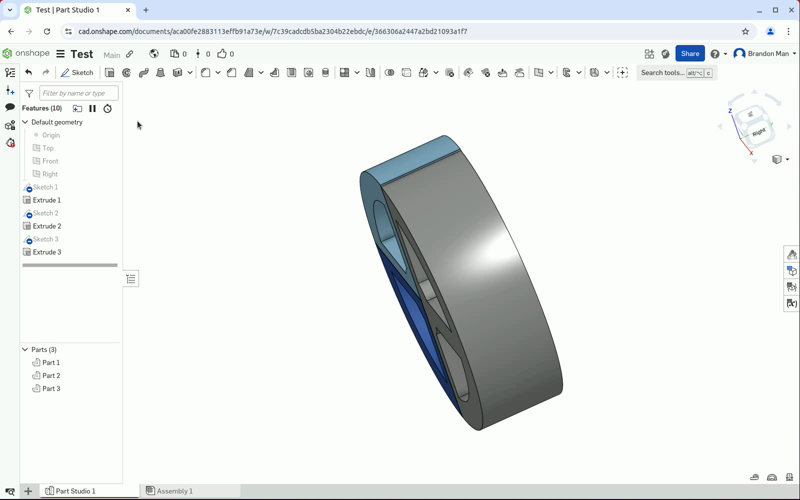
key(right, 2)
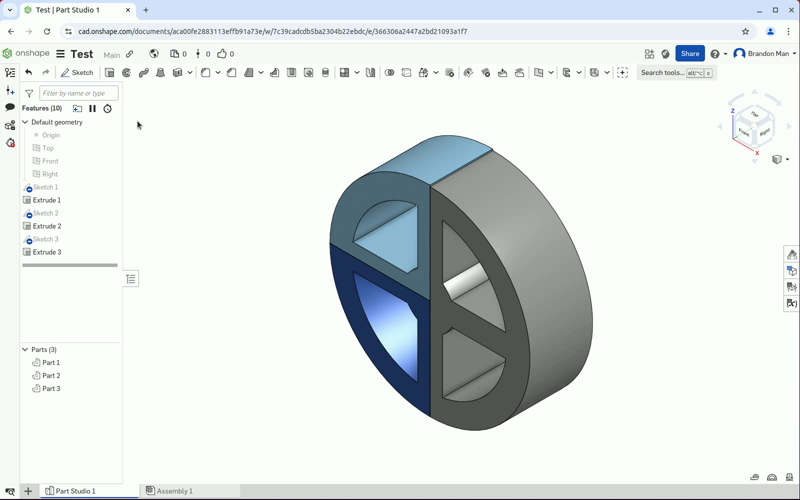
mouse_move(73, 189)
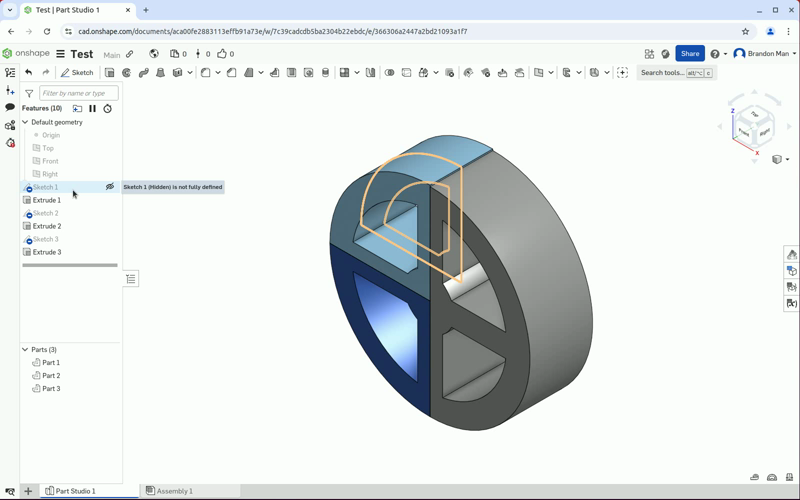
click(73, 189)